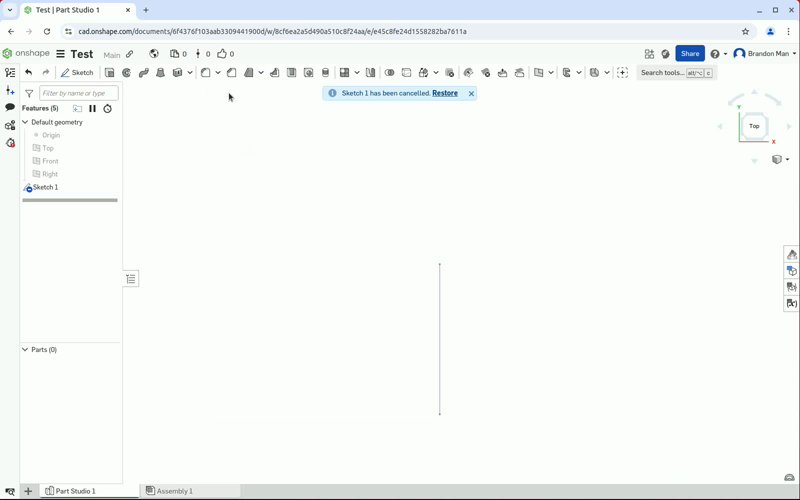
key(shift+h)
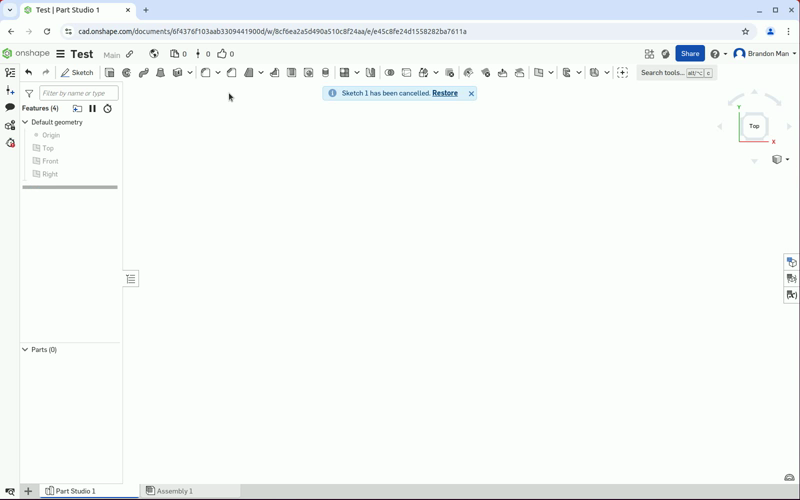
mouse_move(73, 352)
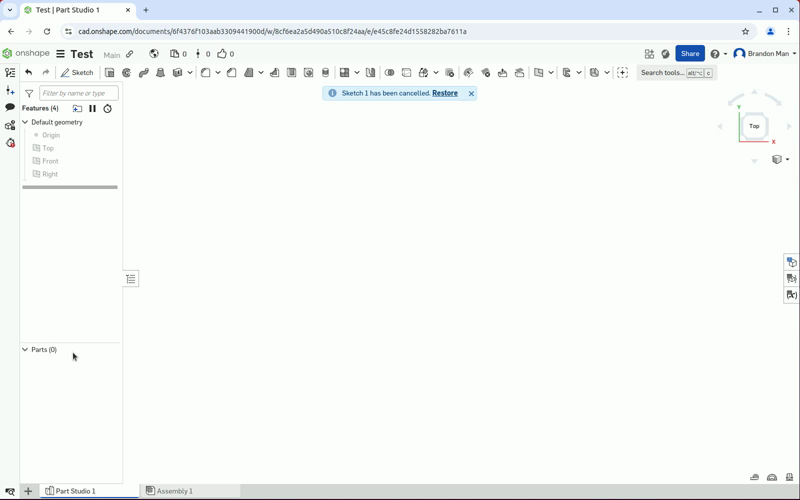
key(y)
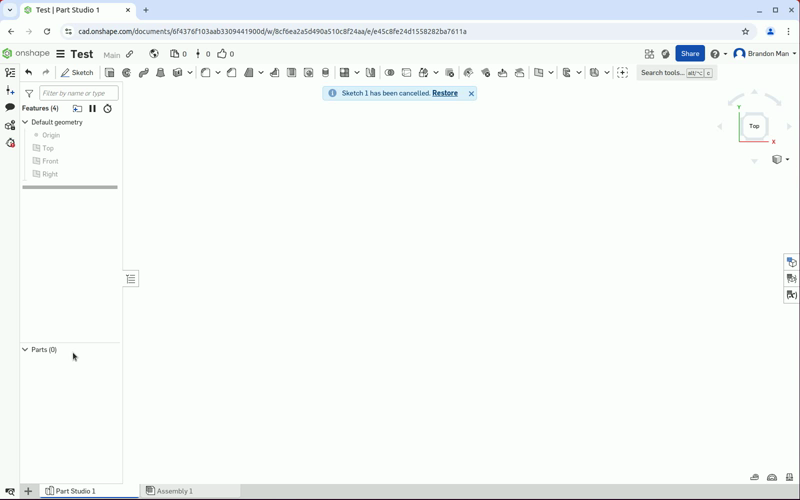
key(shift+p)
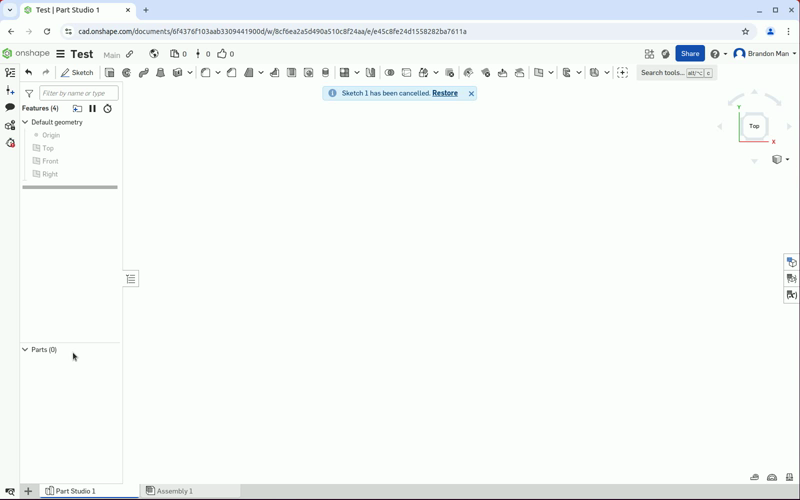
key(space)
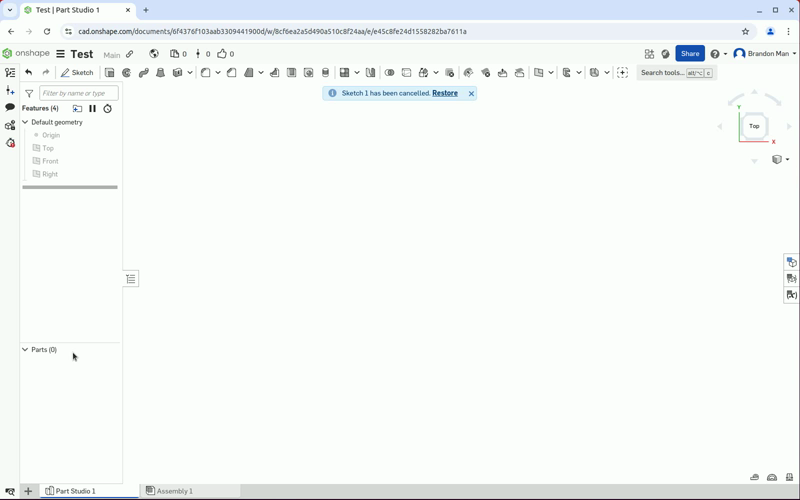
key_down(shift)
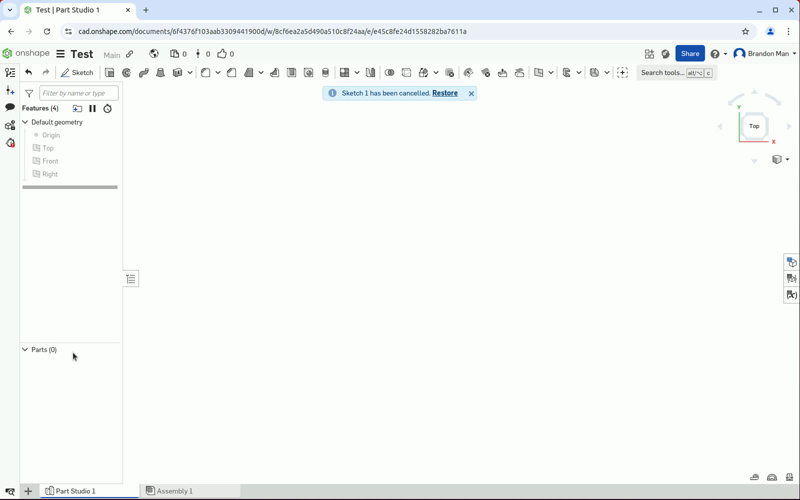
key(up)
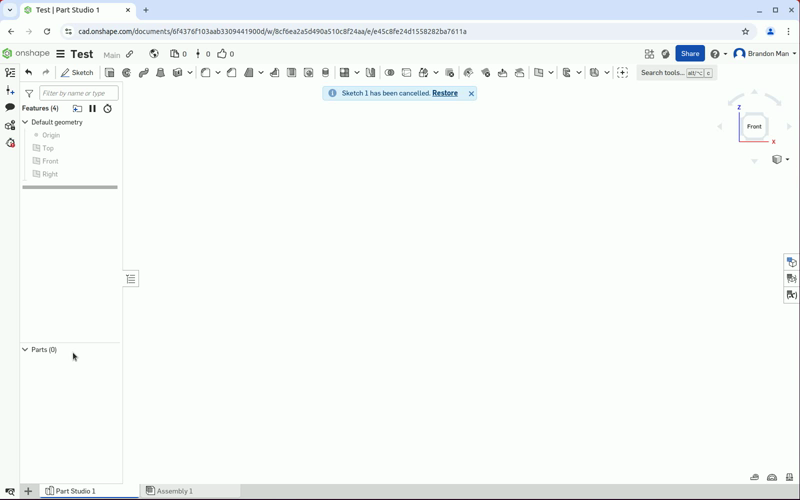
key_up(shift)
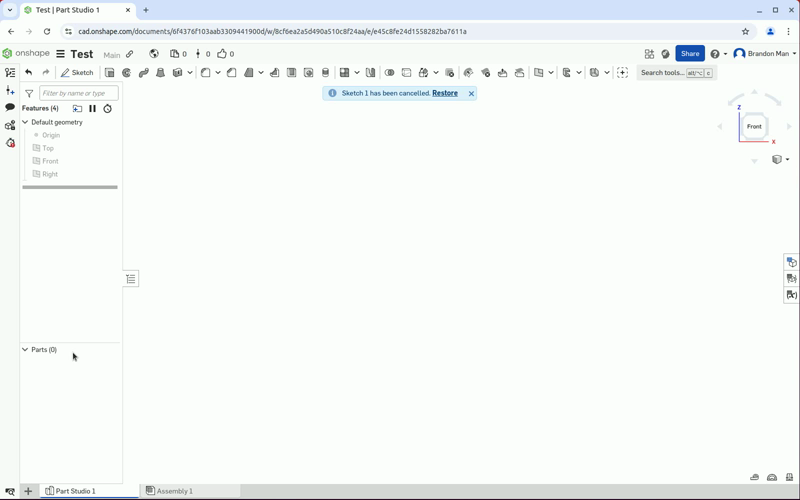
mouse_move(73, 352)
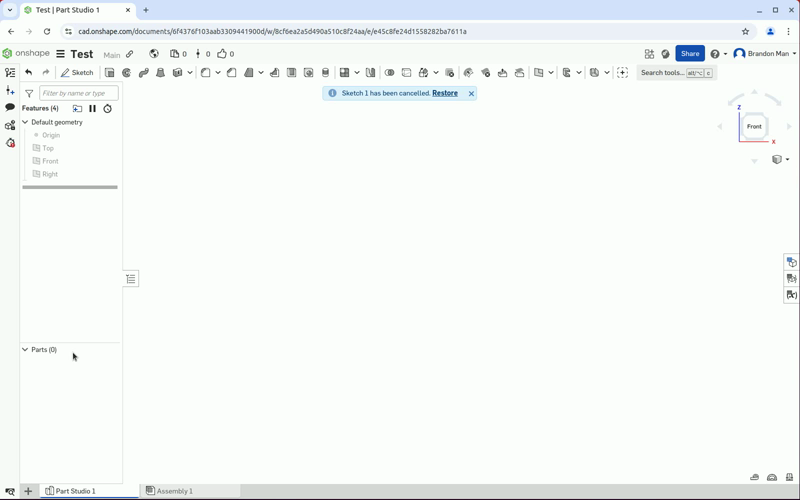
key(shift+y)
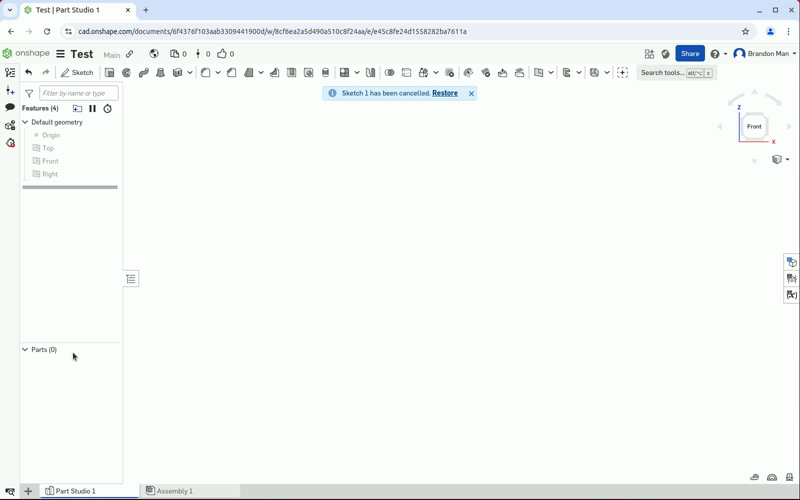
key(shift+s)
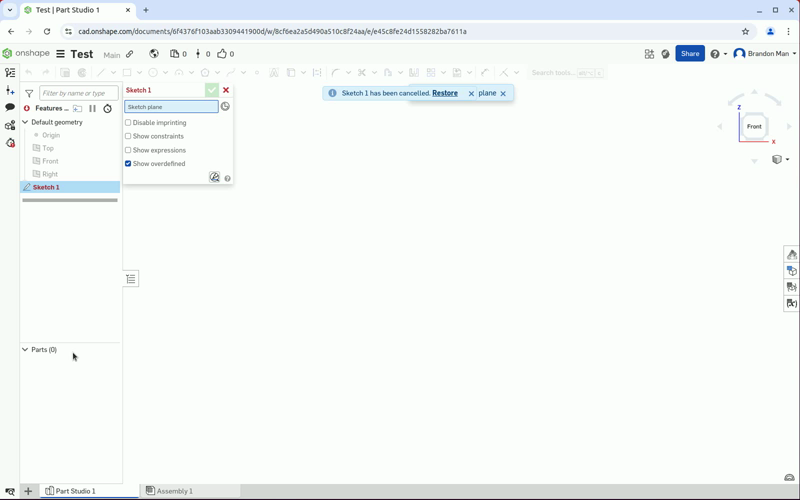
mouse_move(73, 163)
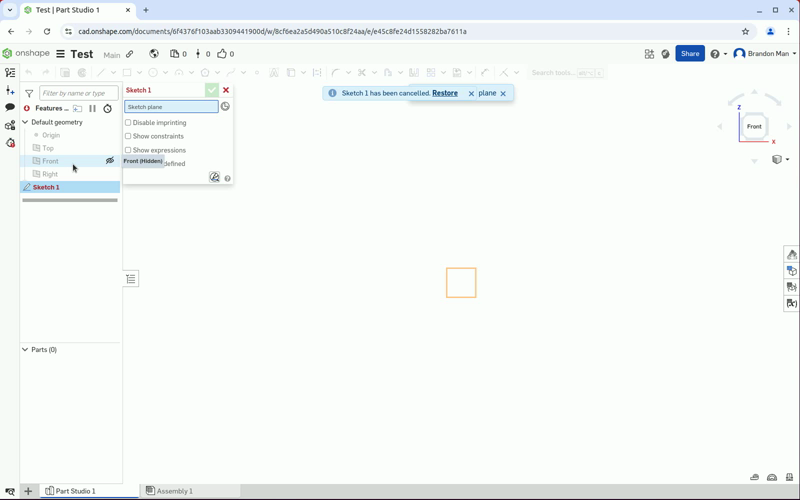
click(73, 163)
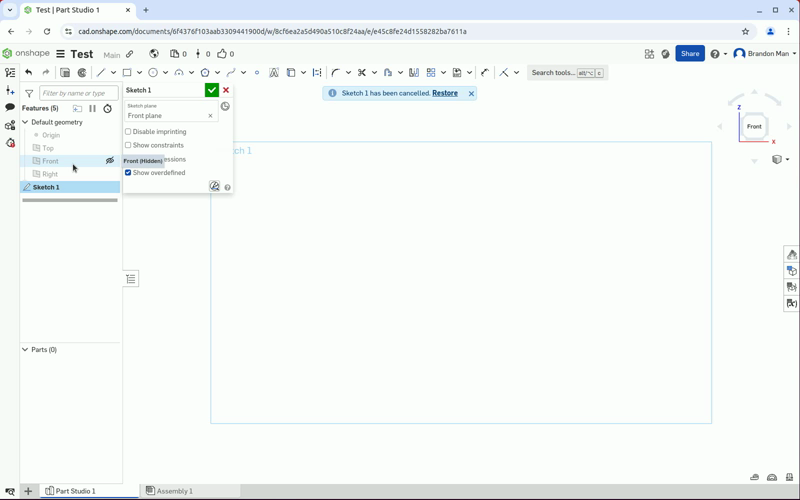
mouse_move(73, 352)
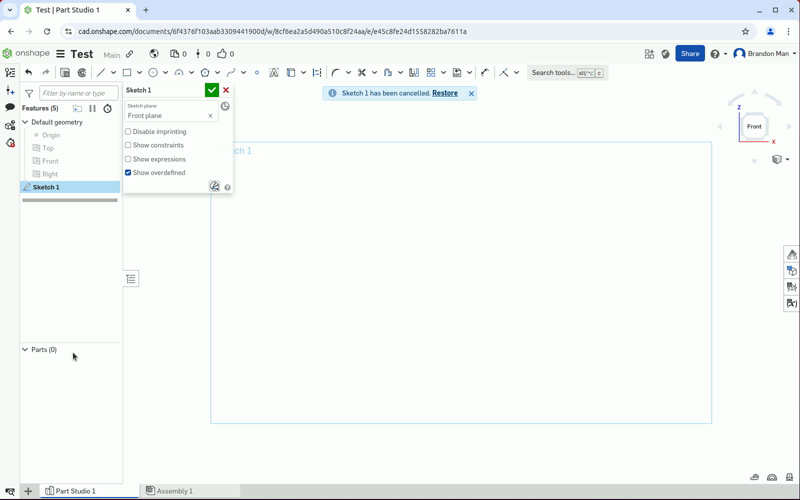
key(y)
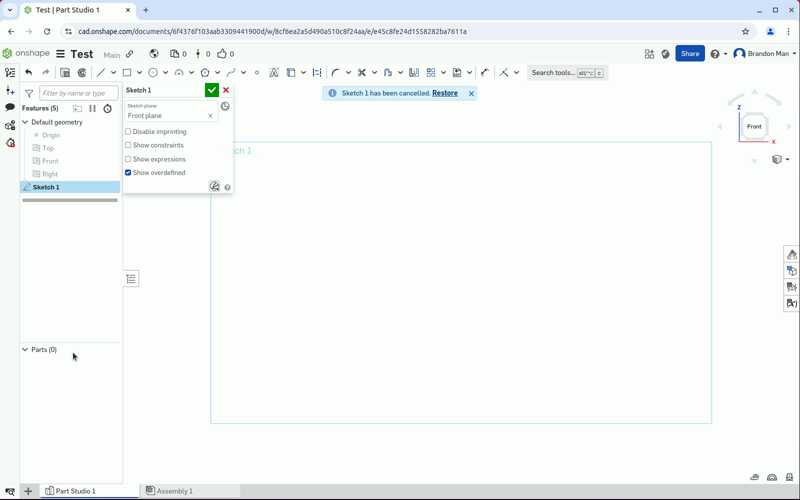
key(l)
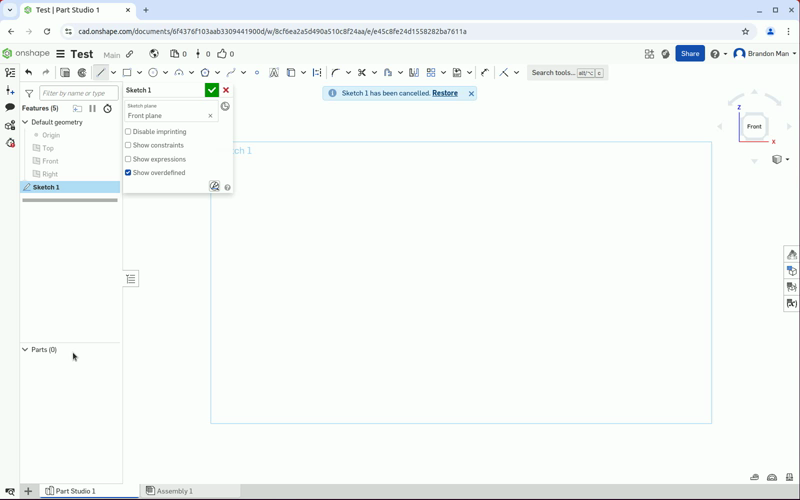
key_down(shift)
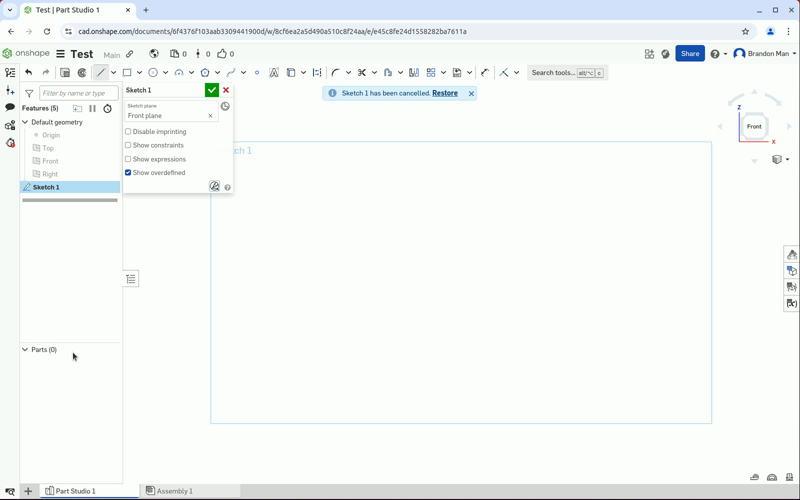
mouse_move(535, 282)
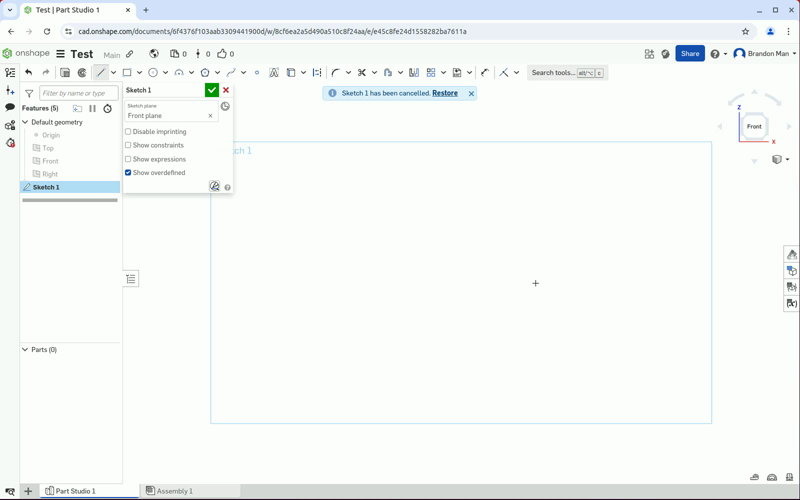
click(535, 282)
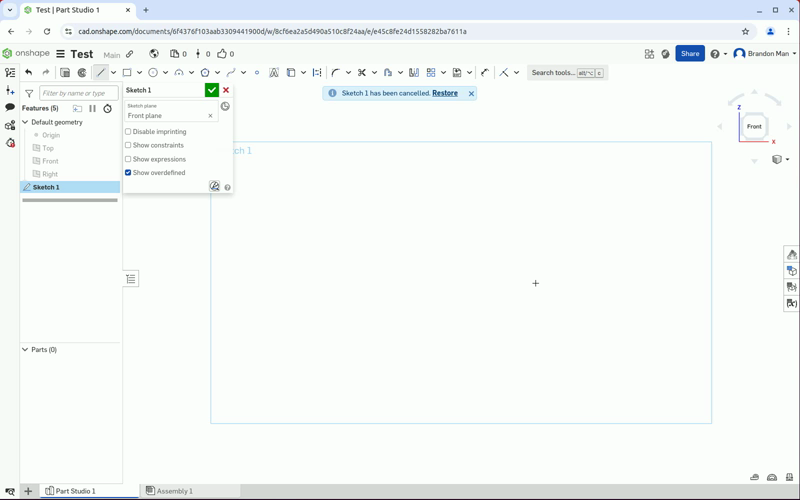
key_up(shift)
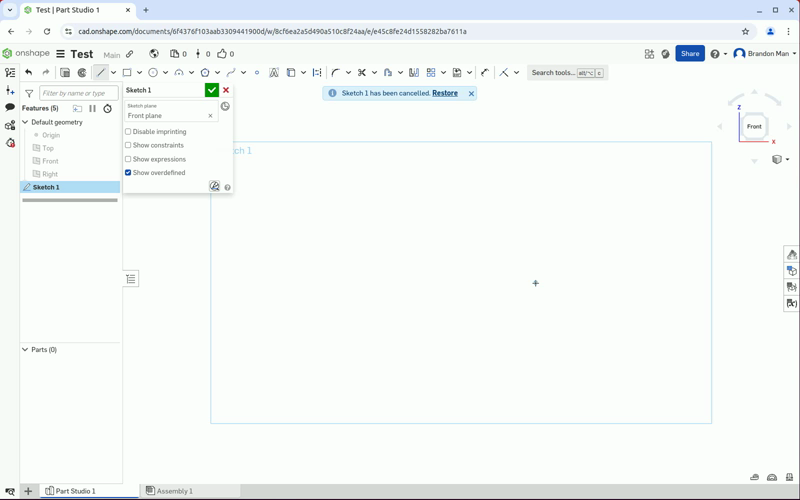
key_down(shift)
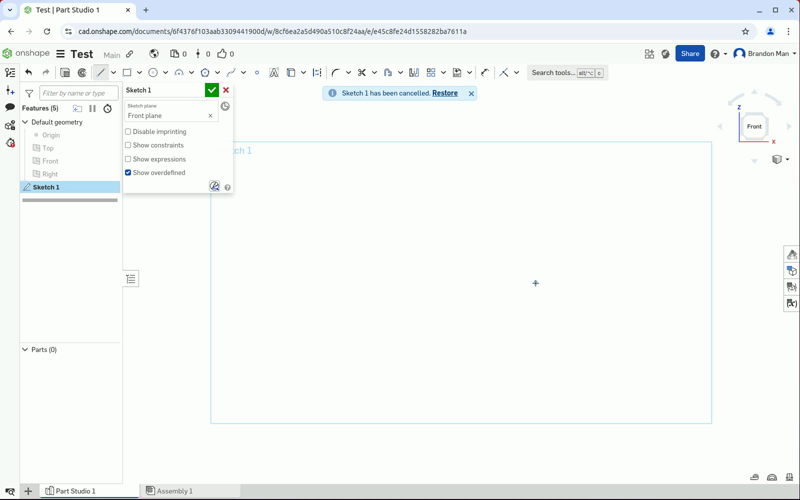
mouse_move(565, 282)
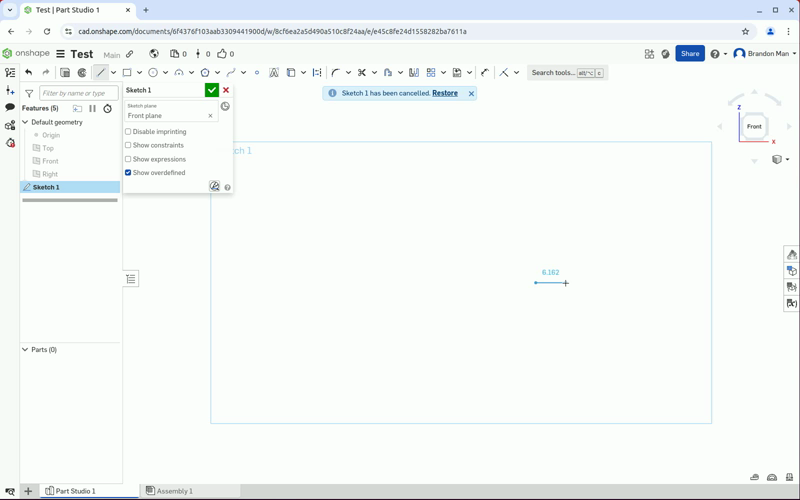
mouse_move(574, 282)
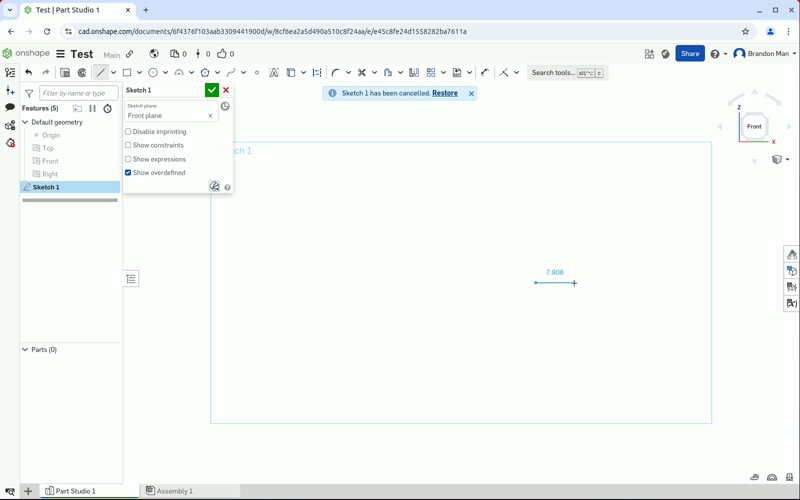
click(574, 282)
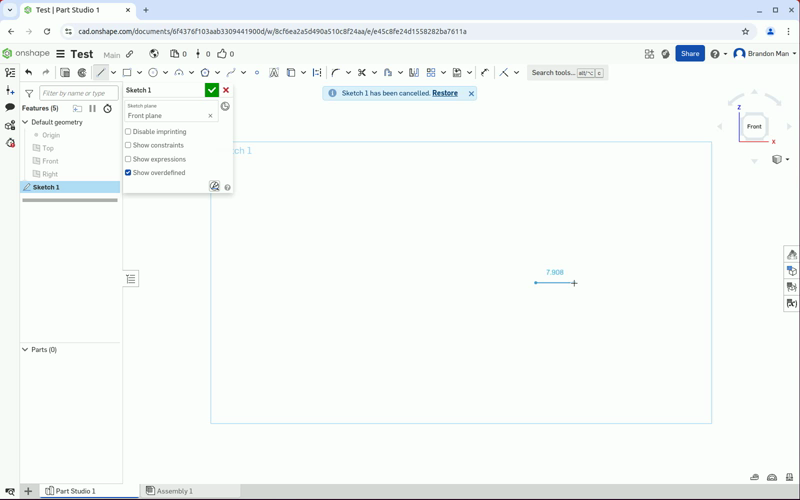
key_up(shift)
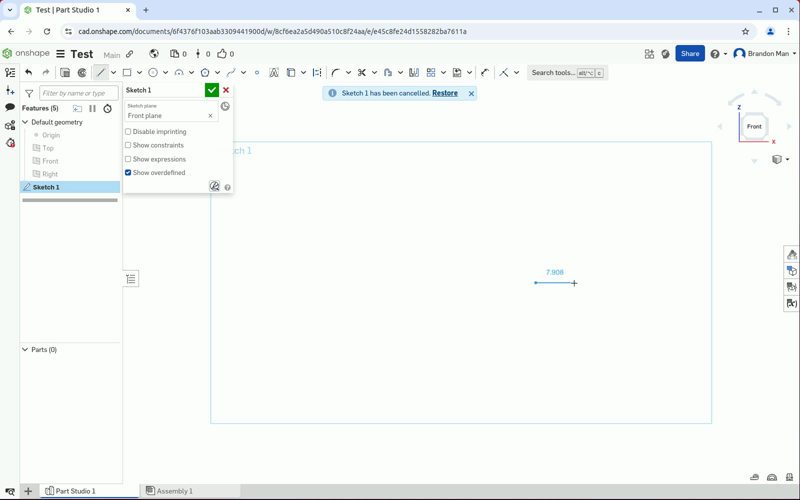
key_down(shift)
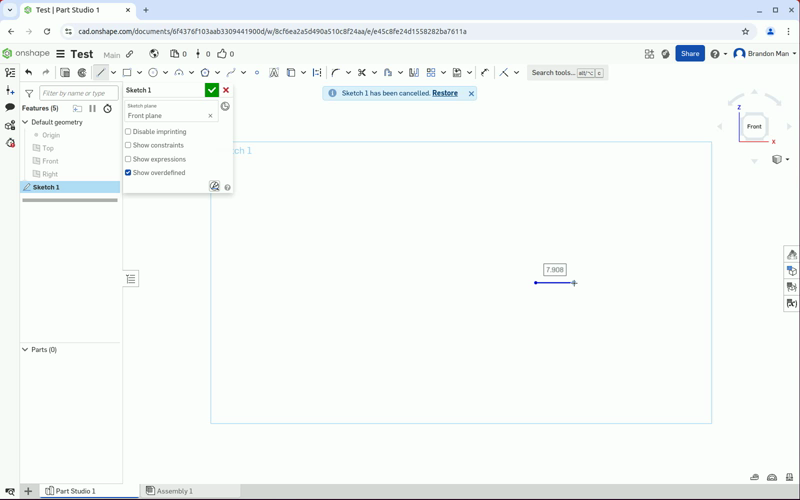
mouse_move(589, 282)
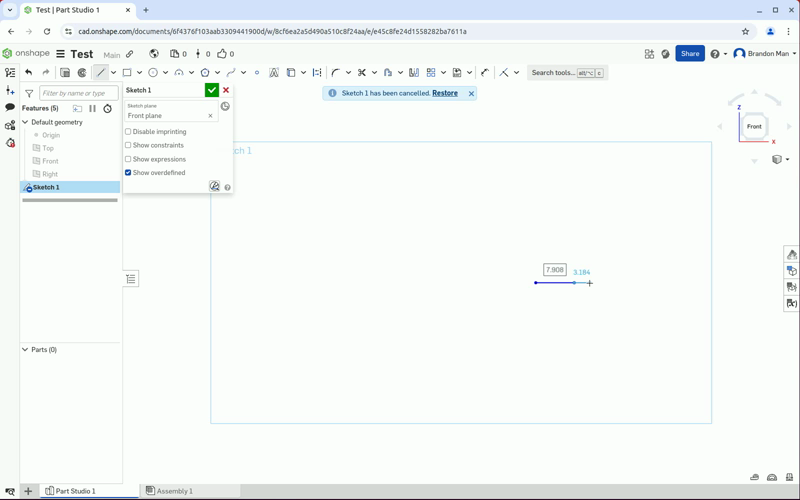
mouse_move(574, 244)
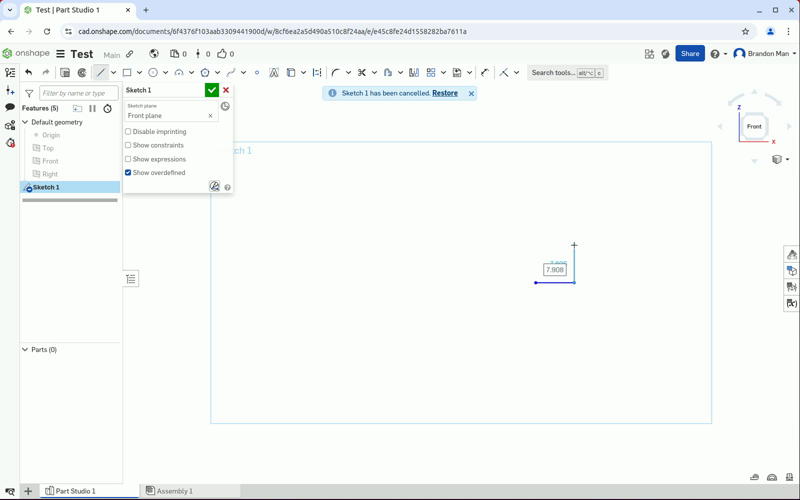
click(574, 244)
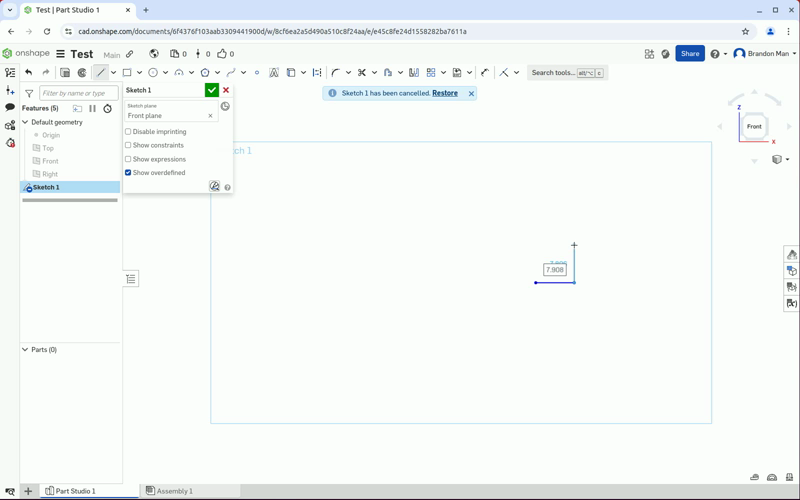
key_up(shift)
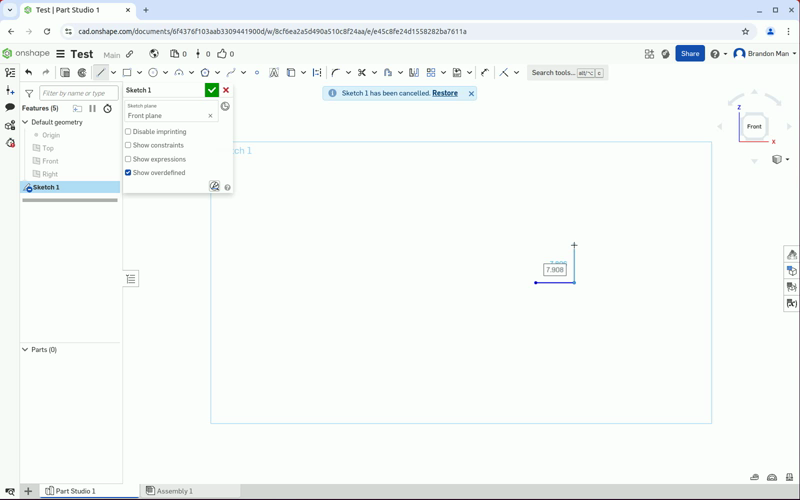
key_down(shift)
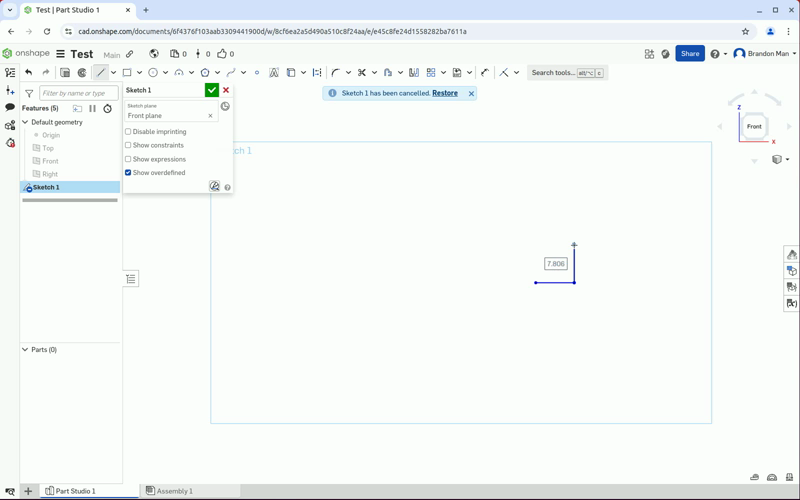
mouse_move(589, 244)
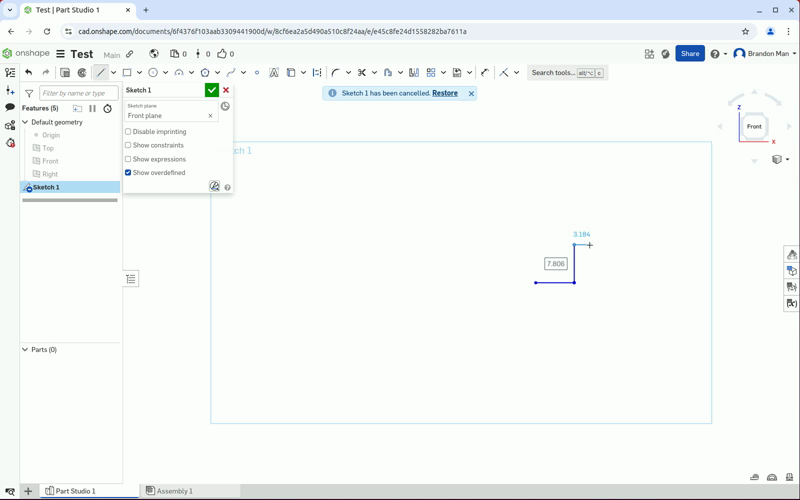
mouse_move(535, 244)
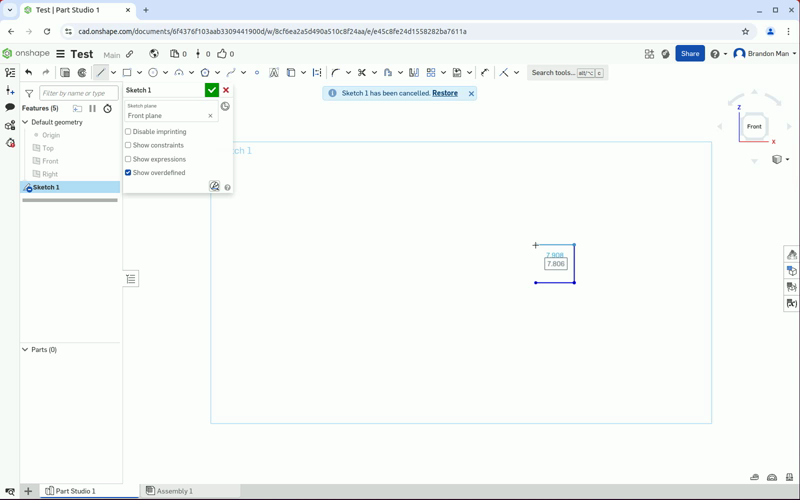
click(535, 244)
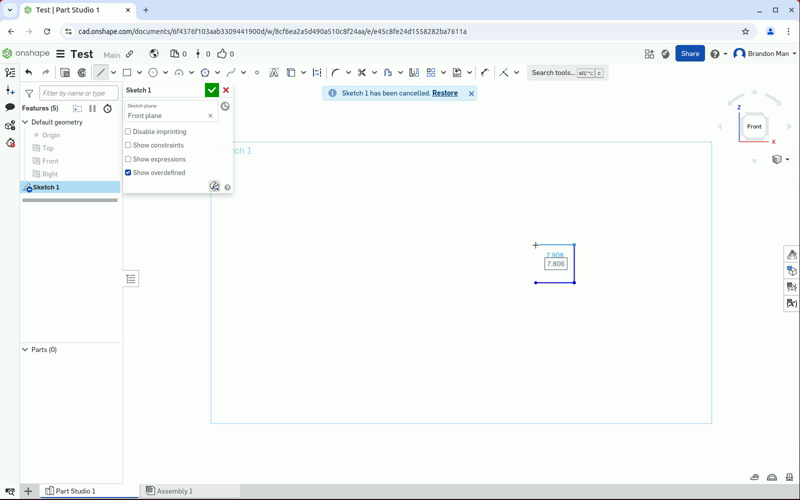
key_up(shift)
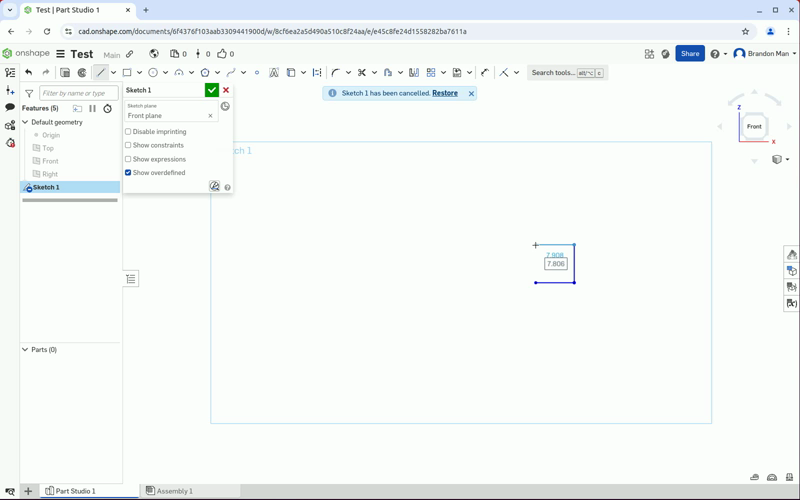
mouse_move(565, 244)
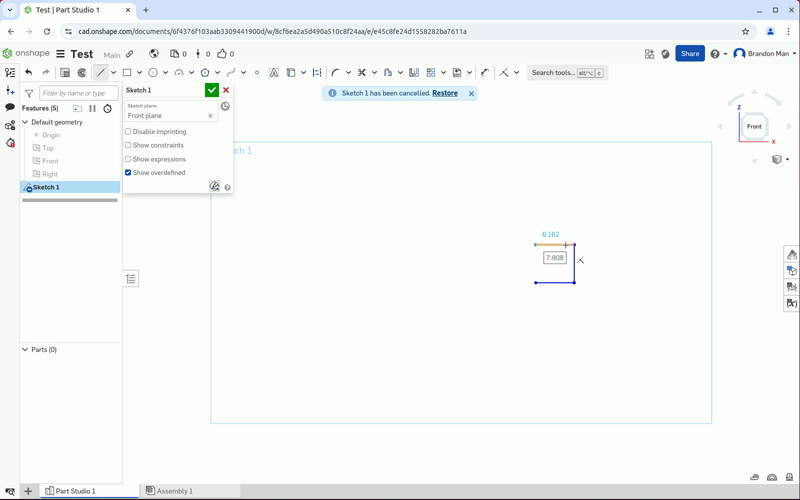
key_down(shift)
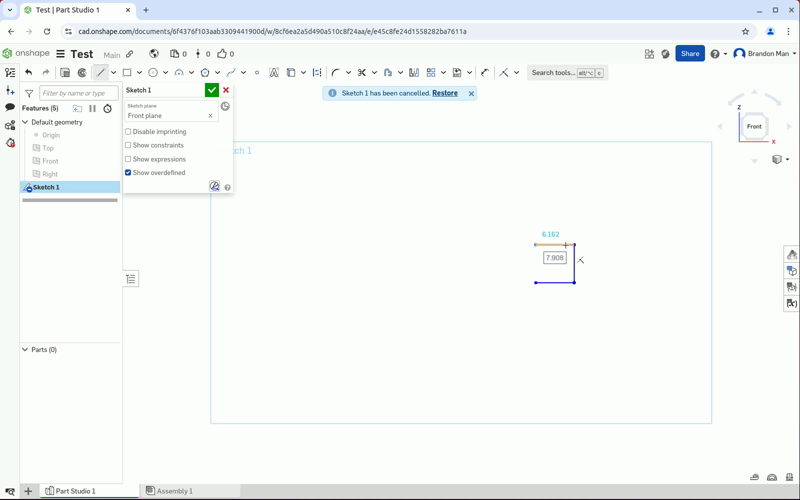
mouse_move(535, 282)
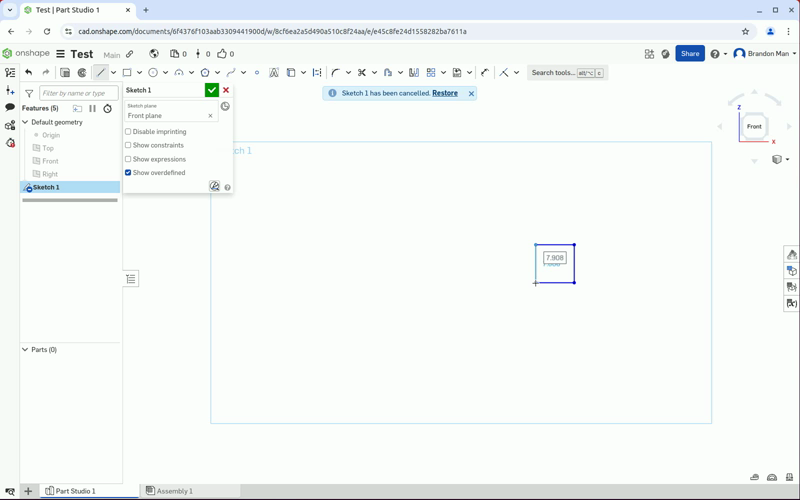
key_up(shift)
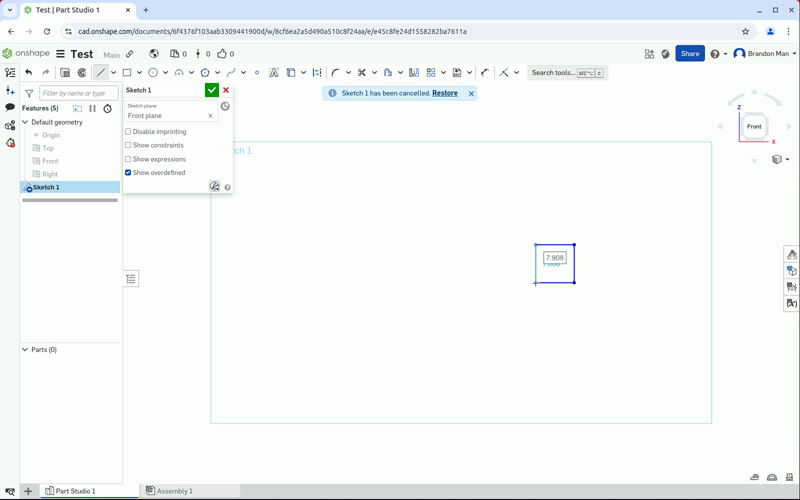
click(535, 282)
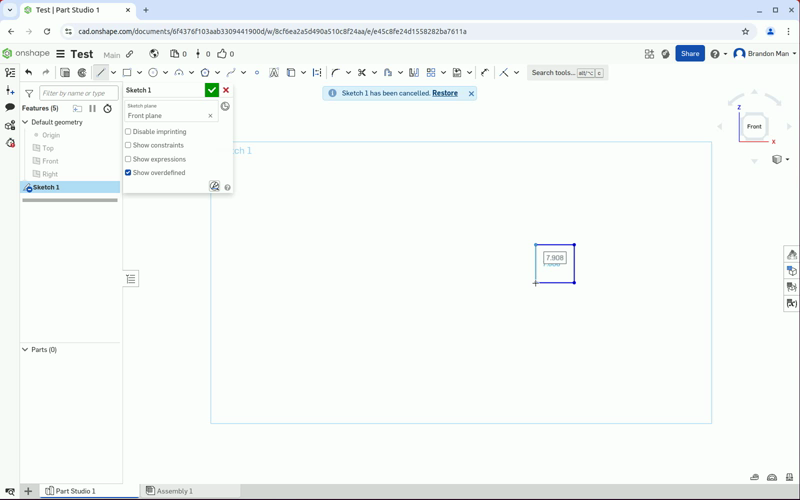
key(esc)
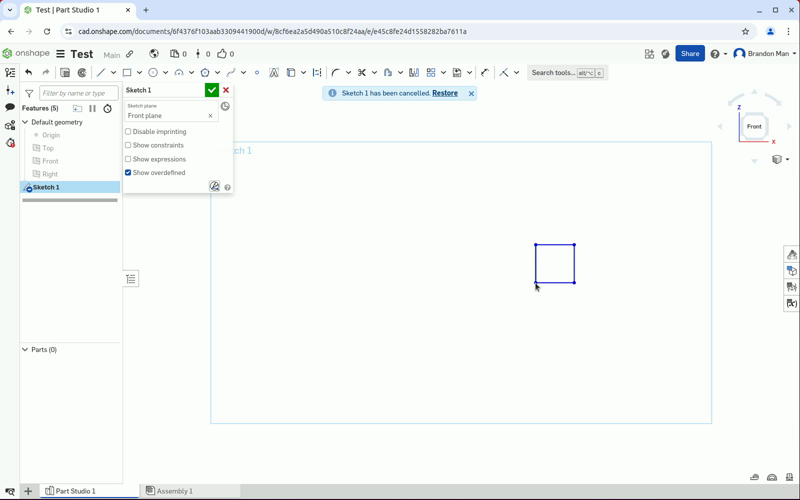
mouse_move(539, 255)
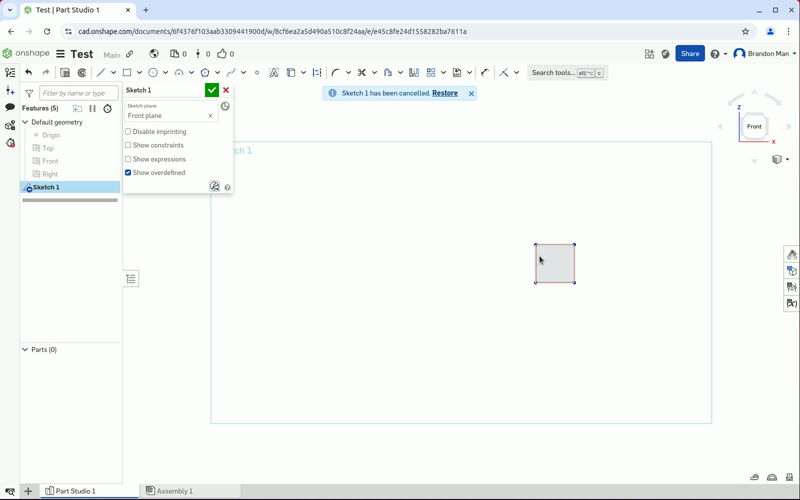
scroll(6)
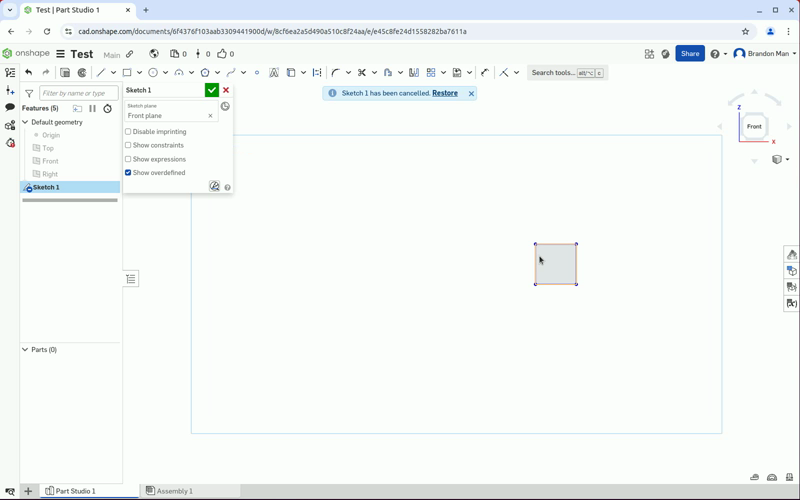
scroll(6)
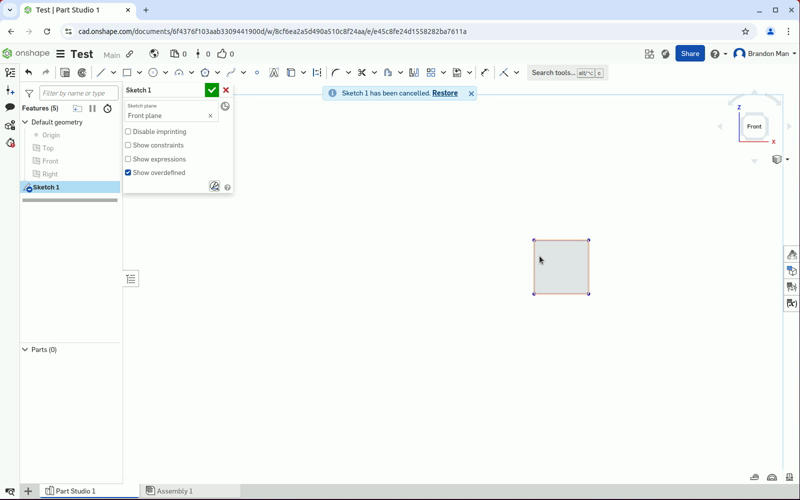
scroll(6)
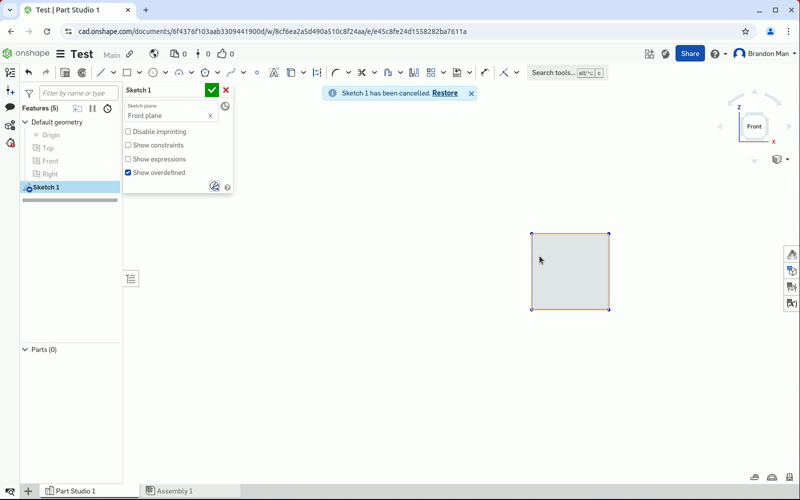
scroll(6)
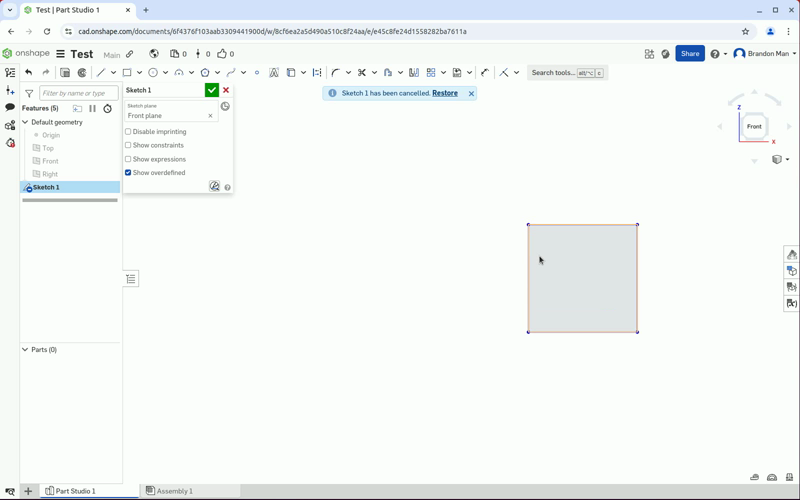
scroll(6)
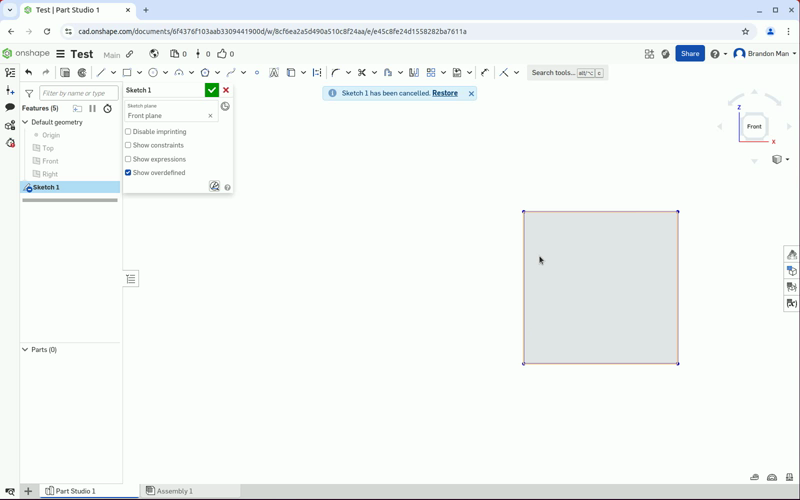
scroll(6)
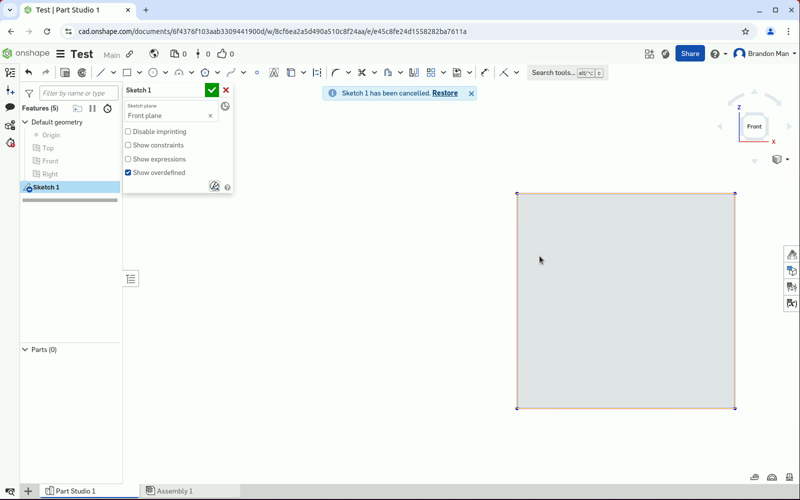
scroll(6)
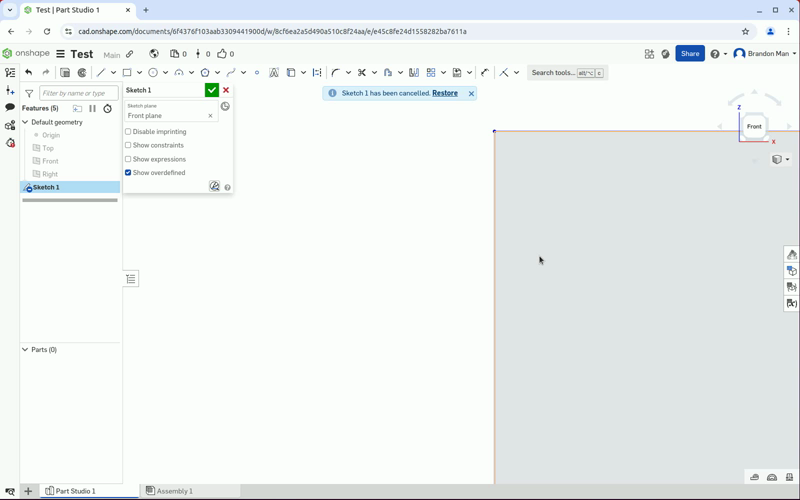
click(539, 255)
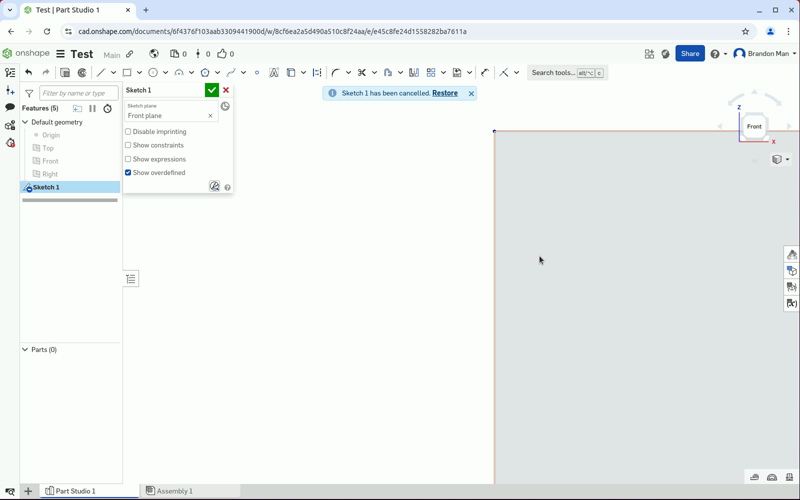
scroll(-6)
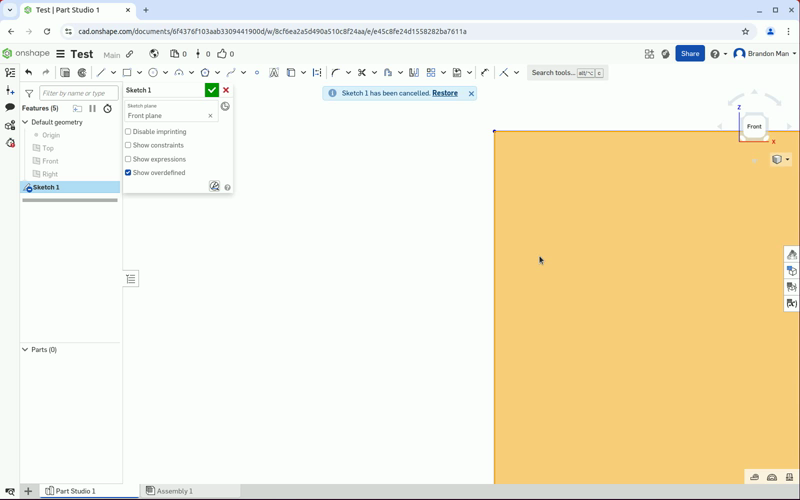
scroll(-6)
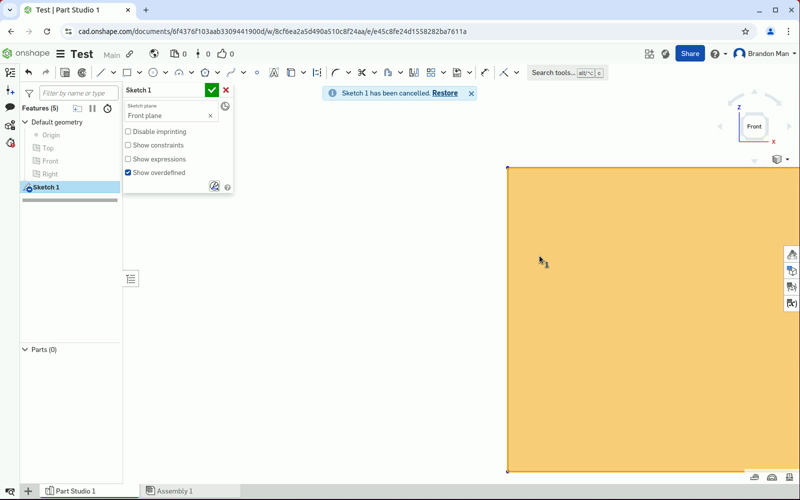
scroll(-6)
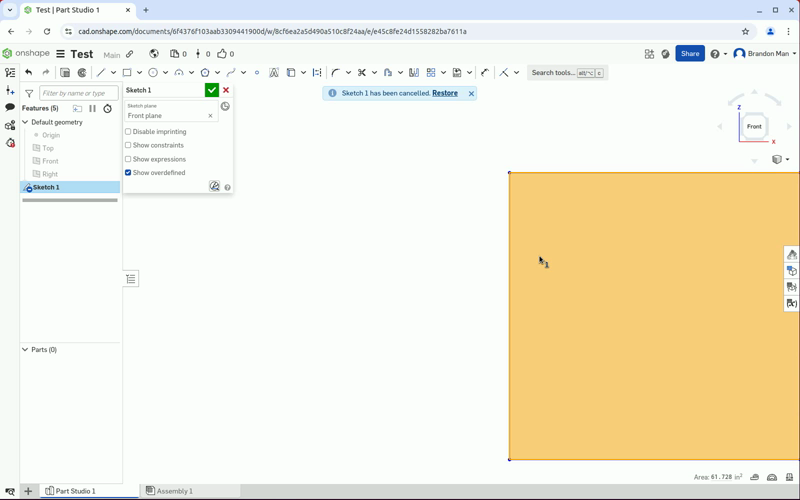
scroll(-6)
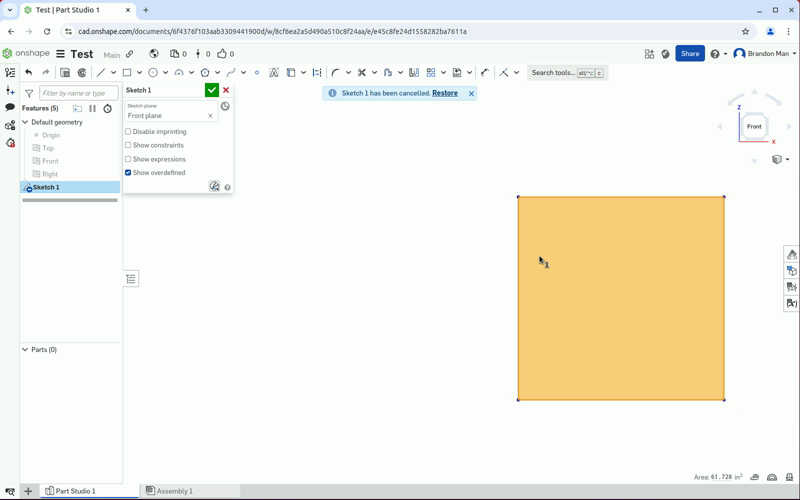
scroll(-6)
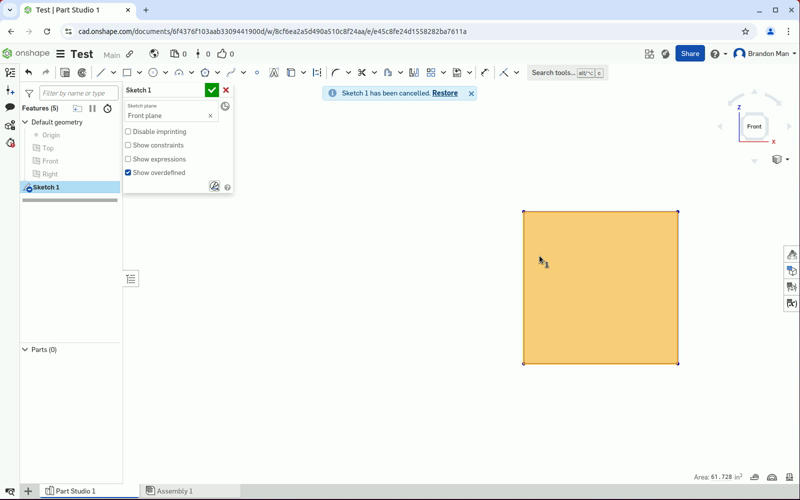
scroll(-6)
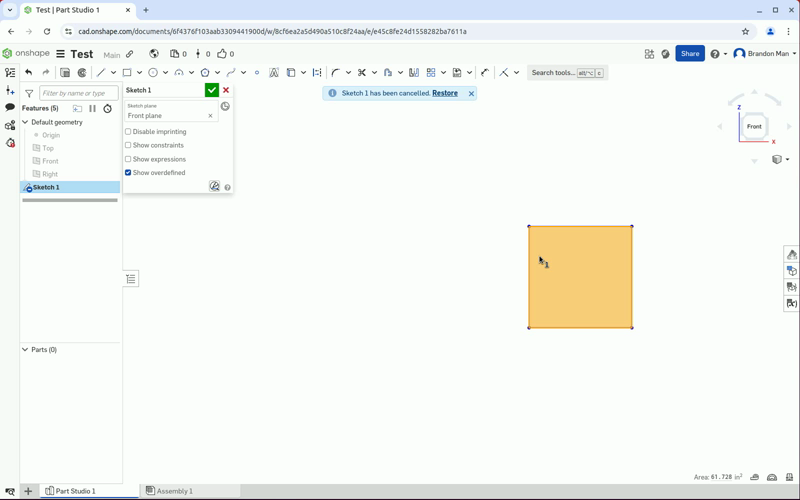
scroll(-6)
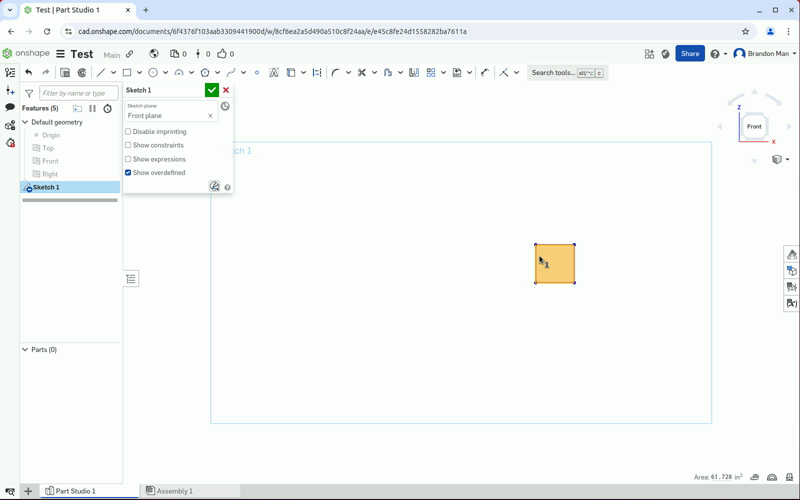
mouse_move(73, 352)
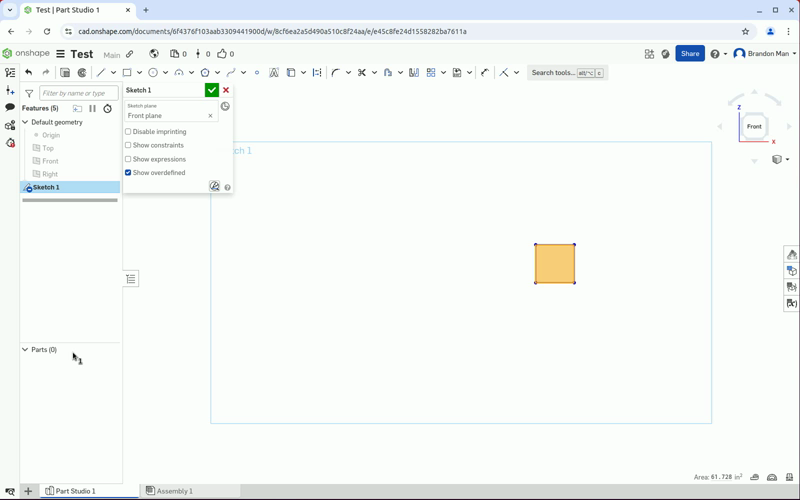
key(shift+y)
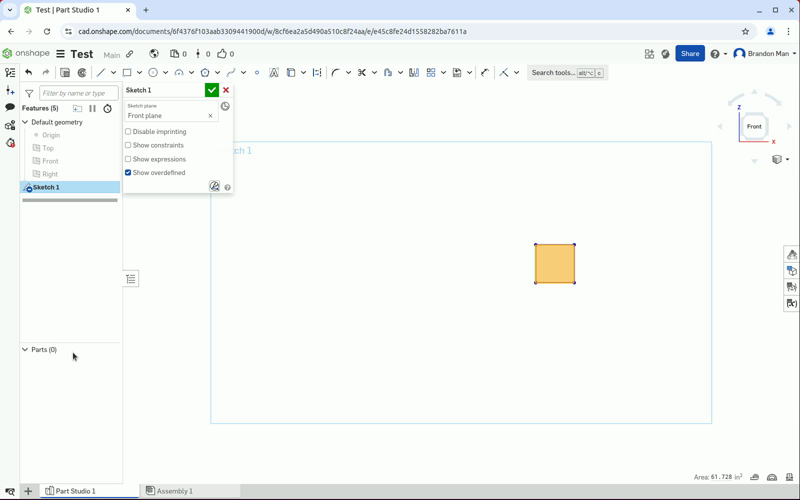
key(shift+e)
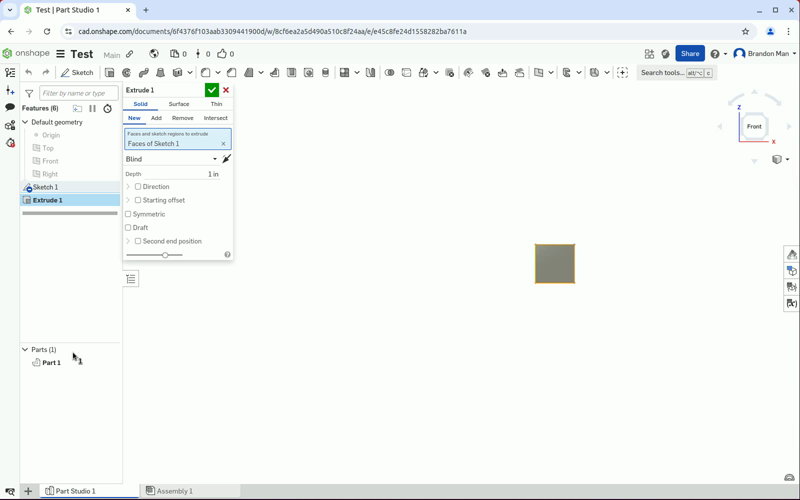
mouse_move(143, 106)
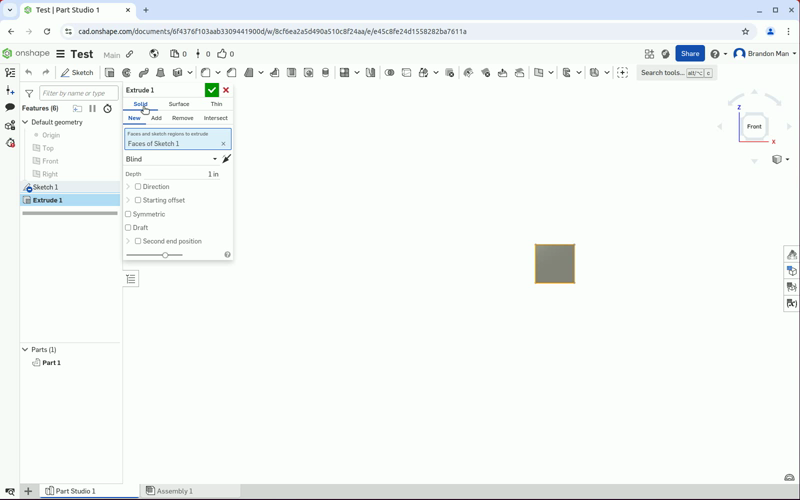
click(143, 106)
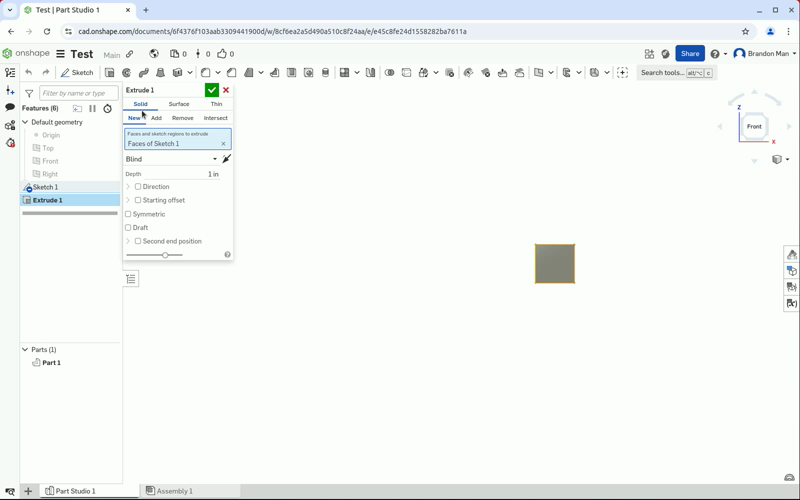
mouse_move(137, 120)
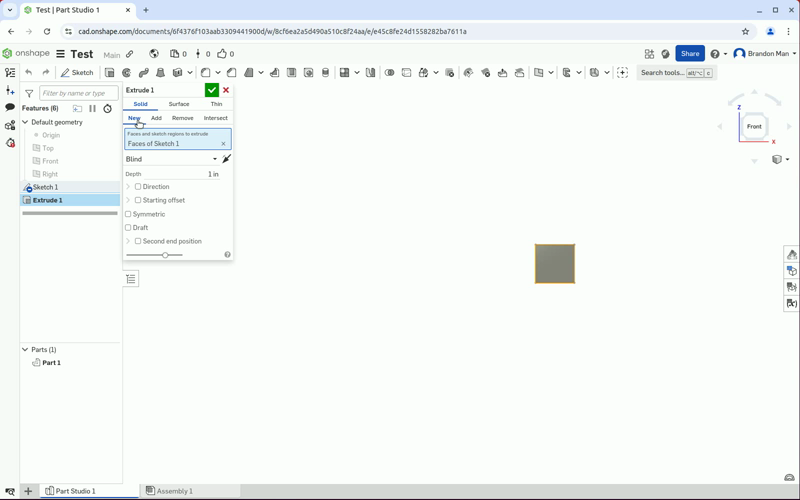
click(137, 120)
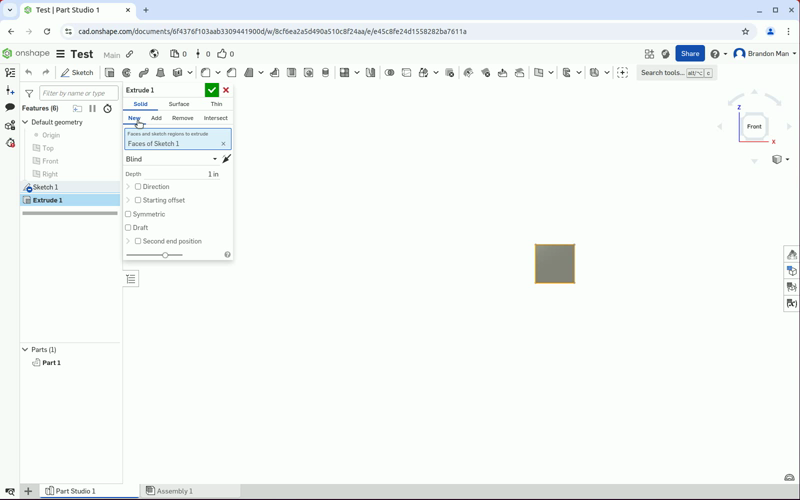
key(tab, 4)
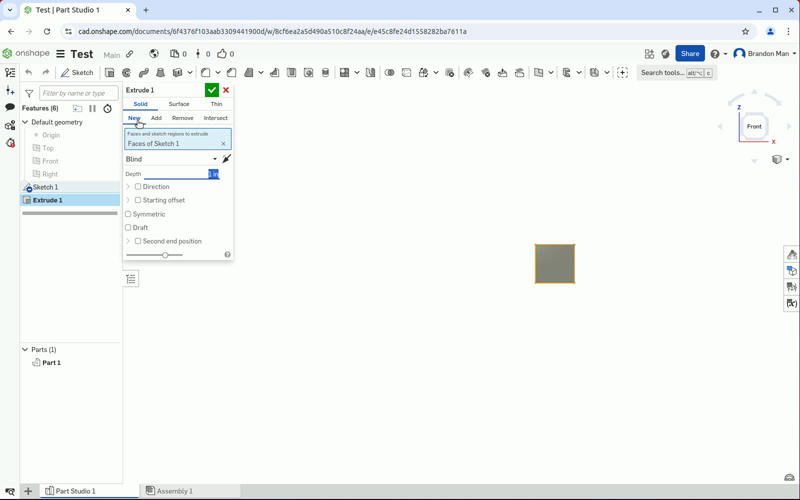
text(9.628)
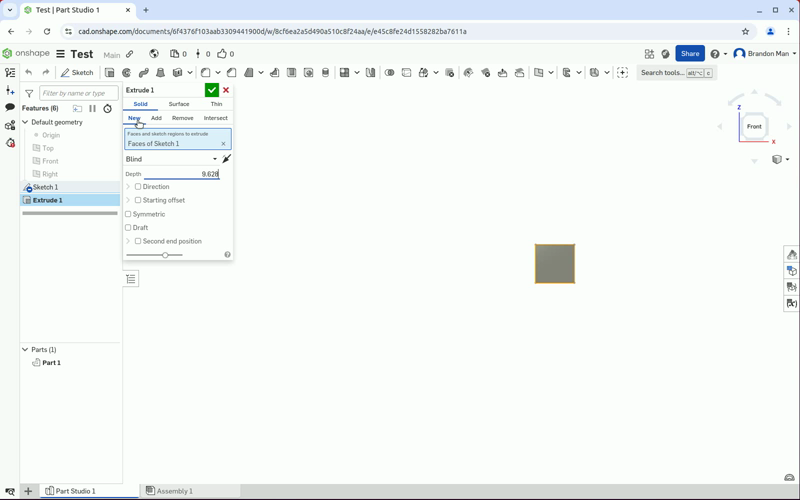
key(enter)
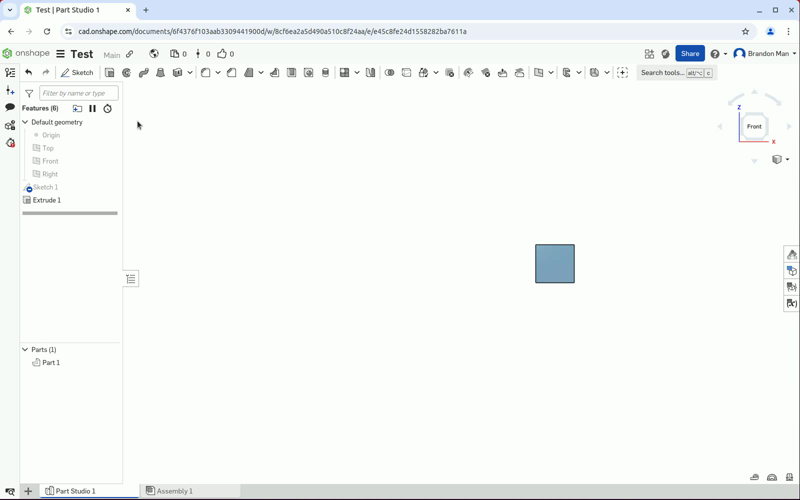
key(shift+h)
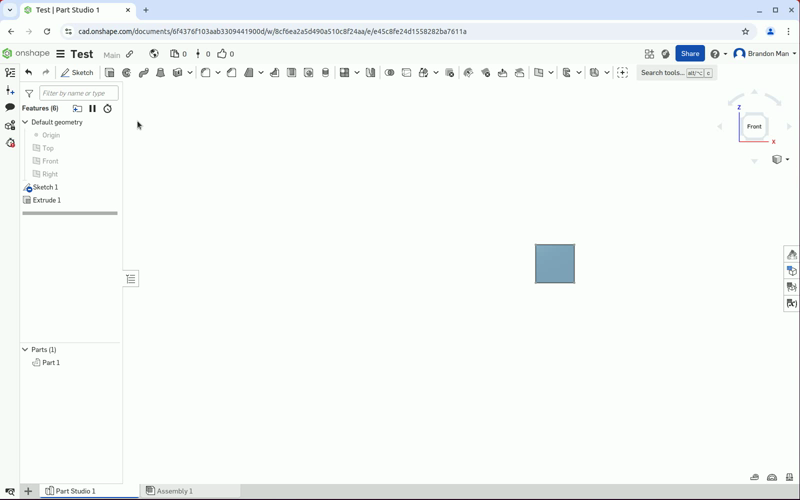
key(shift+h)
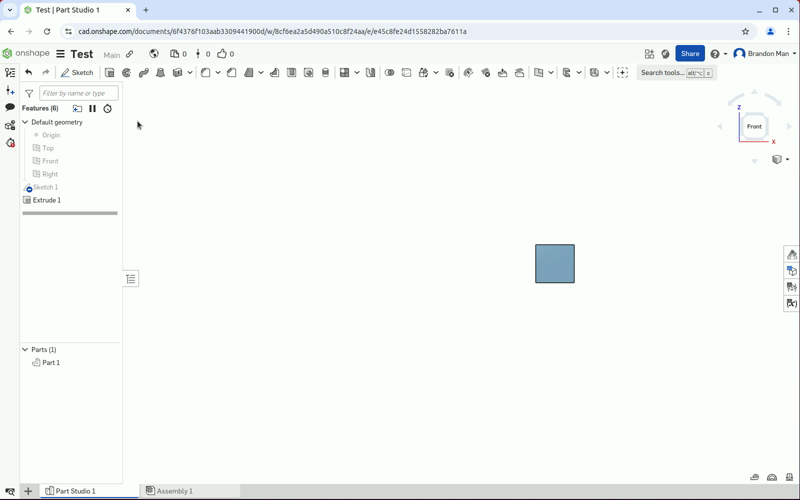
mouse_move(73, 189)
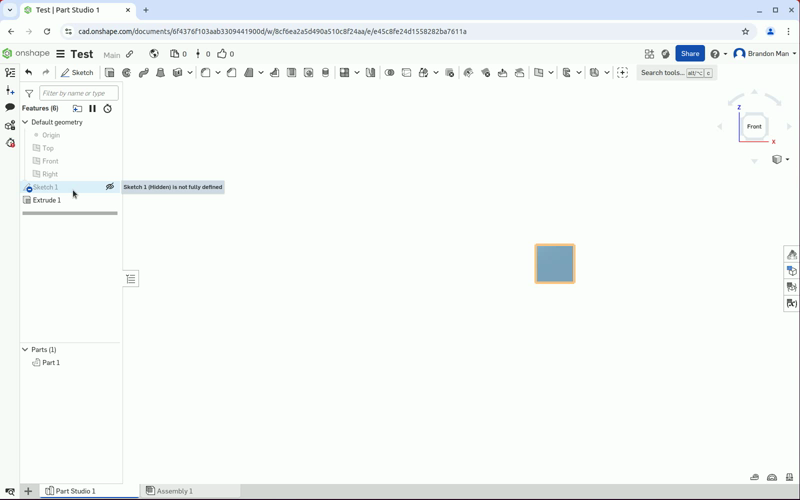
click(73, 189)
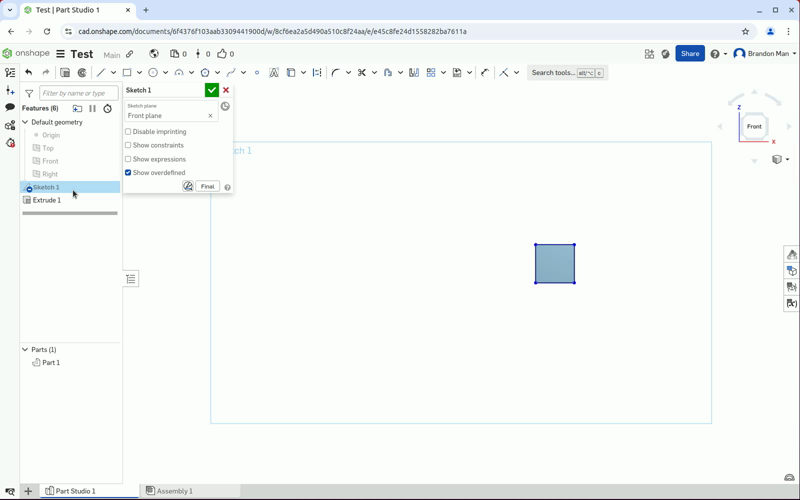
mouse_move(229, 92)
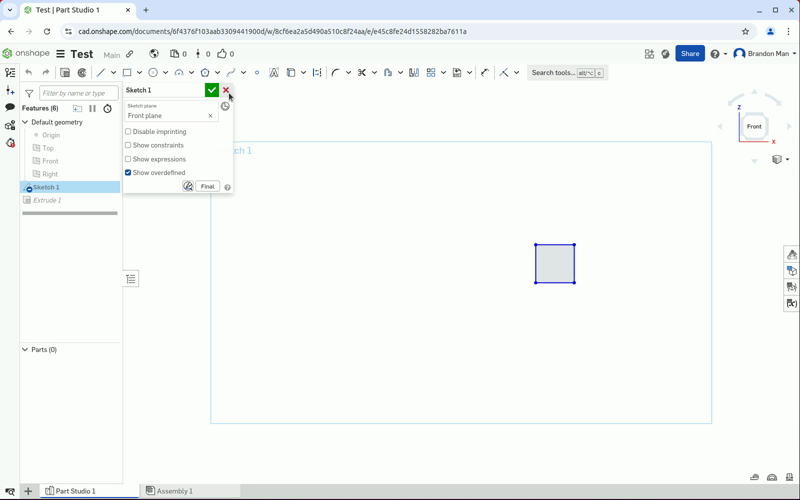
click(229, 92)
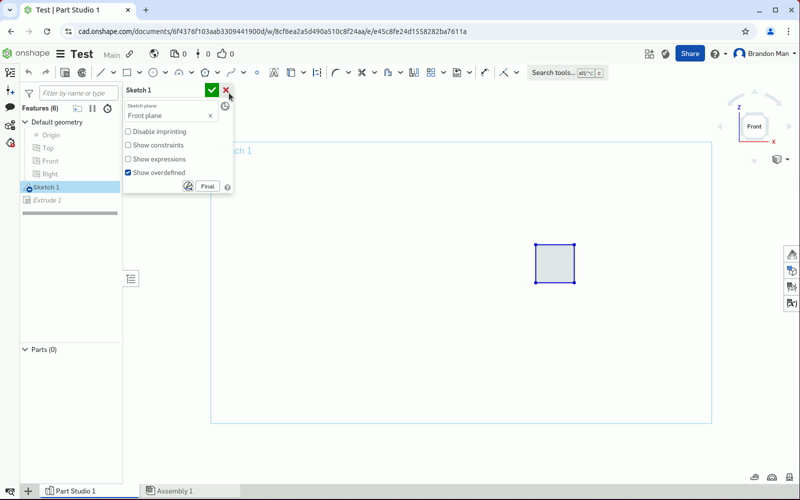
key(shift+s)
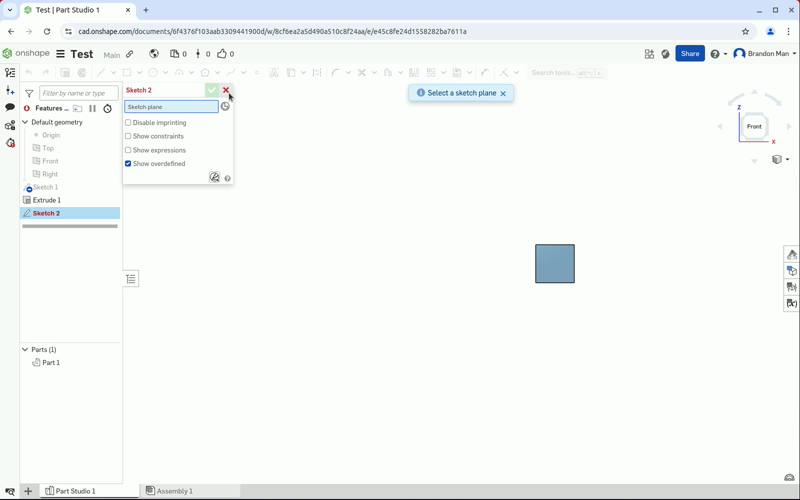
mouse_move(73, 163)
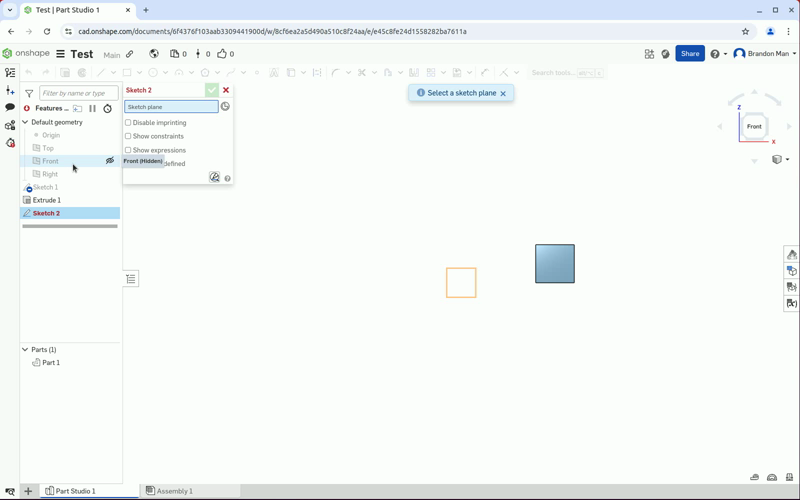
click(73, 163)
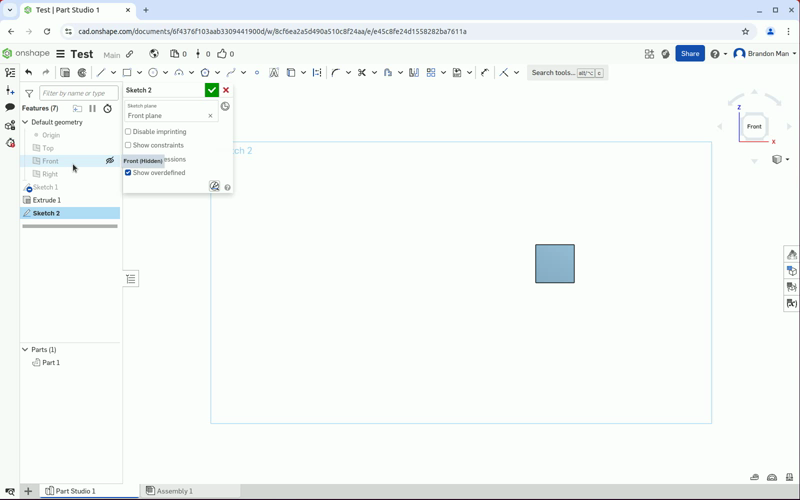
mouse_move(73, 352)
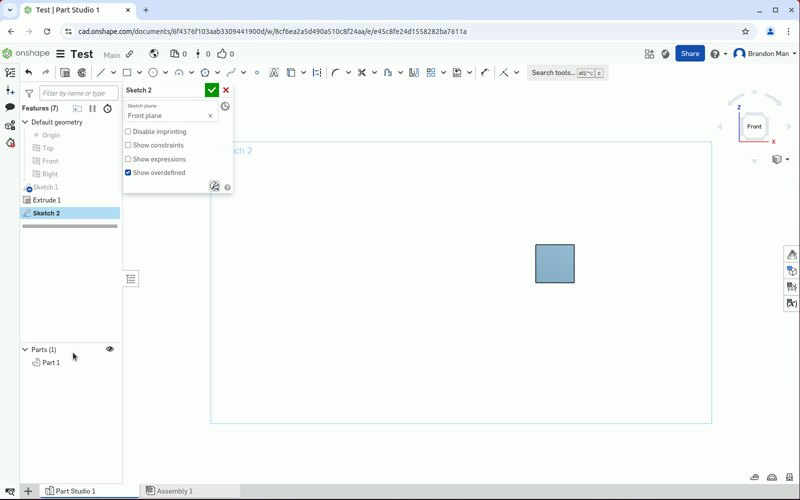
key(y)
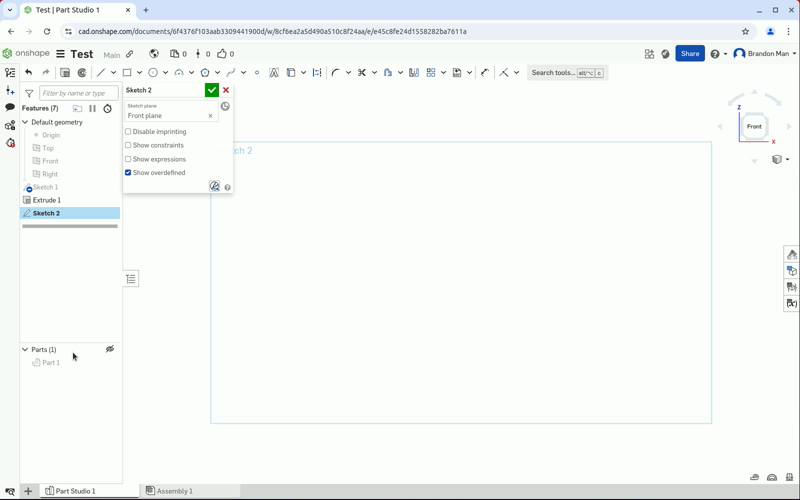
key(l)
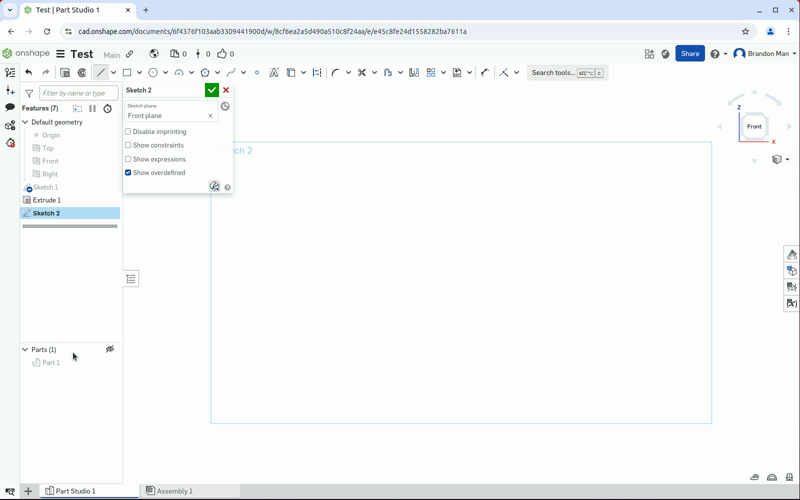
key_down(shift)
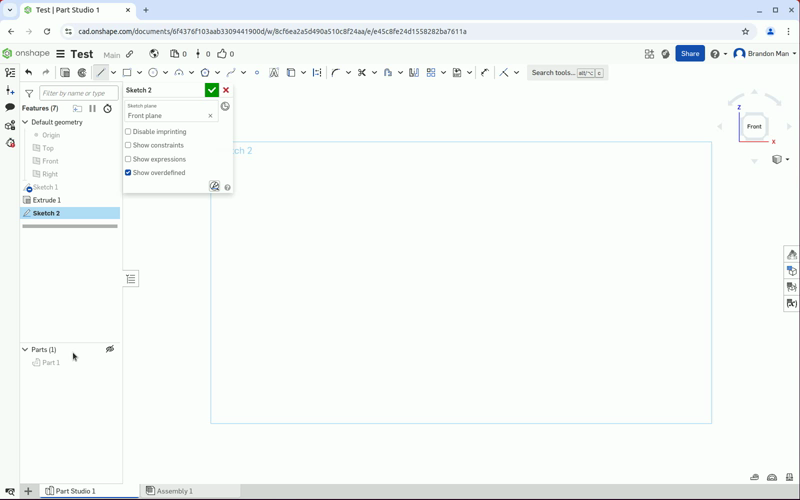
mouse_move(460, 320)
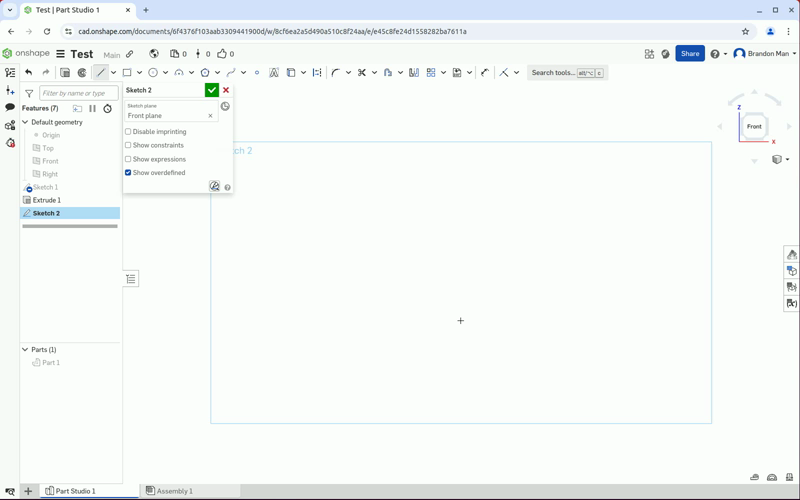
click(460, 320)
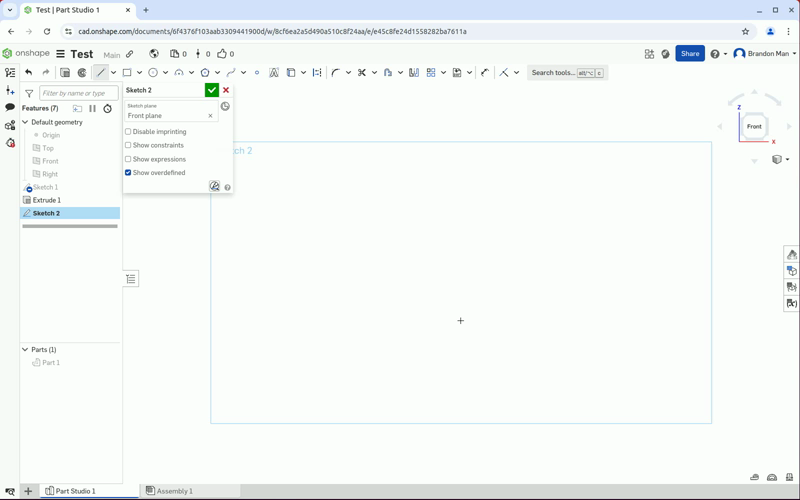
key_up(shift)
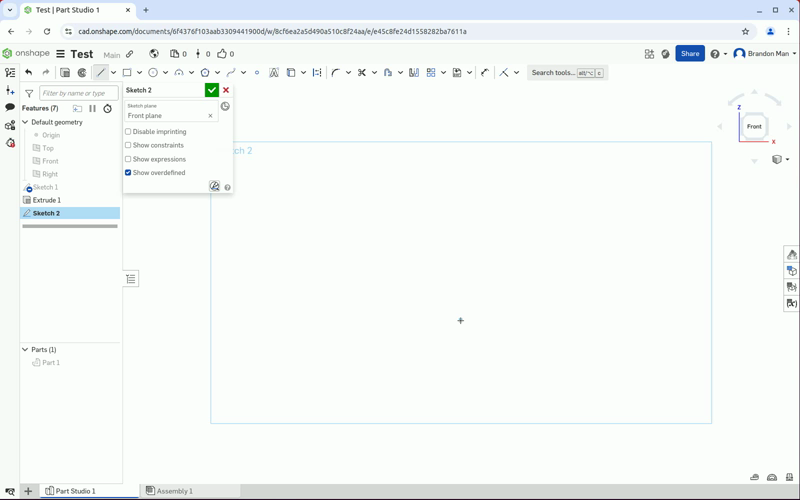
key_down(shift)
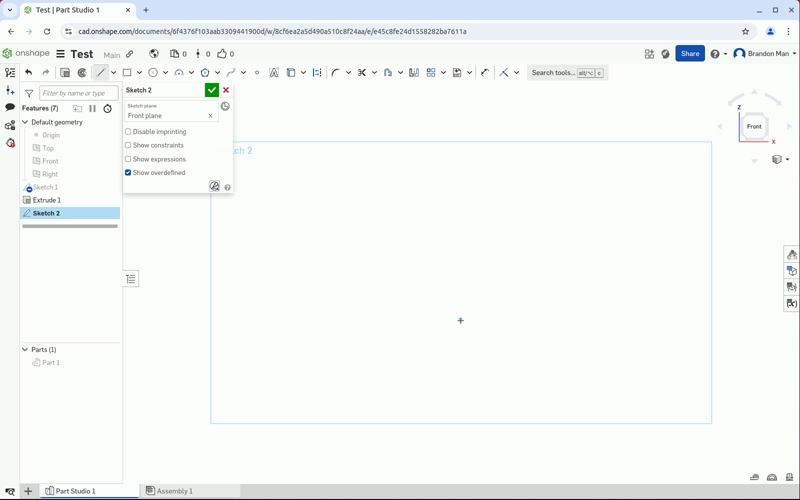
mouse_move(490, 320)
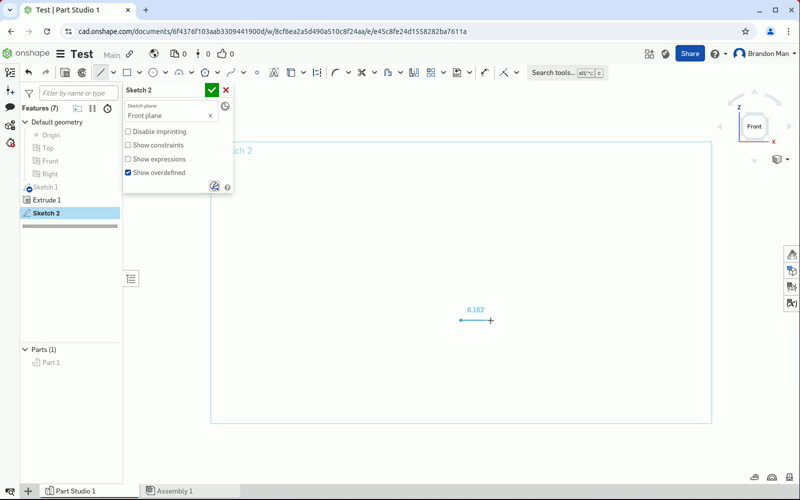
mouse_move(499, 320)
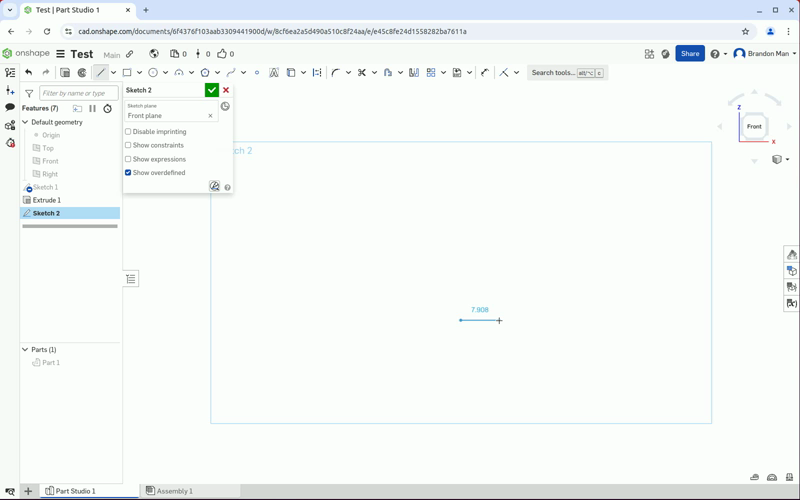
click(499, 320)
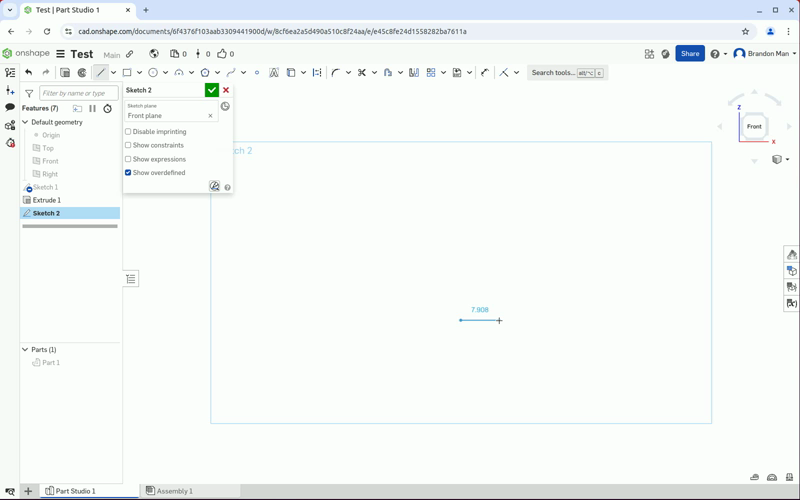
key_up(shift)
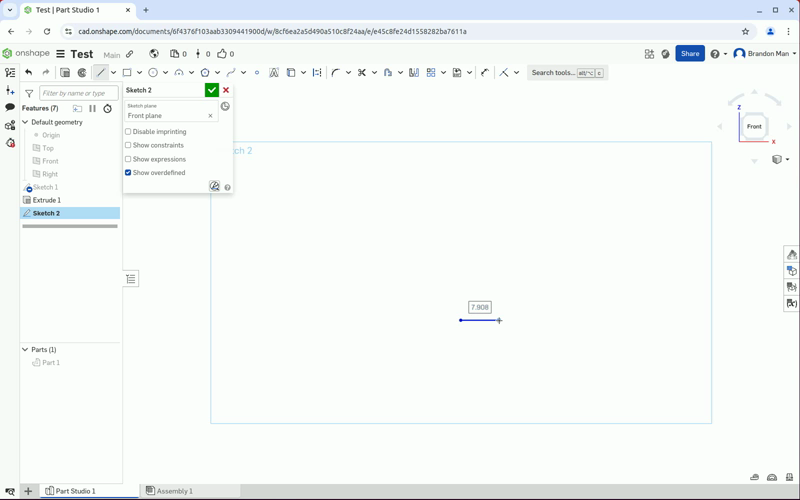
key_down(shift)
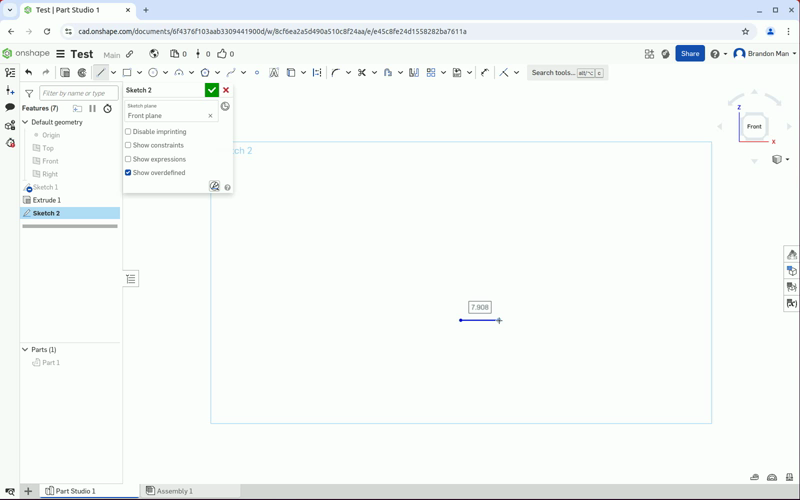
mouse_move(529, 320)
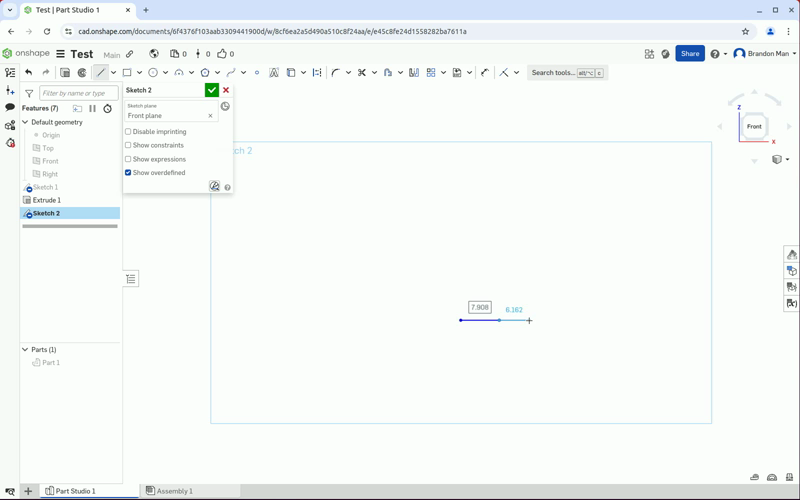
mouse_move(499, 282)
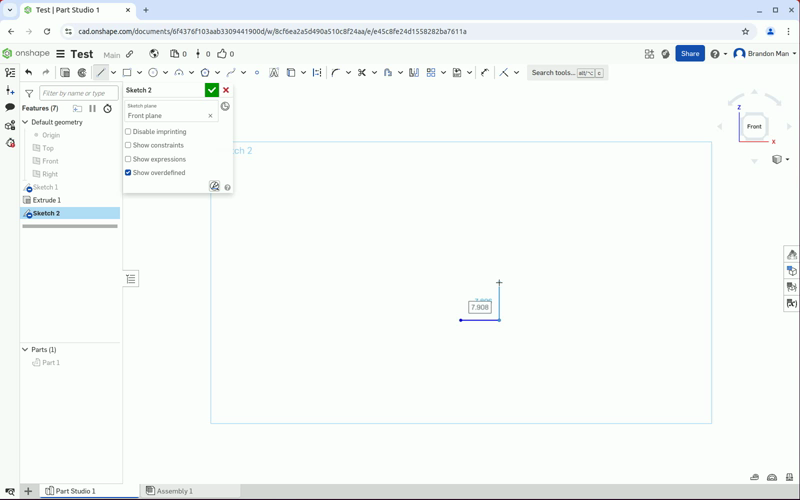
click(499, 282)
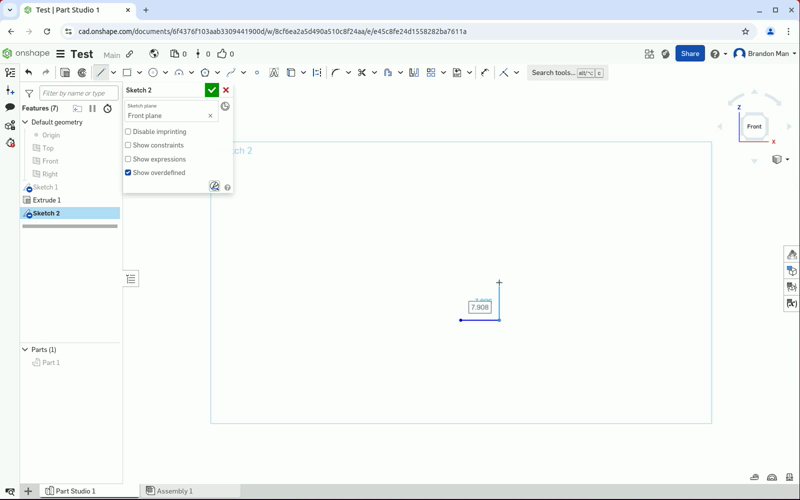
key_up(shift)
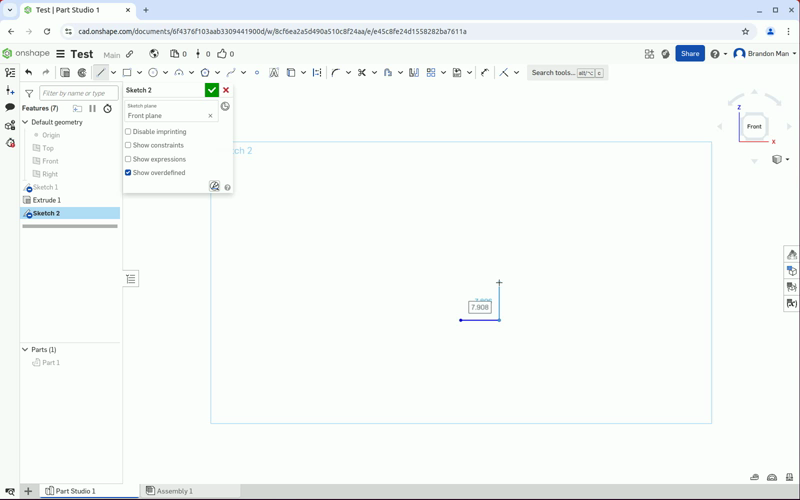
key_down(shift)
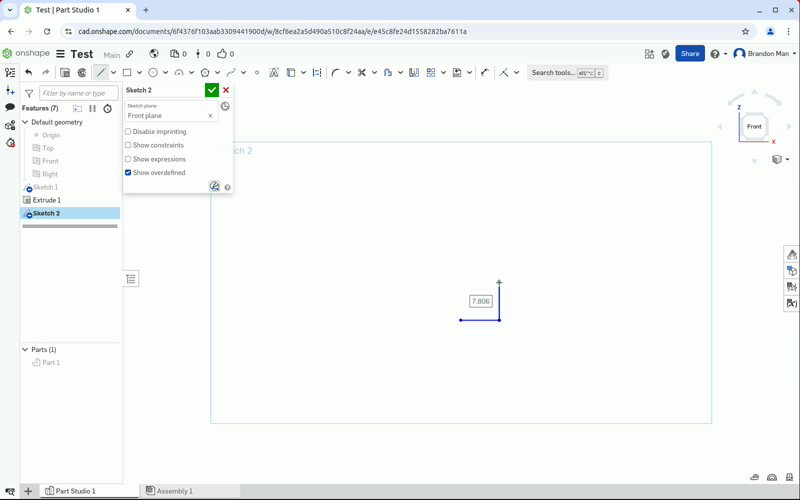
mouse_move(529, 282)
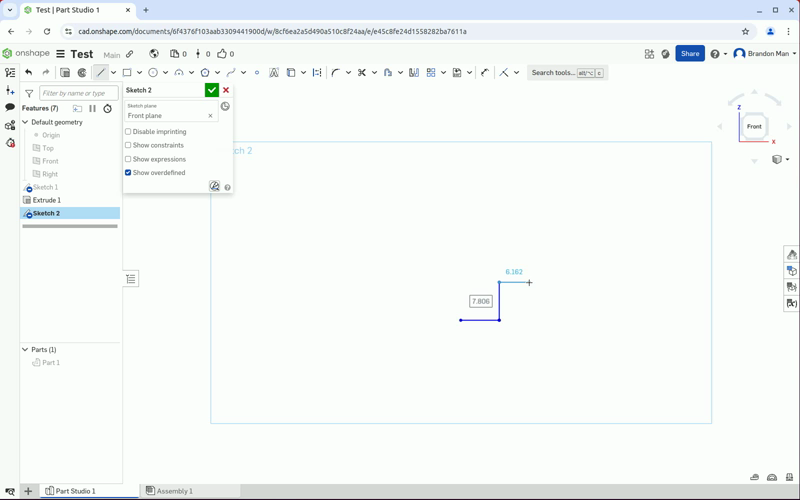
mouse_move(460, 282)
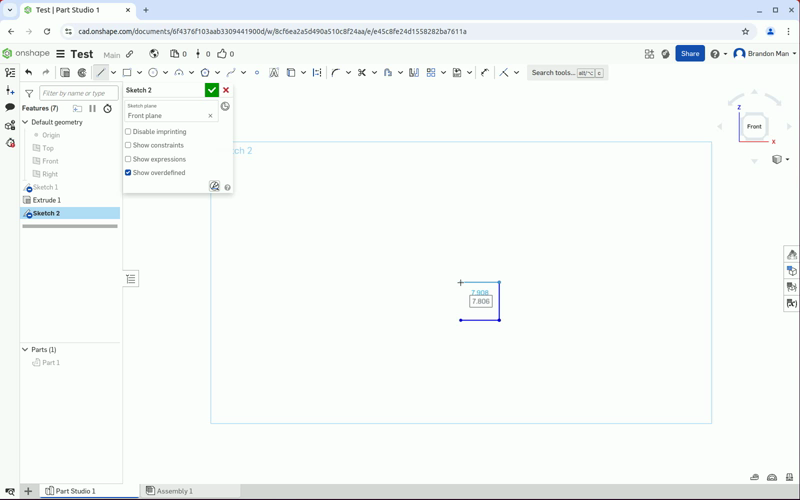
click(460, 282)
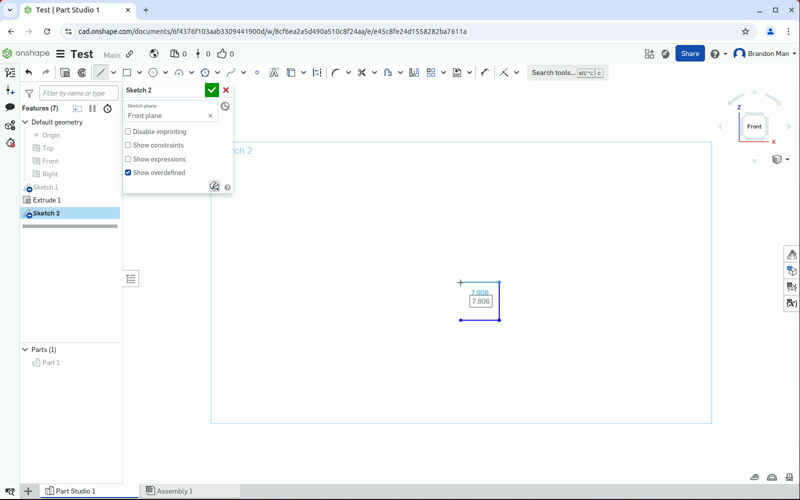
key_up(shift)
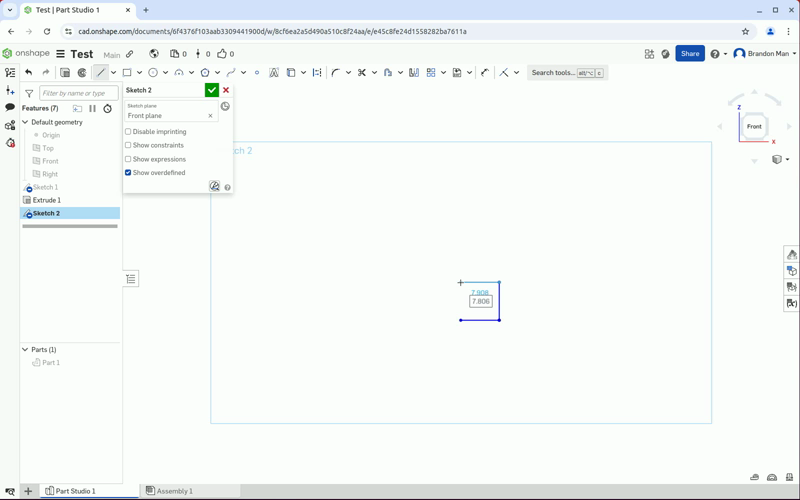
mouse_move(490, 282)
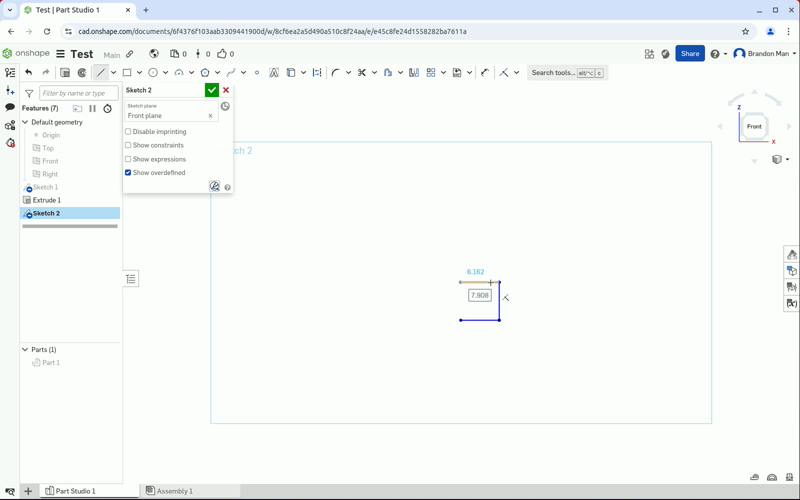
key_down(shift)
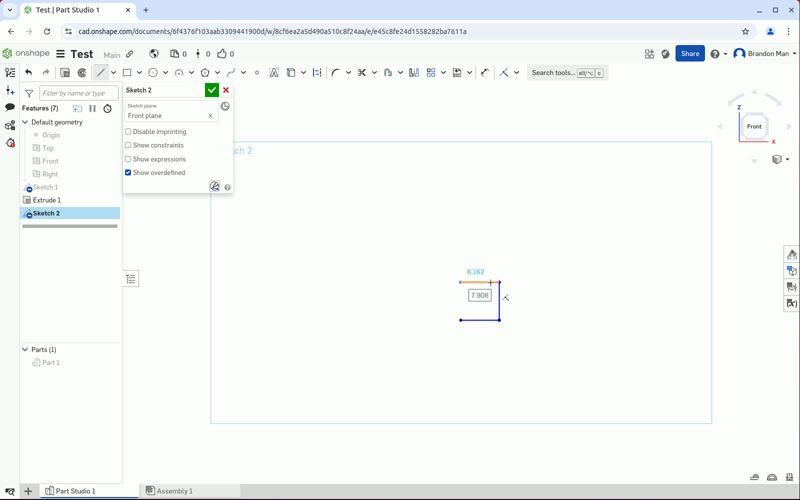
mouse_move(460, 320)
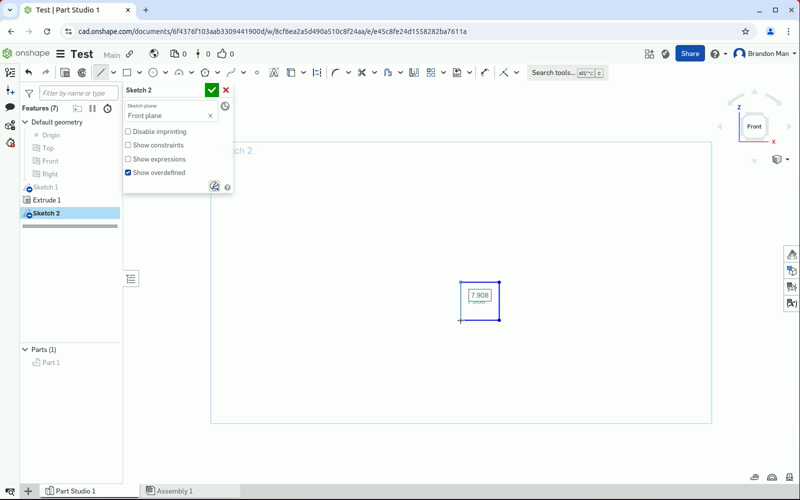
key_up(shift)
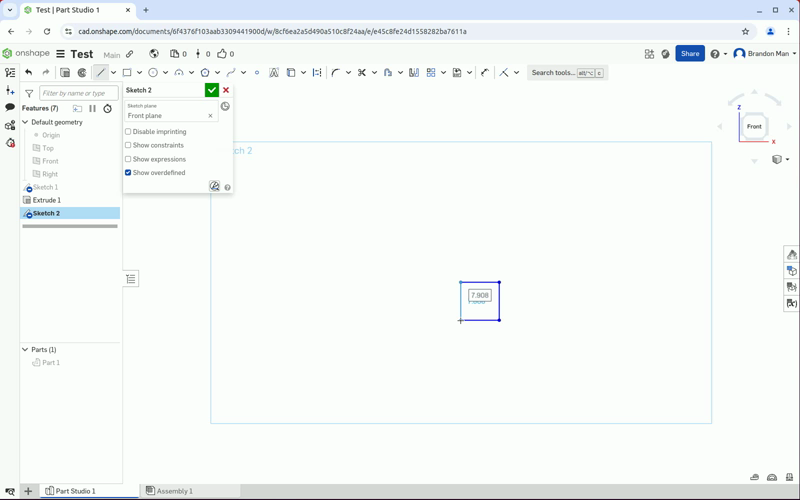
click(460, 320)
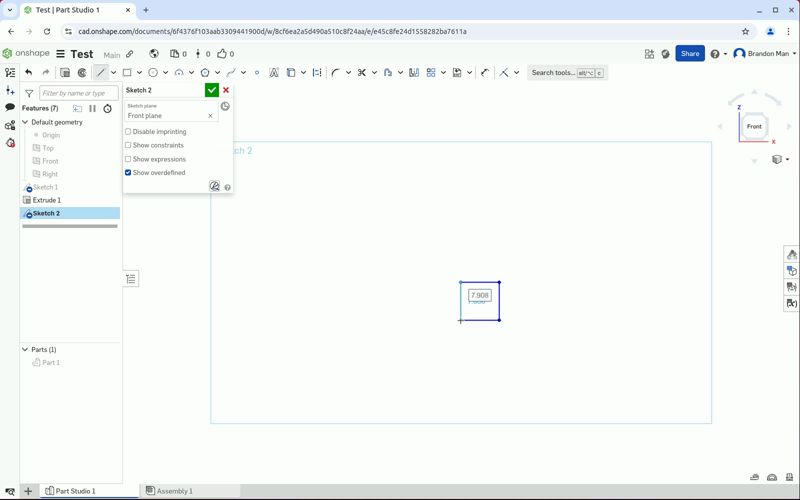
key(esc)
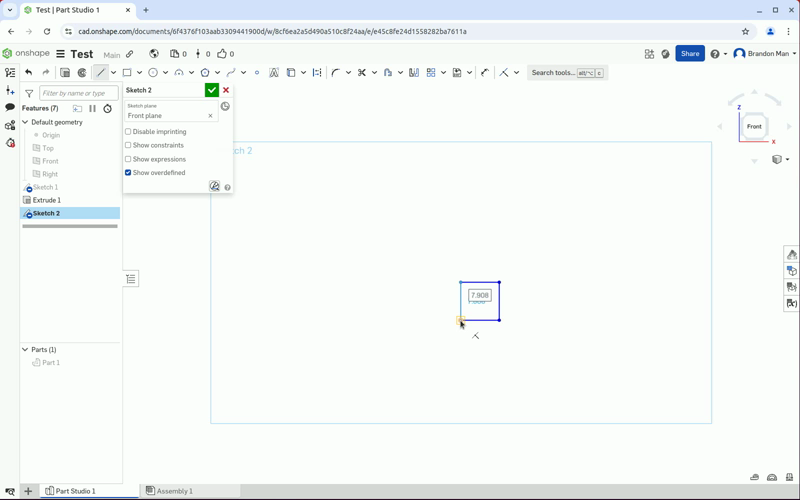
mouse_move(490, 286)
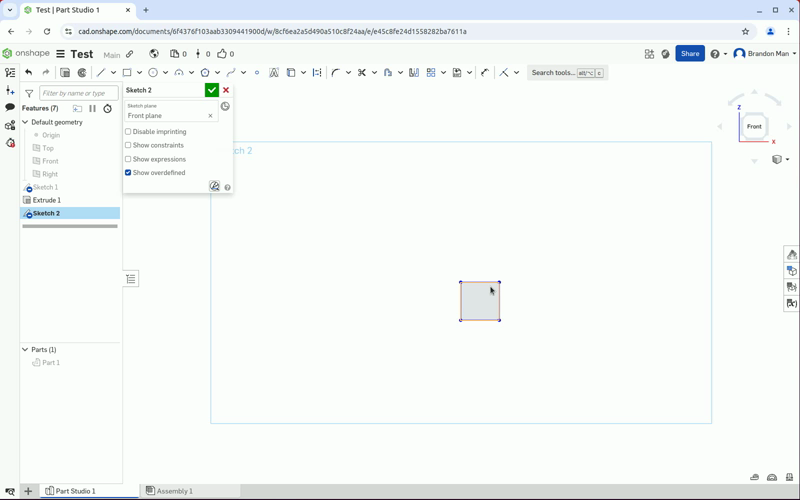
scroll(6)
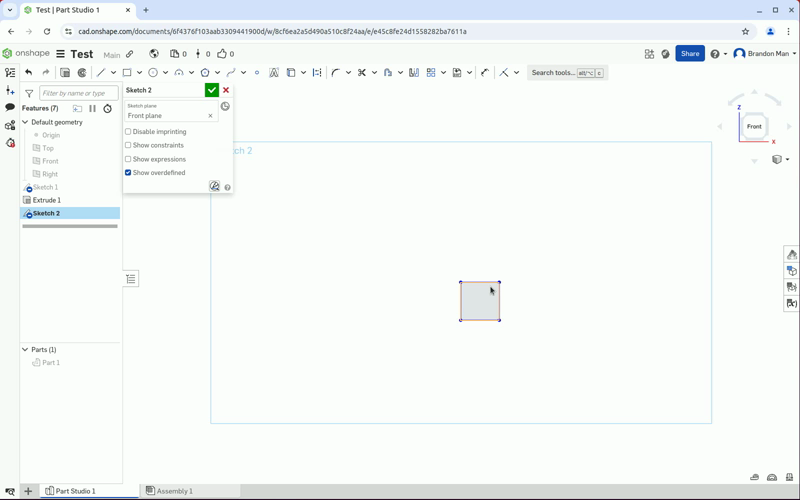
scroll(6)
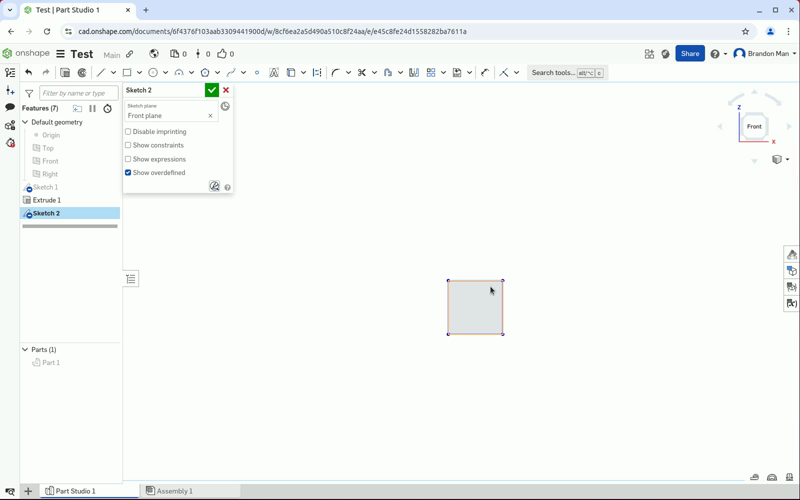
scroll(6)
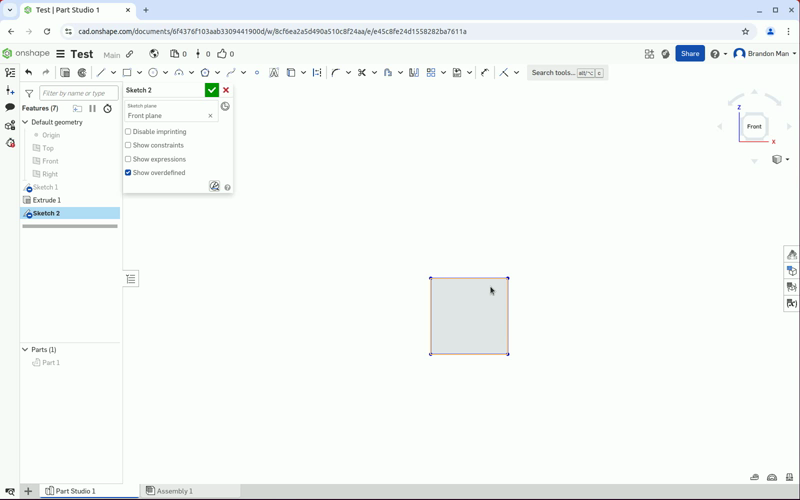
scroll(6)
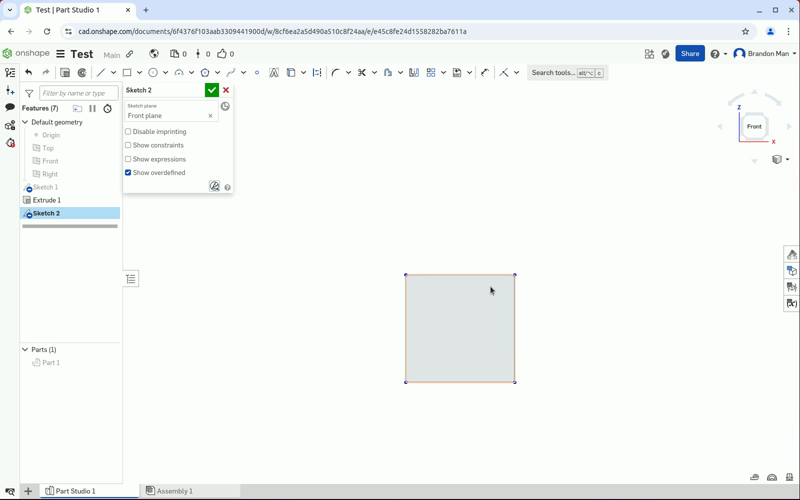
scroll(6)
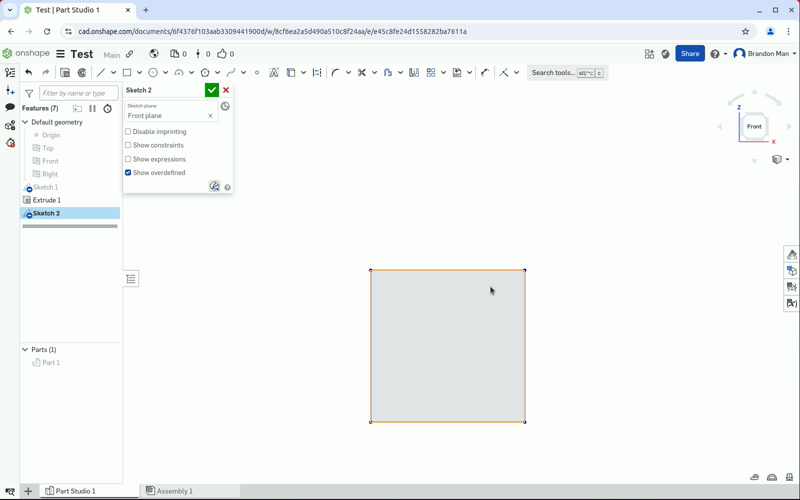
scroll(6)
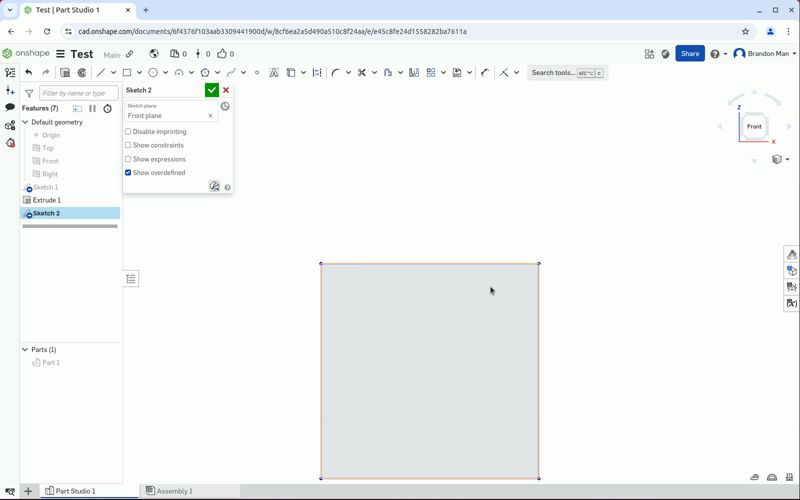
scroll(6)
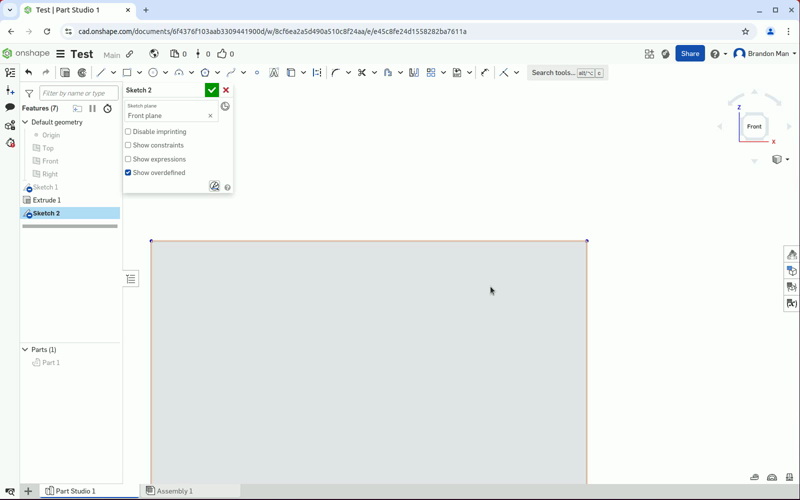
click(490, 286)
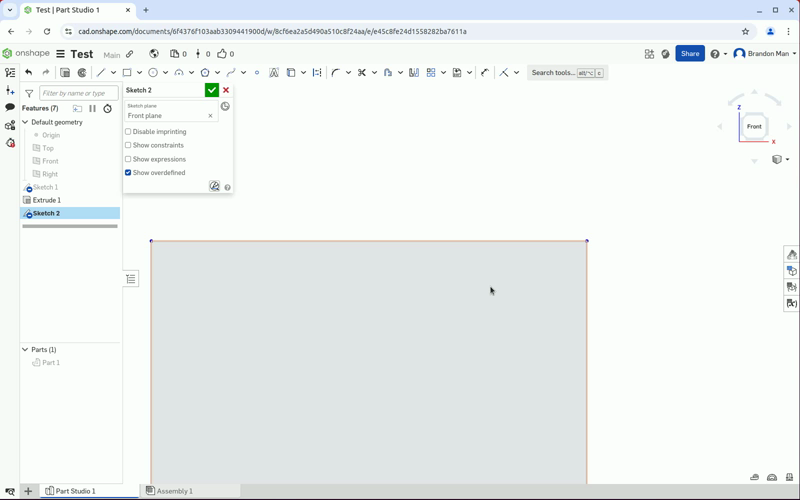
scroll(-6)
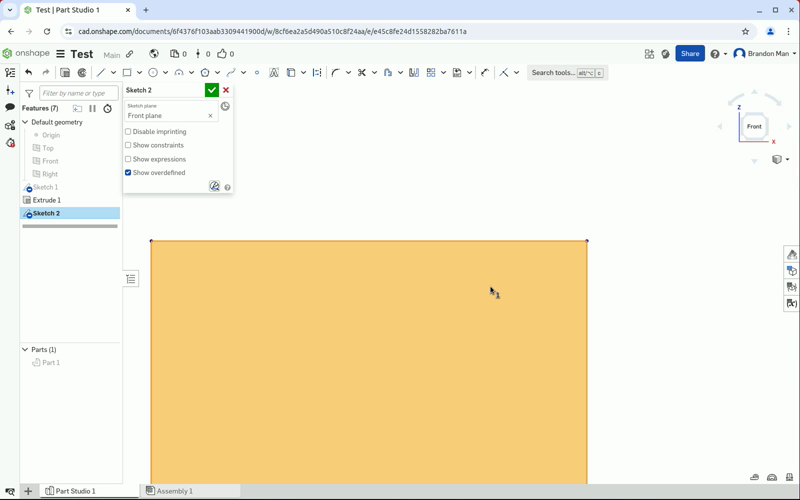
scroll(-6)
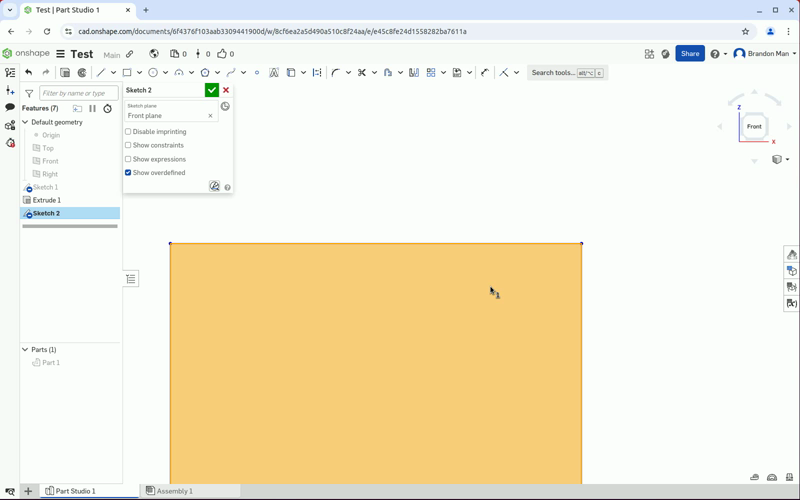
scroll(-6)
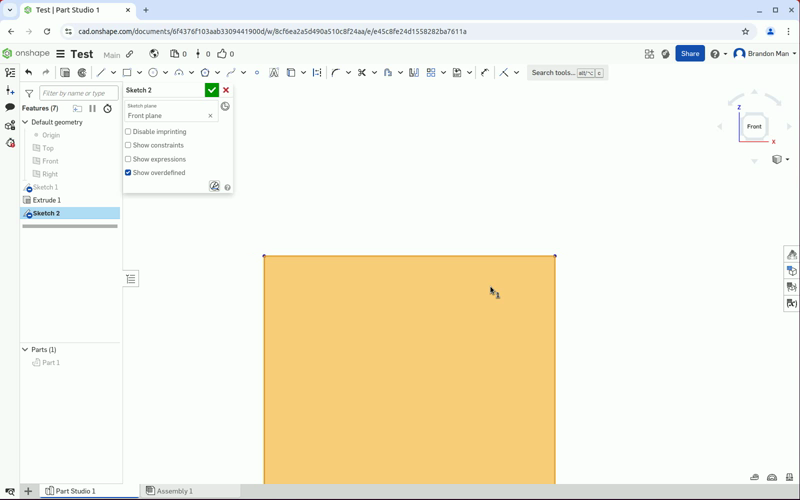
scroll(-6)
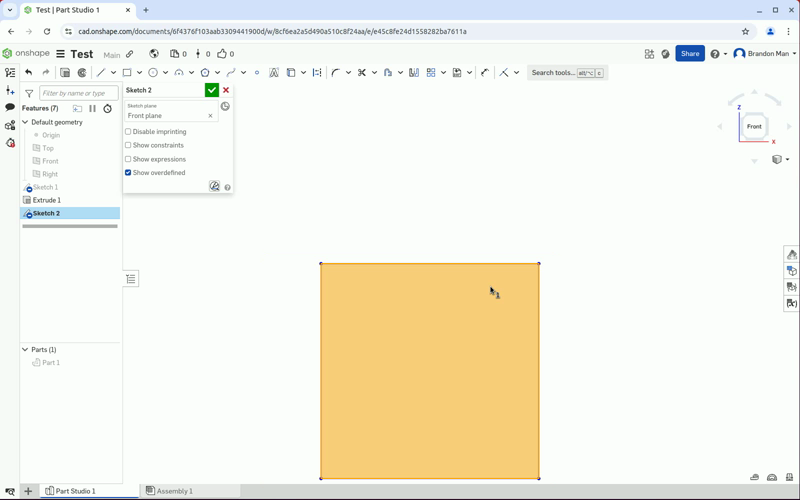
scroll(-6)
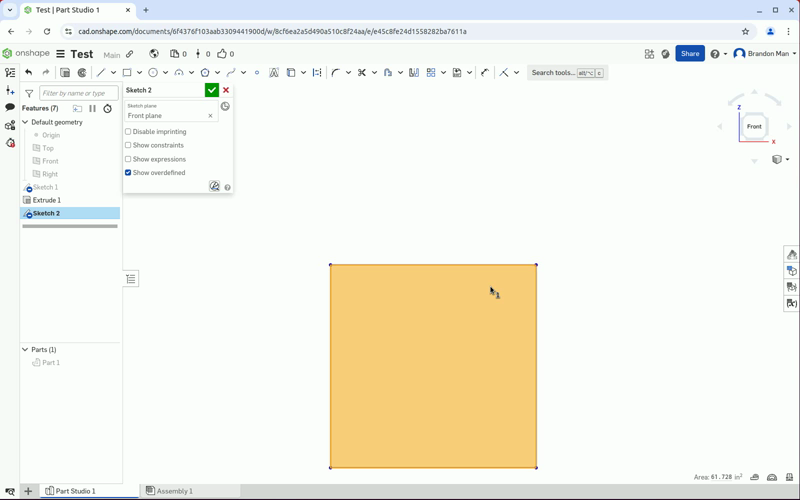
scroll(-6)
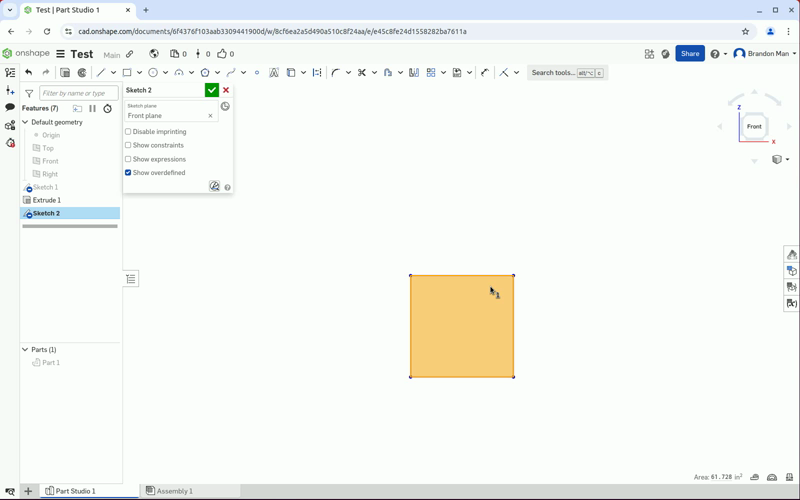
scroll(-6)
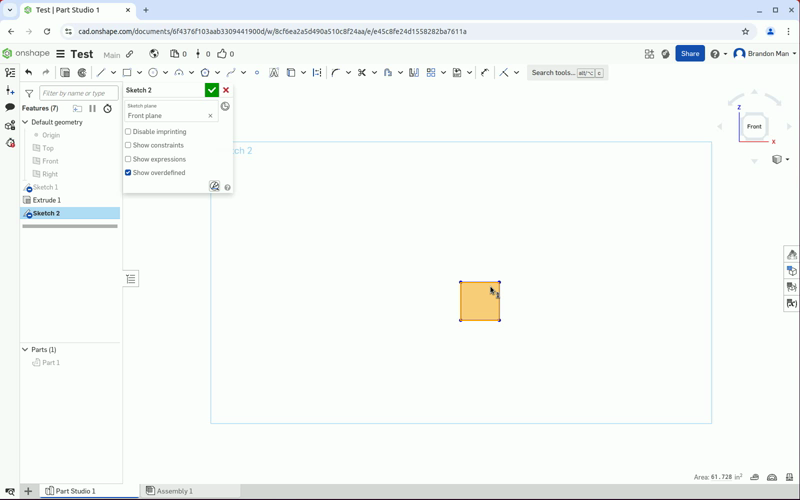
mouse_move(73, 352)
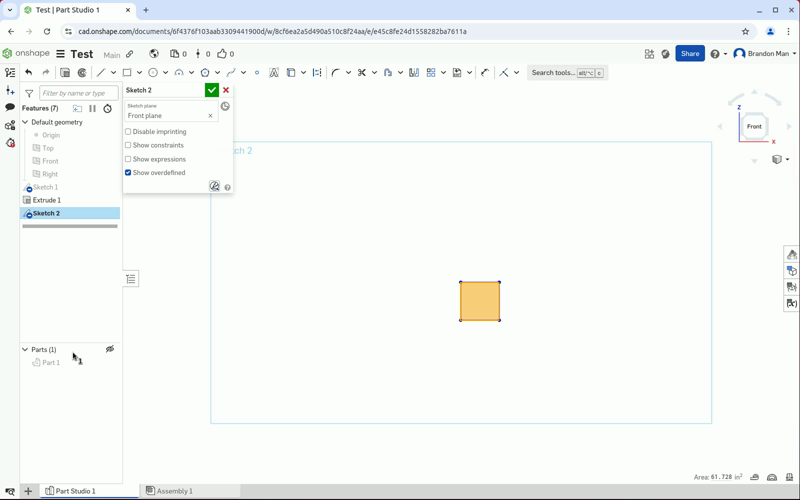
key(shift+y)
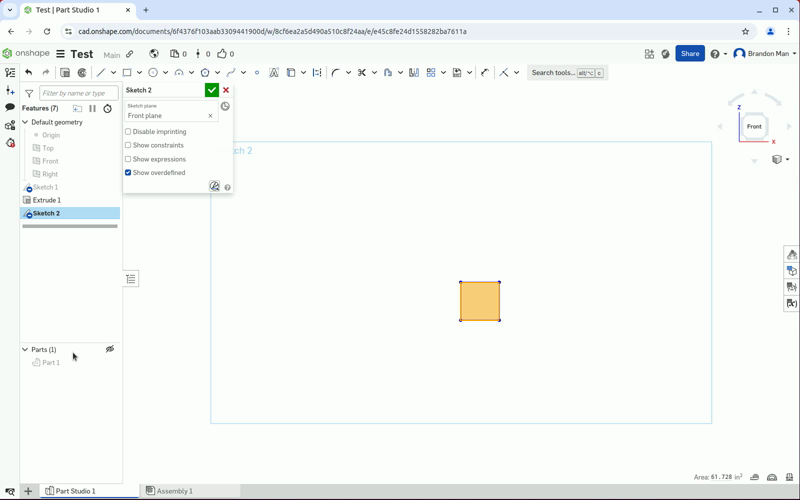
key(shift+e)
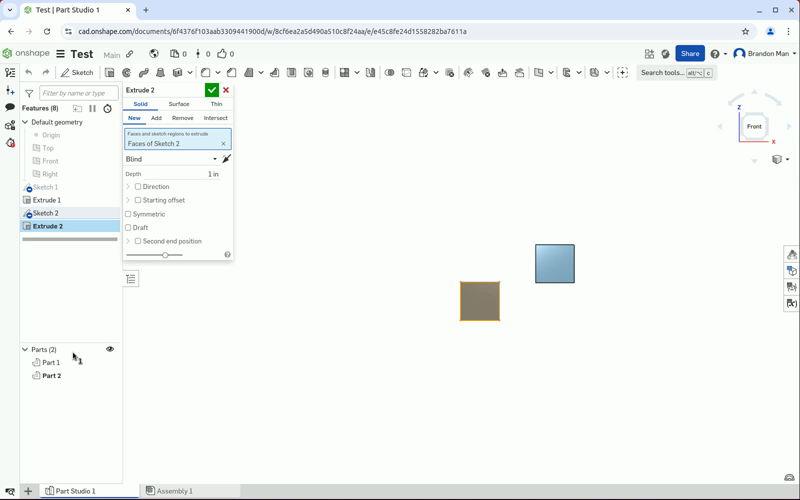
mouse_move(143, 106)
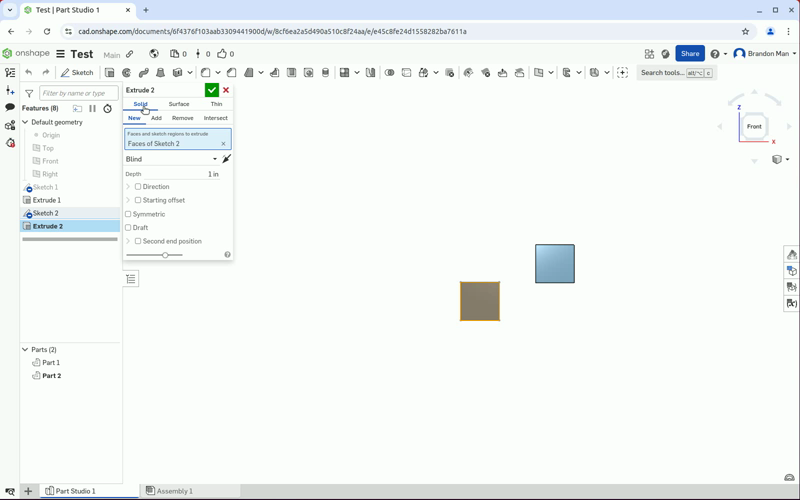
click(143, 106)
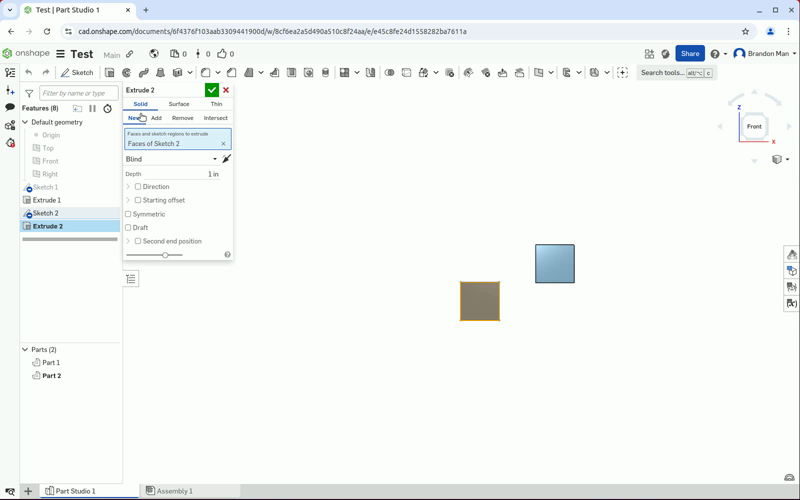
mouse_move(137, 120)
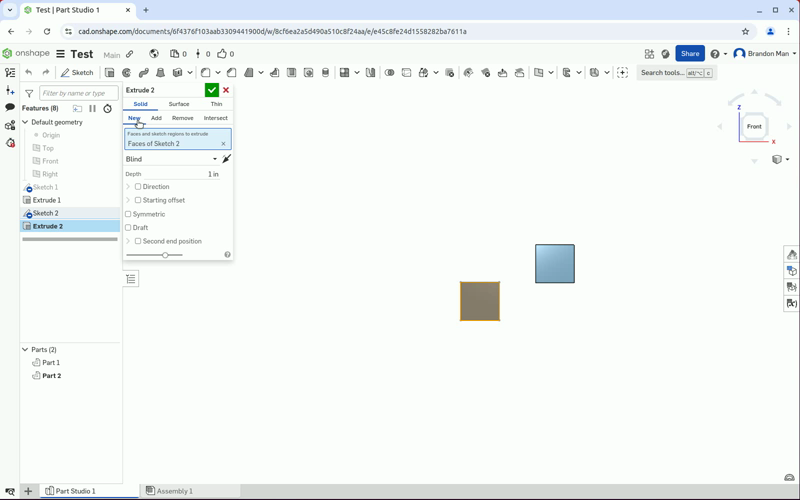
click(137, 120)
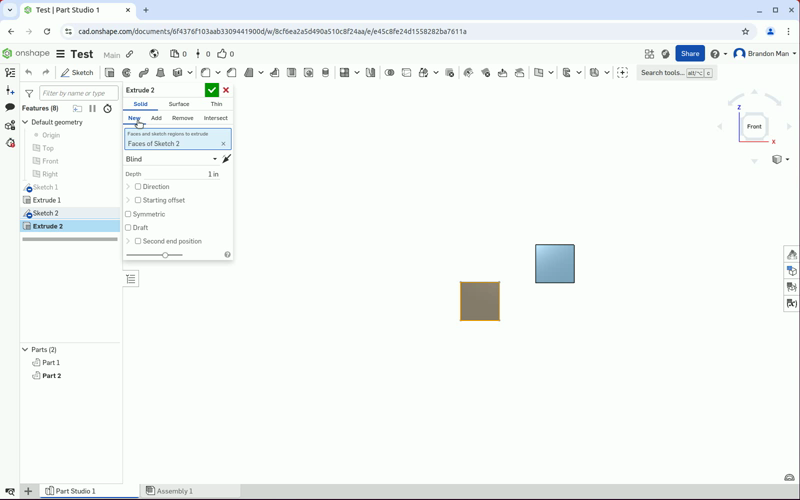
key(tab, 4)
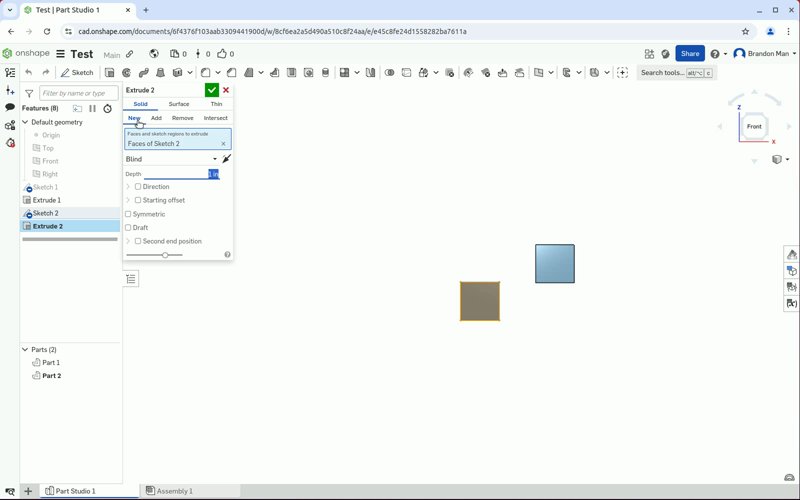
text(9.628)
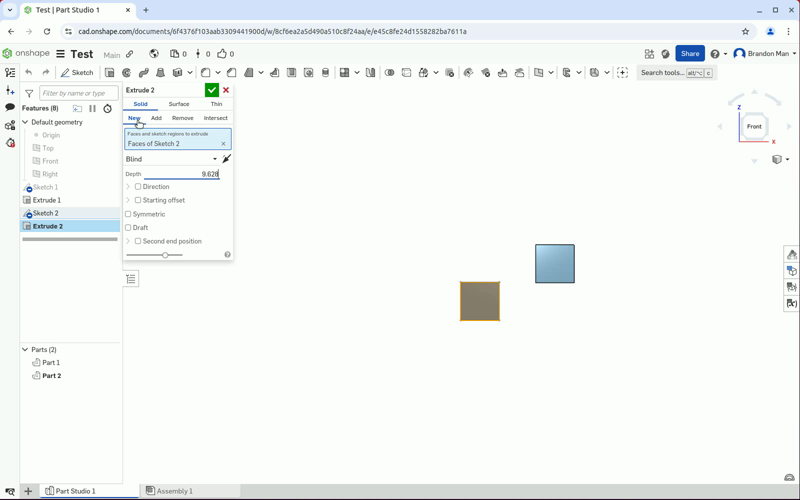
key(enter)
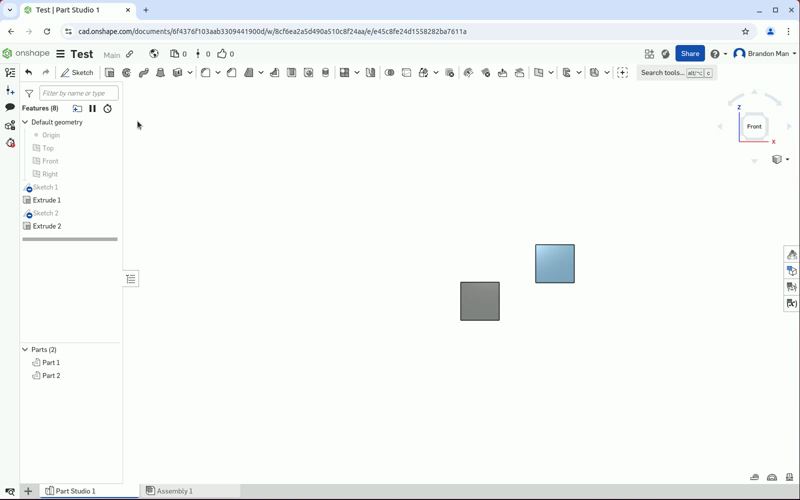
key(shift+h)
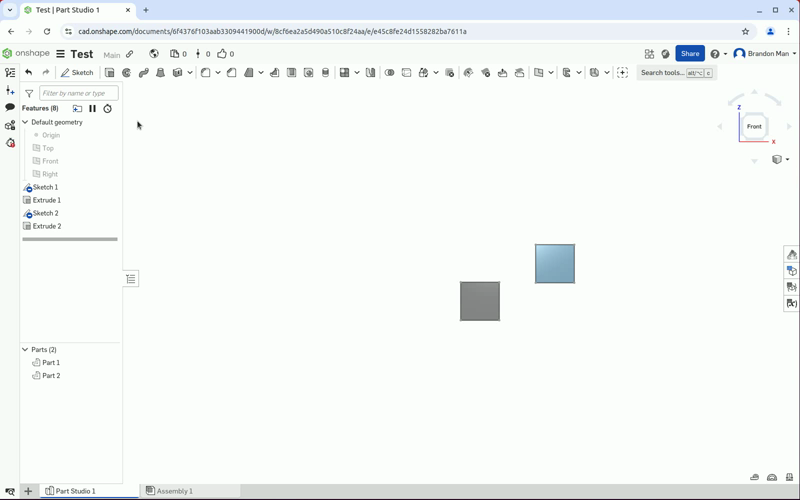
key(shift+h)
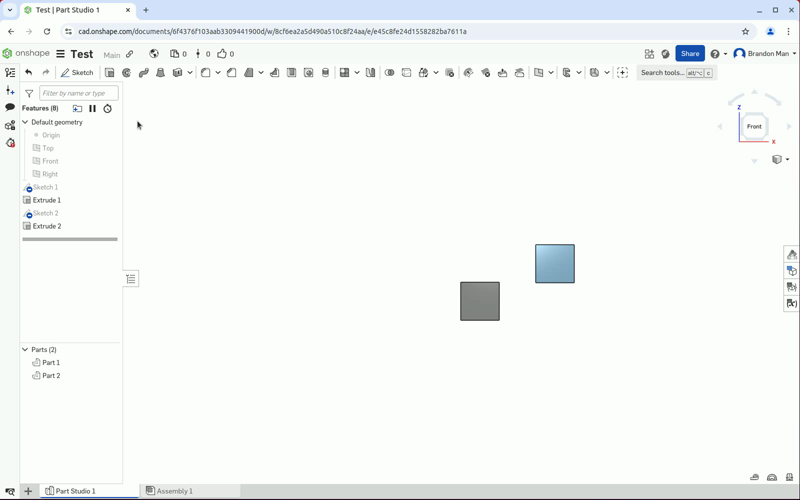
mouse_move(73, 189)
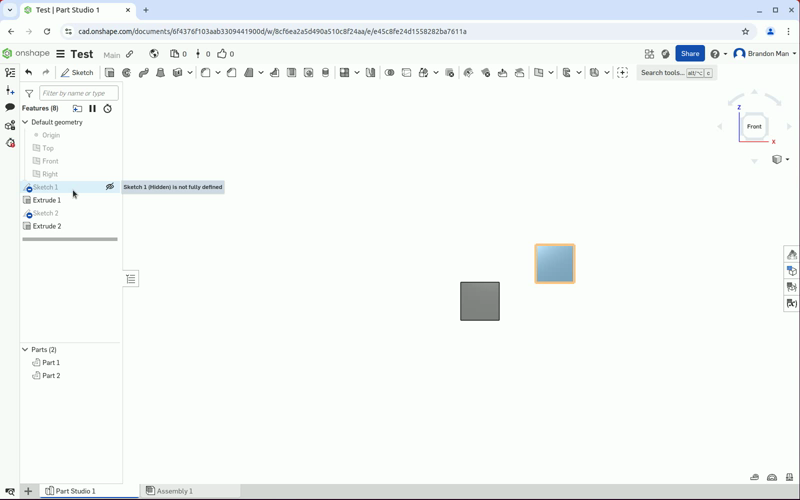
click(73, 189)
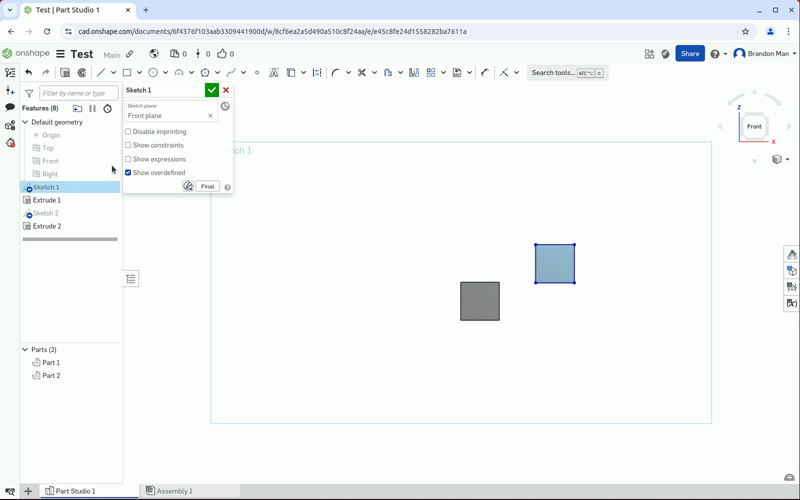
mouse_move(229, 92)
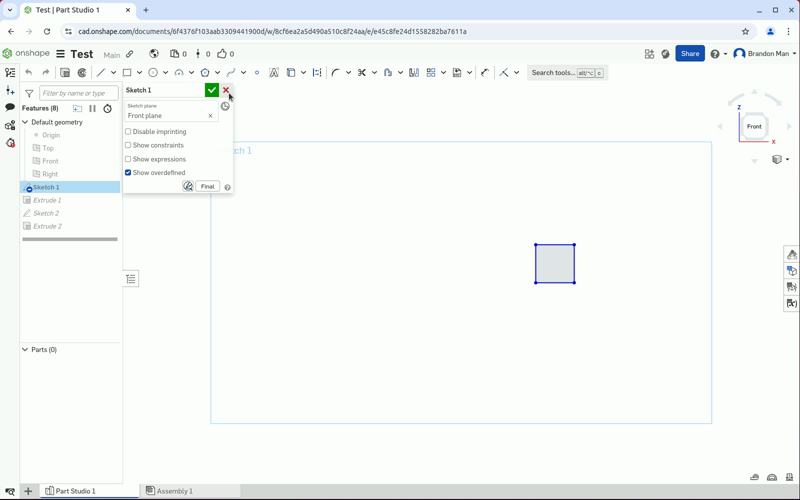
click(229, 92)
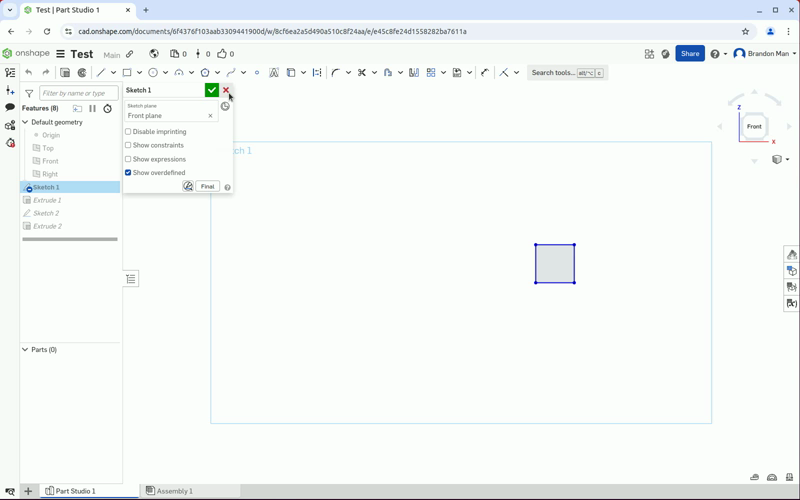
key(shift+s)
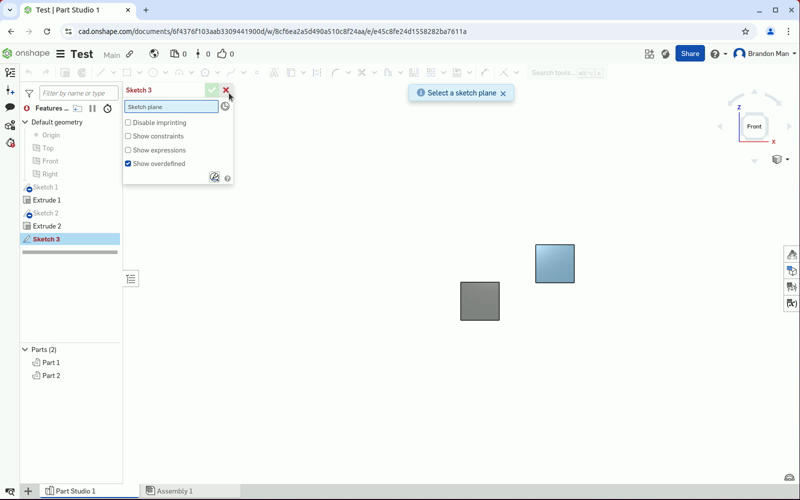
mouse_move(73, 163)
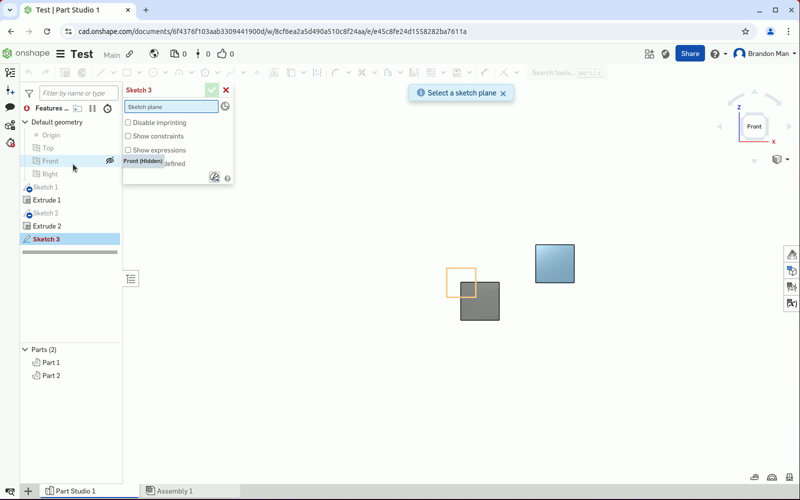
click(73, 163)
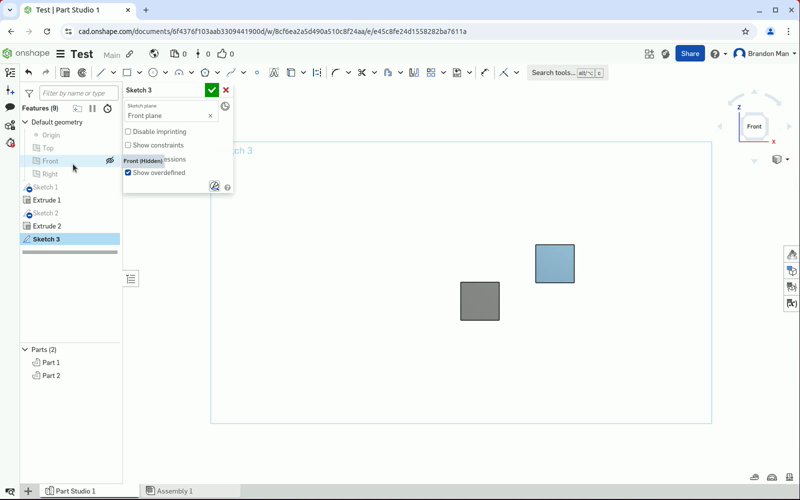
mouse_move(73, 352)
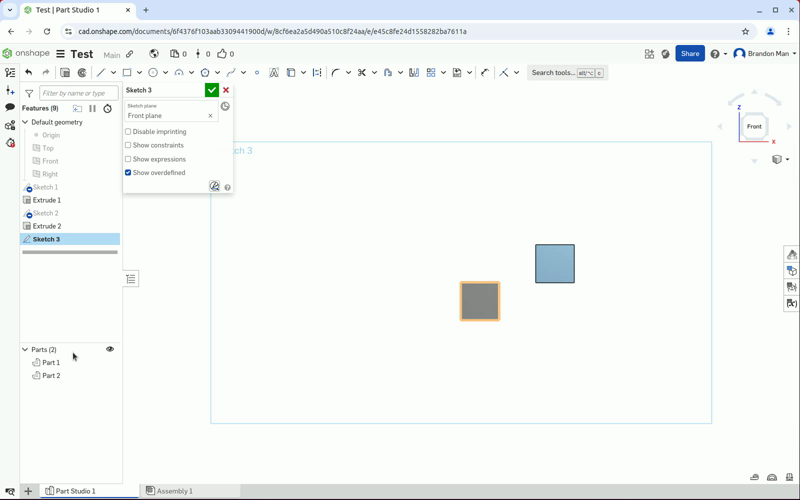
key(y)
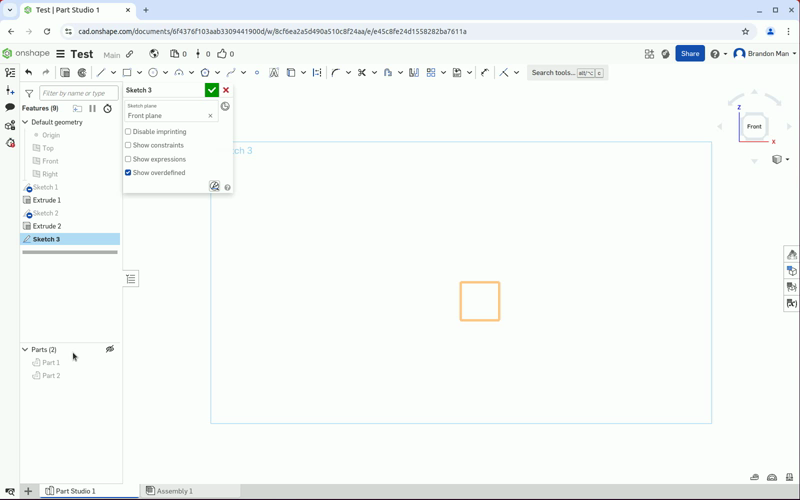
key(l)
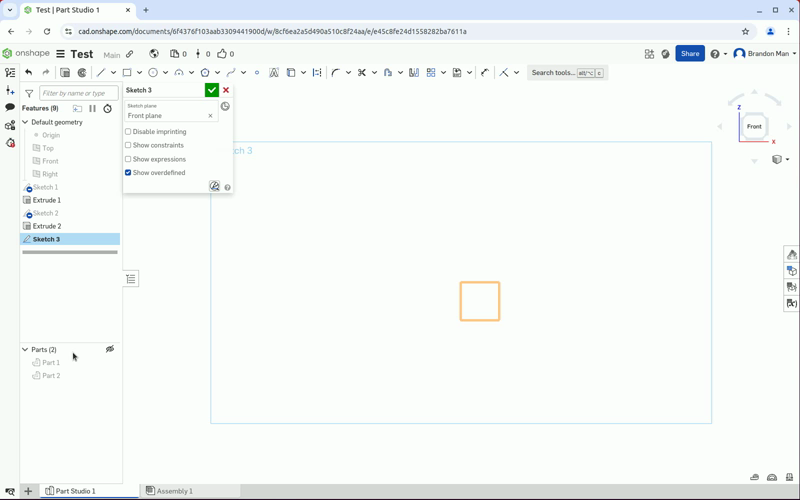
key_down(shift)
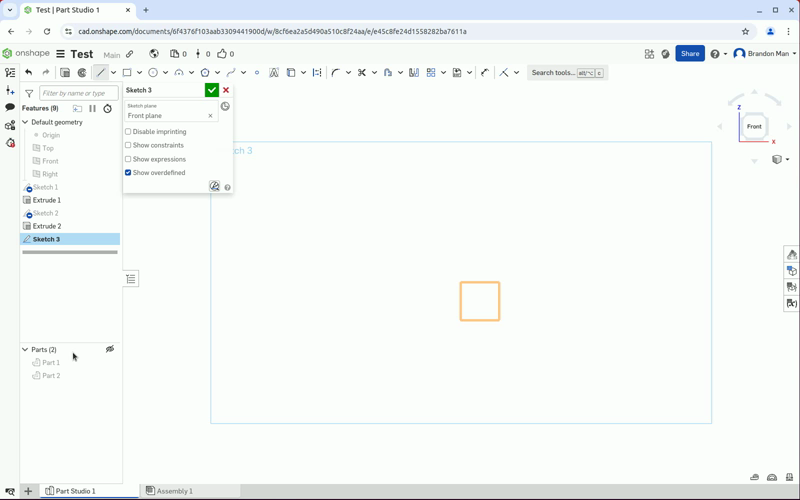
mouse_move(460, 282)
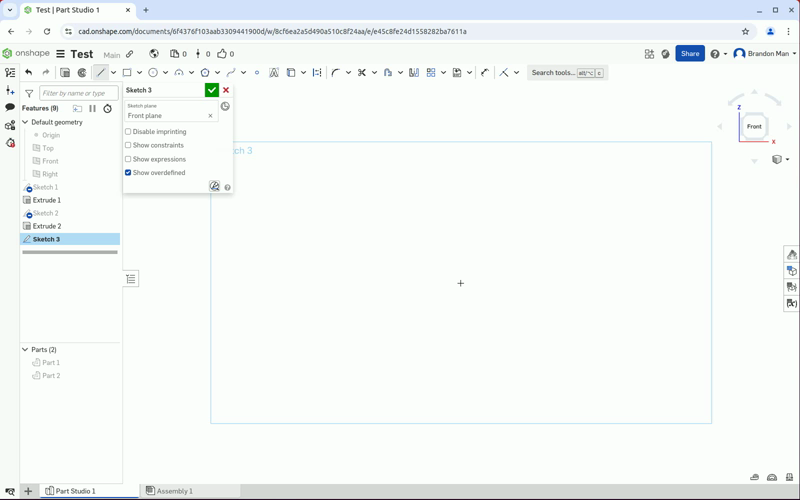
click(460, 282)
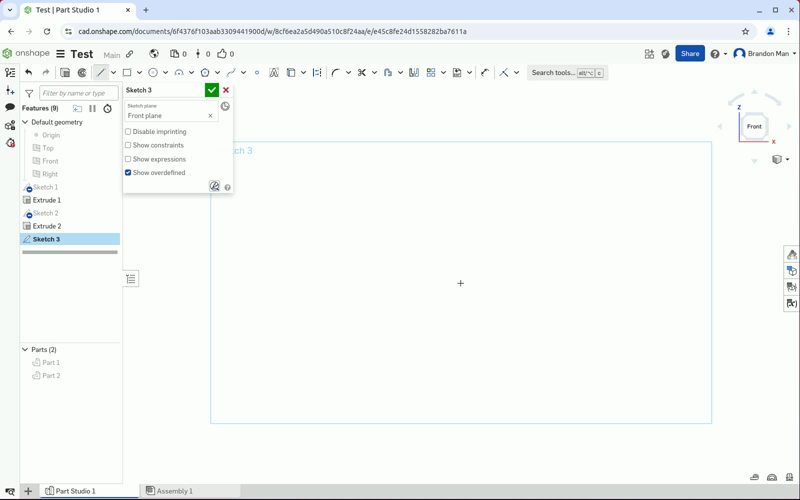
key_up(shift)
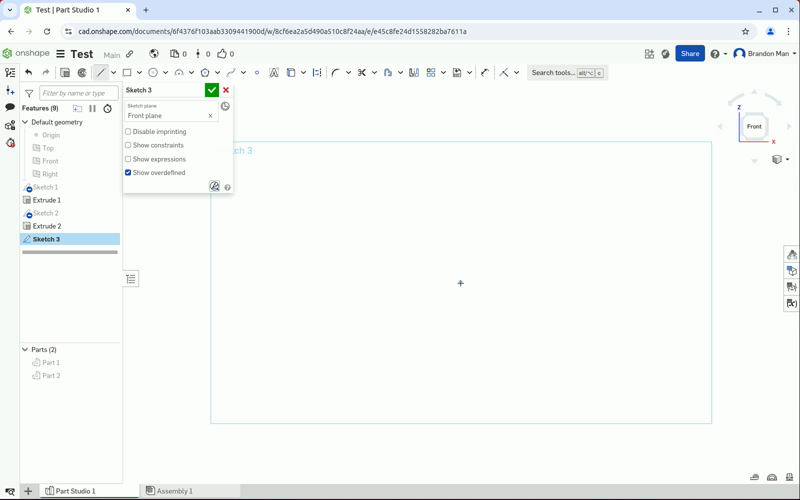
key_down(shift)
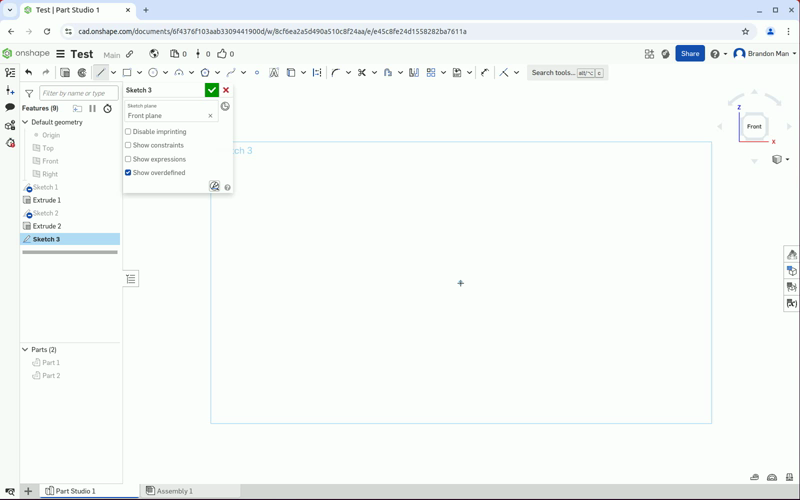
mouse_move(490, 282)
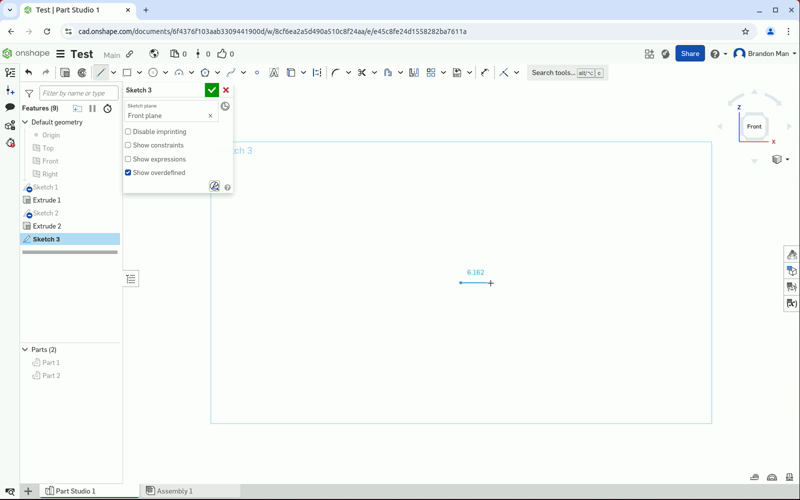
mouse_move(499, 282)
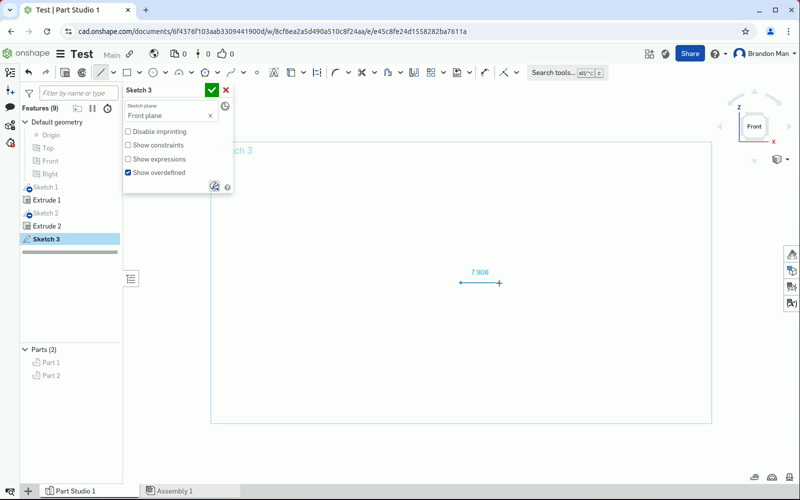
click(499, 282)
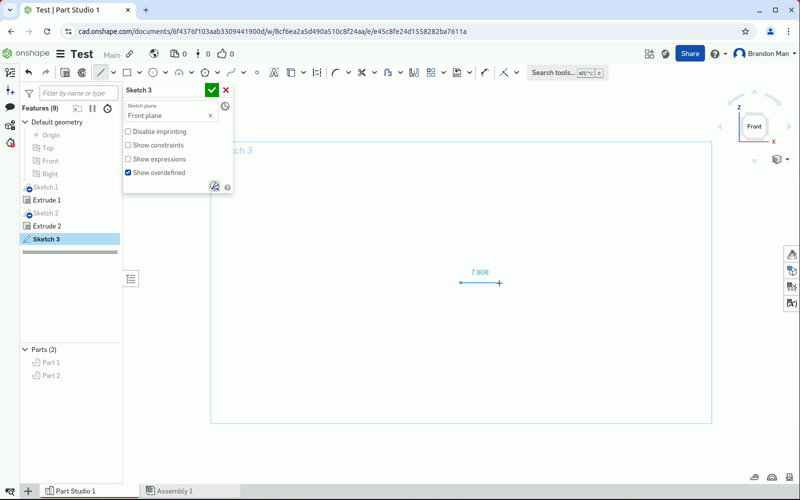
key_up(shift)
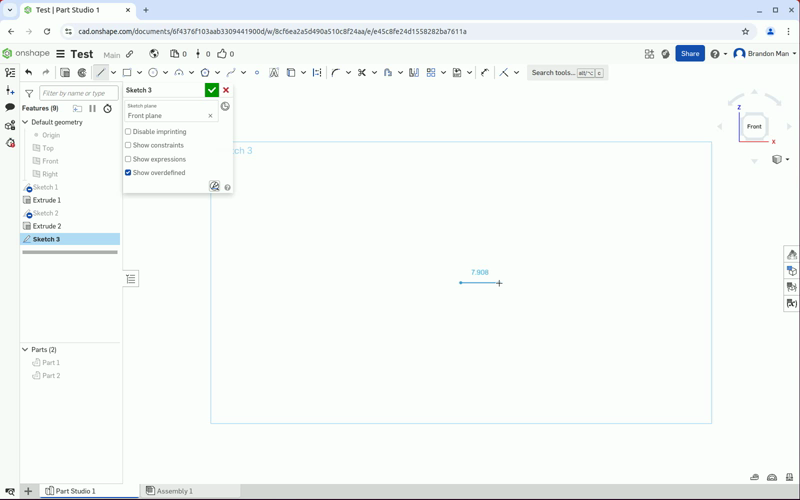
key_down(shift)
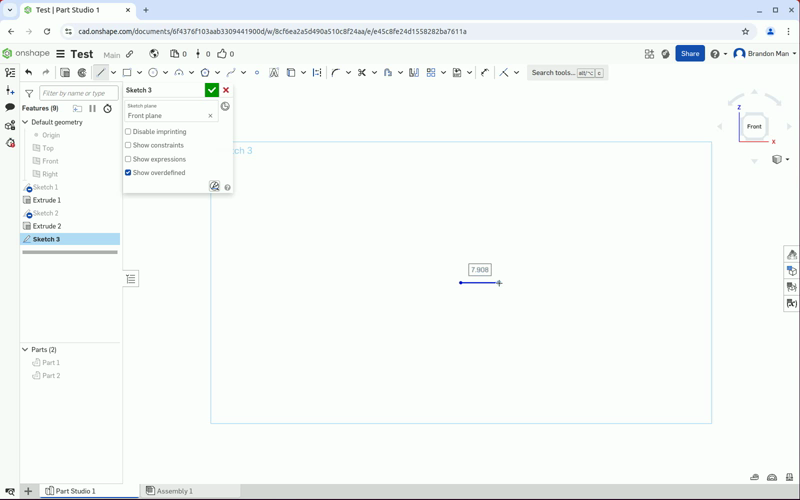
mouse_move(529, 282)
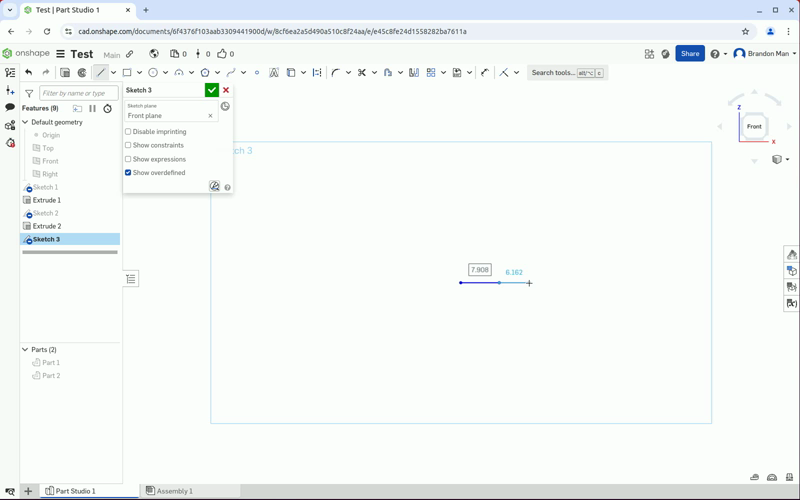
mouse_move(499, 244)
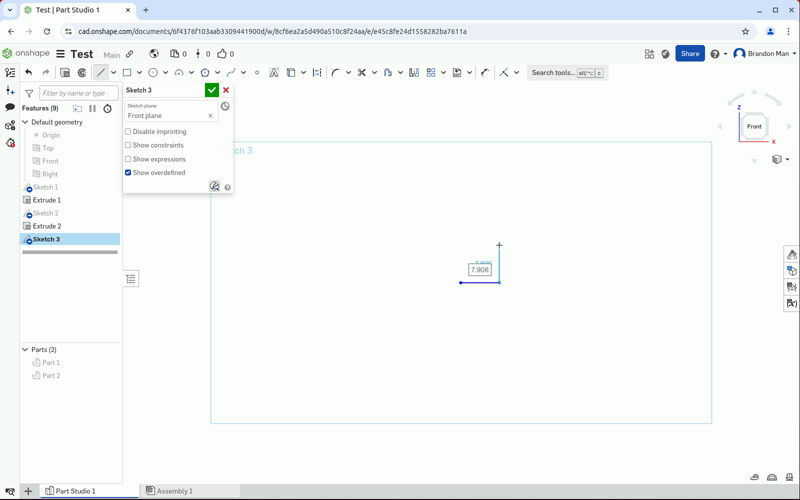
click(499, 244)
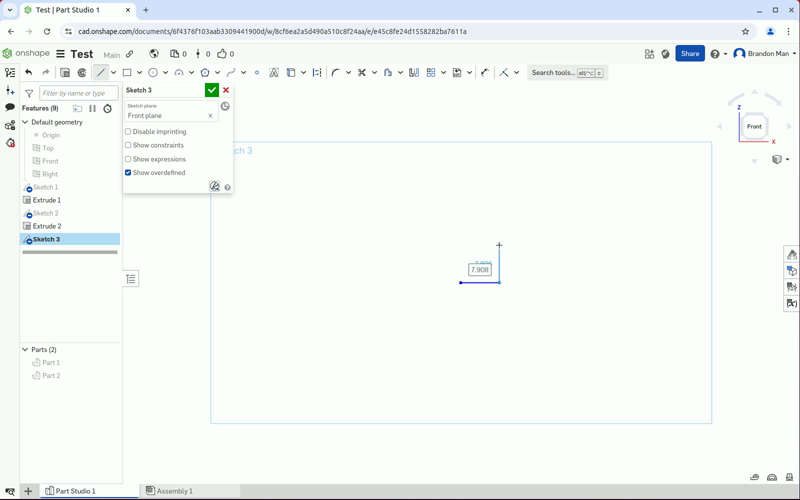
key_up(shift)
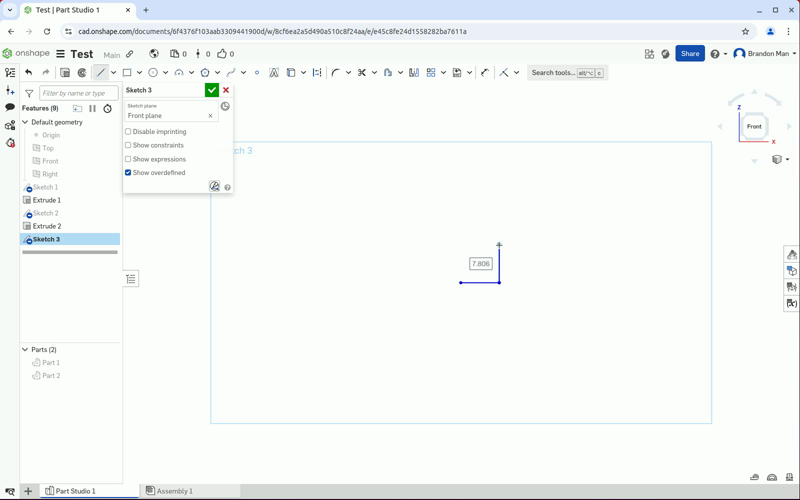
key_down(shift)
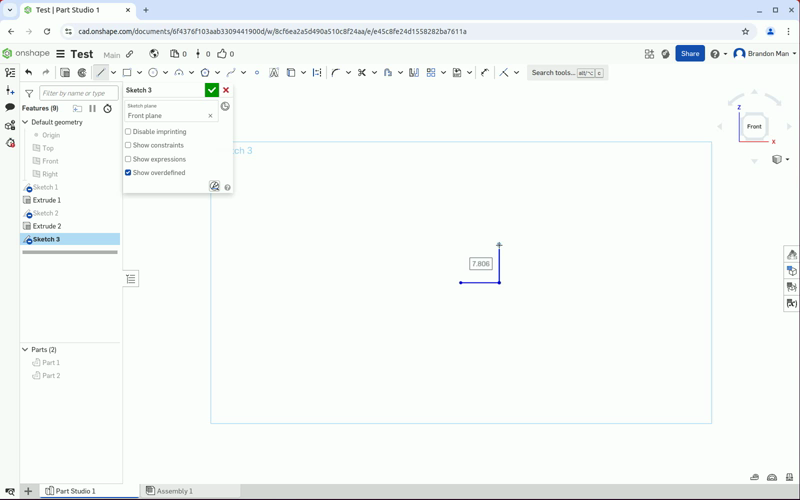
mouse_move(529, 244)
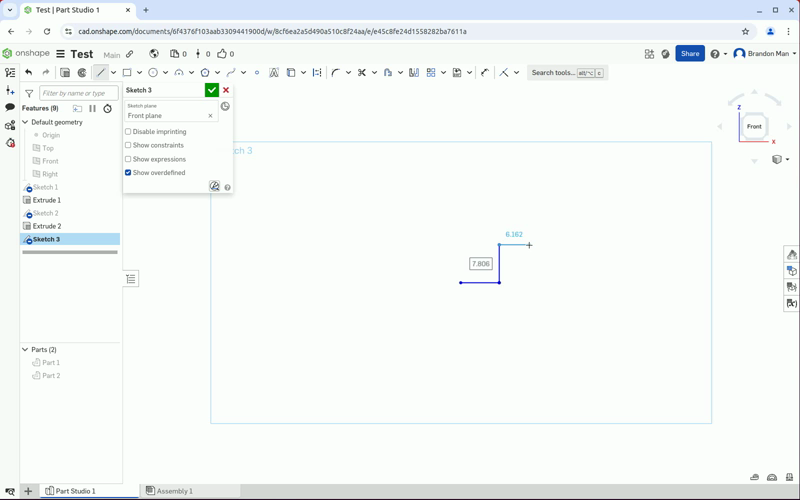
mouse_move(460, 244)
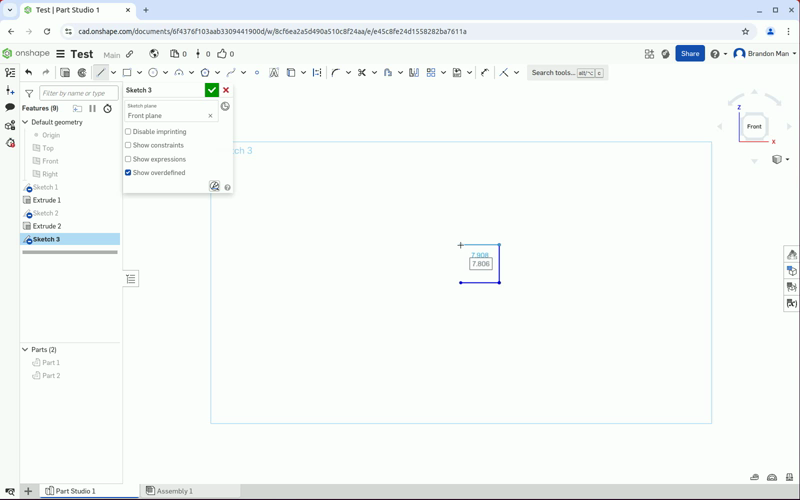
click(460, 244)
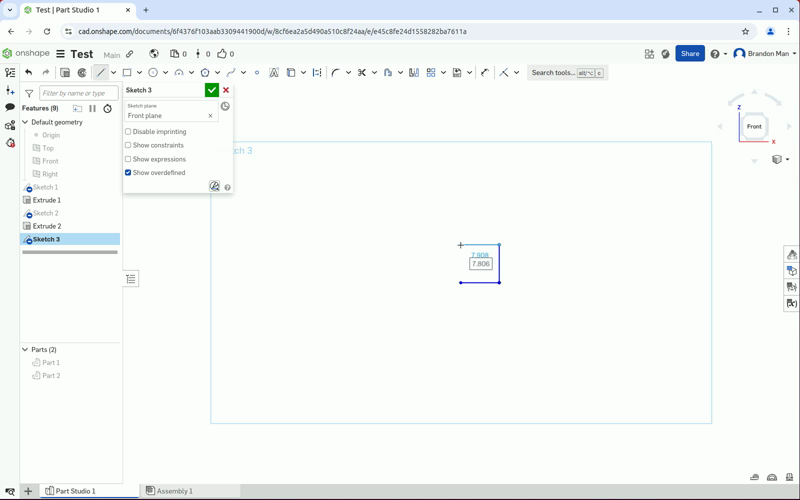
key_up(shift)
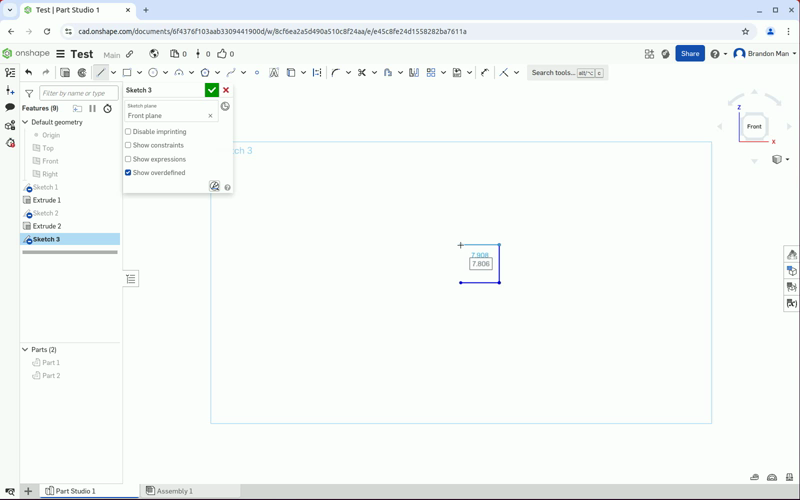
mouse_move(490, 244)
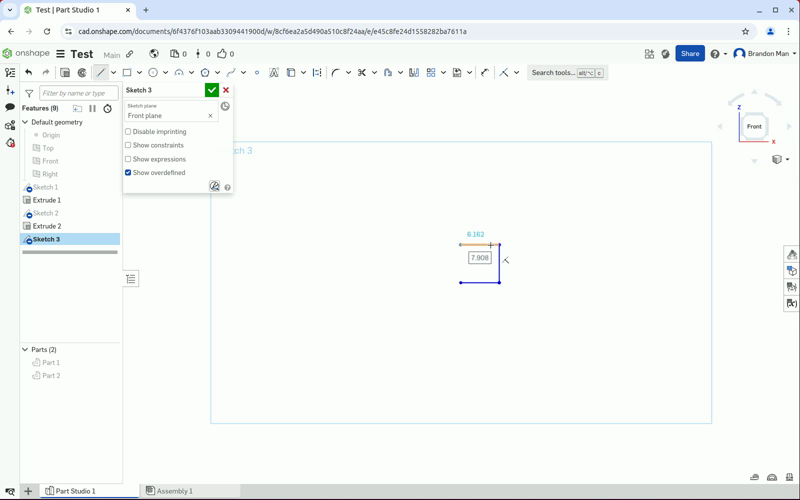
key_down(shift)
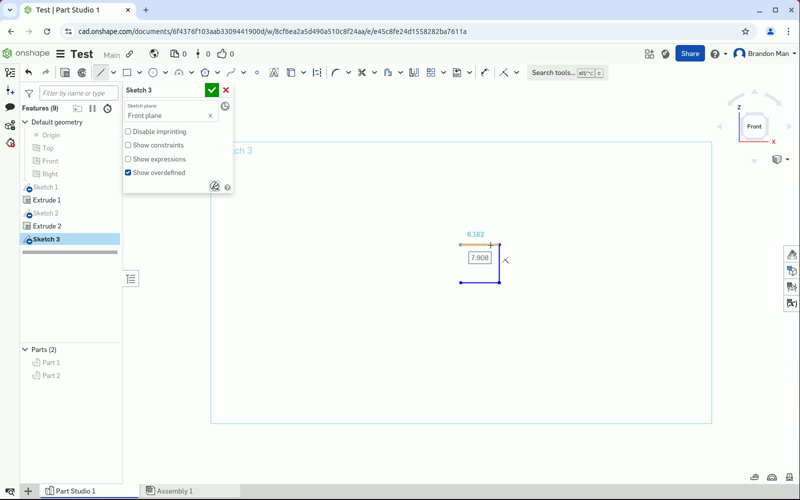
mouse_move(460, 282)
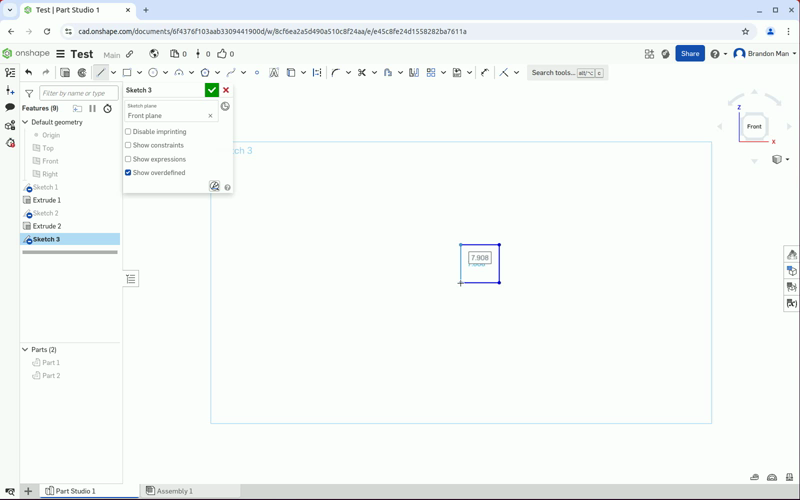
key_up(shift)
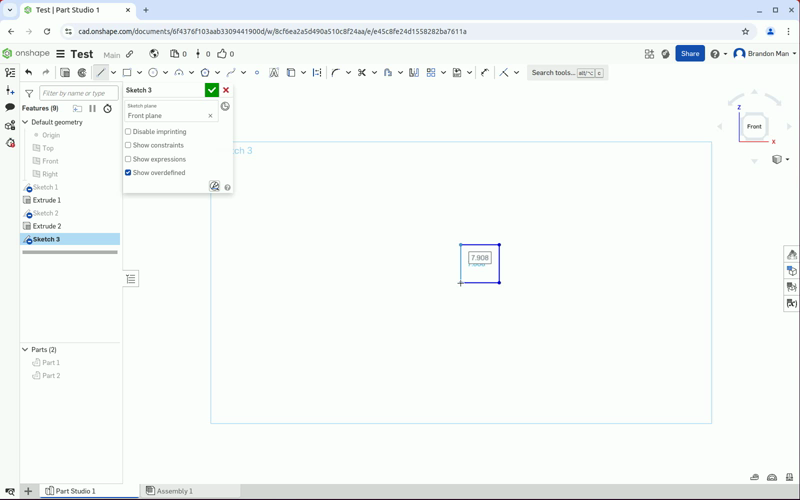
click(460, 282)
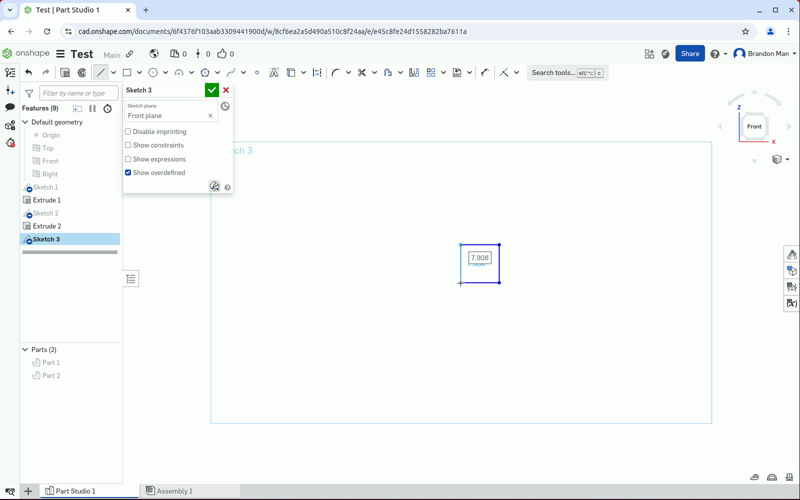
key(esc)
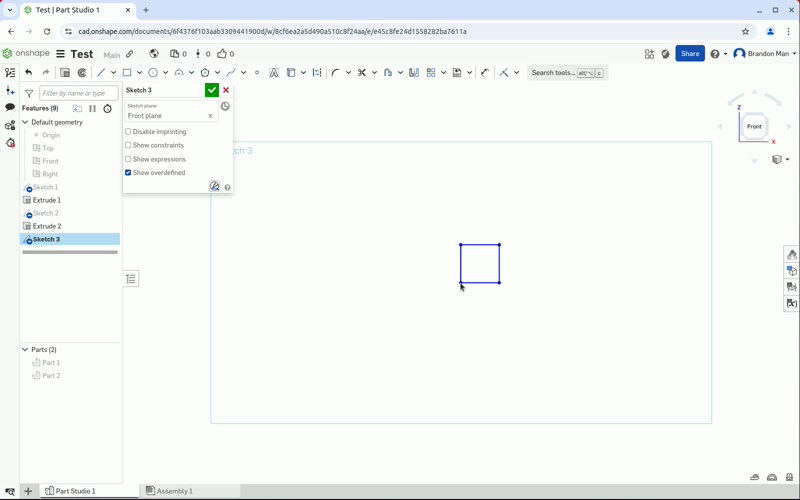
mouse_move(486, 254)
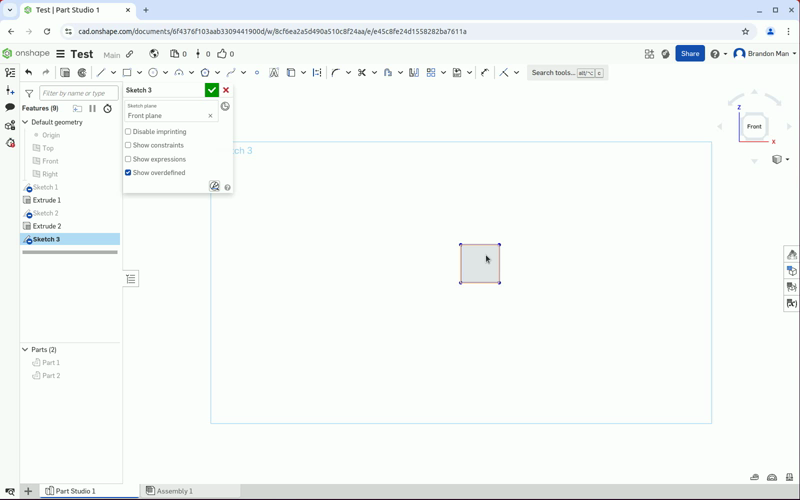
scroll(6)
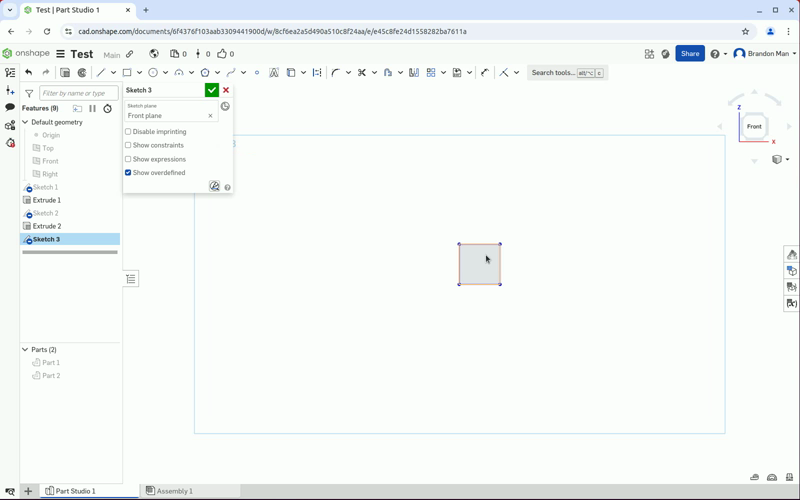
scroll(6)
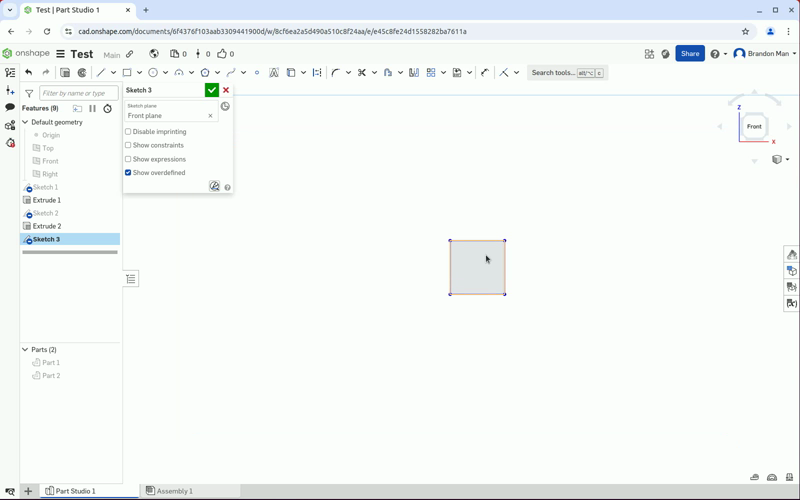
scroll(6)
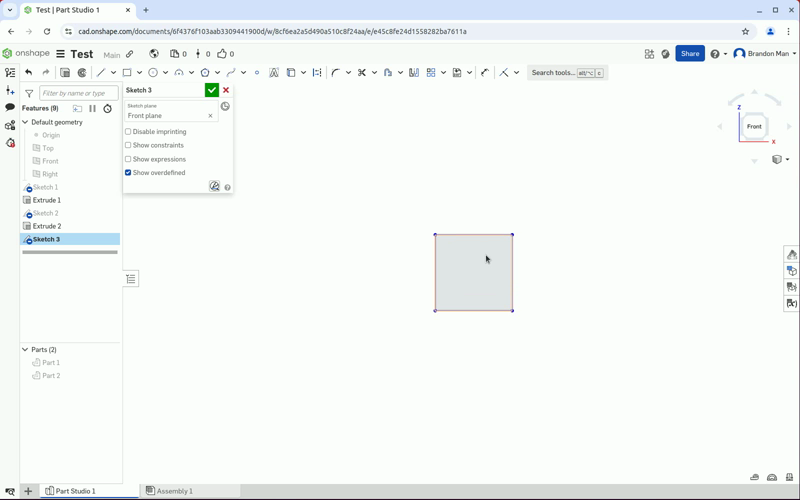
scroll(6)
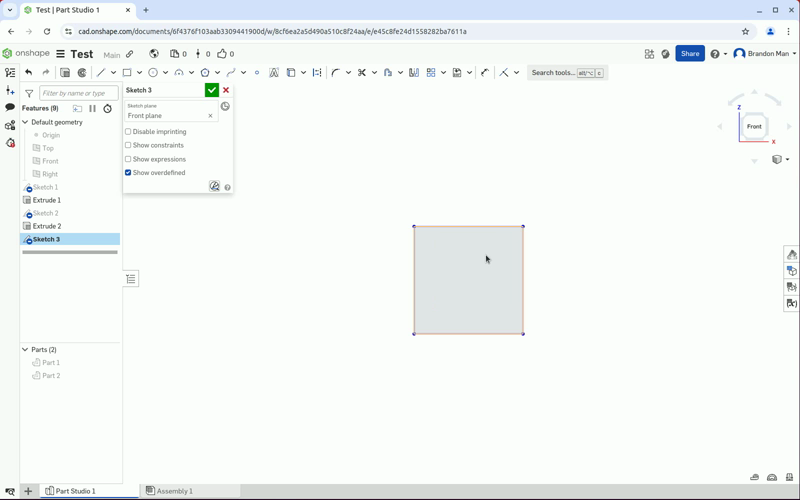
scroll(6)
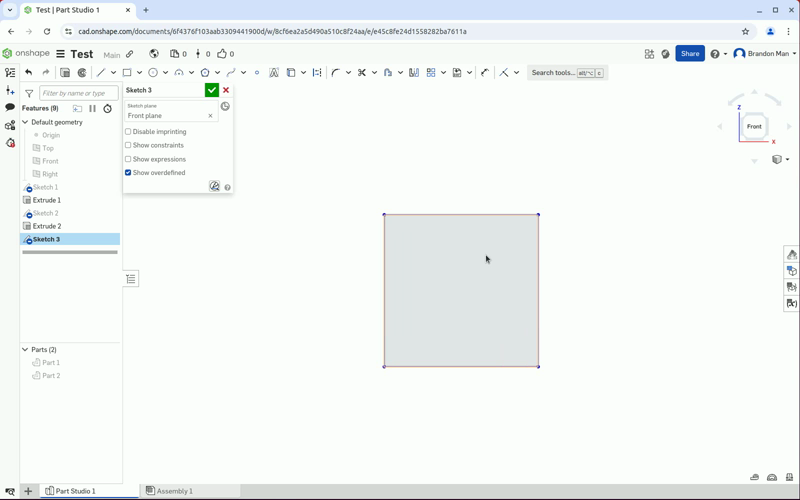
scroll(6)
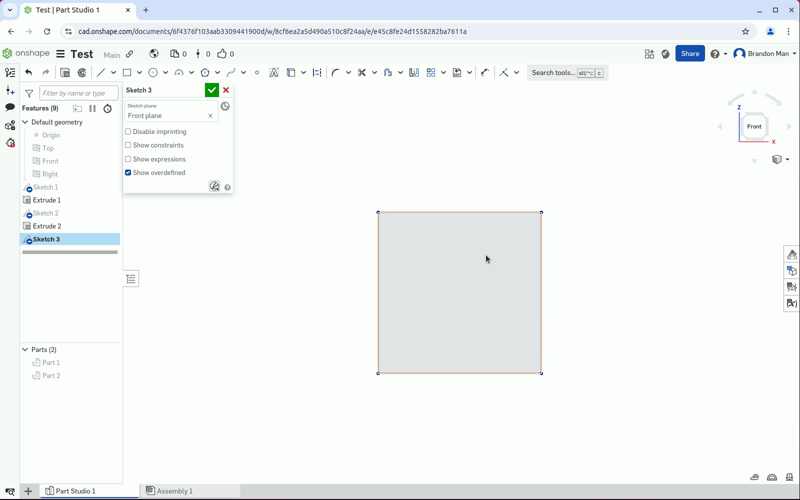
scroll(6)
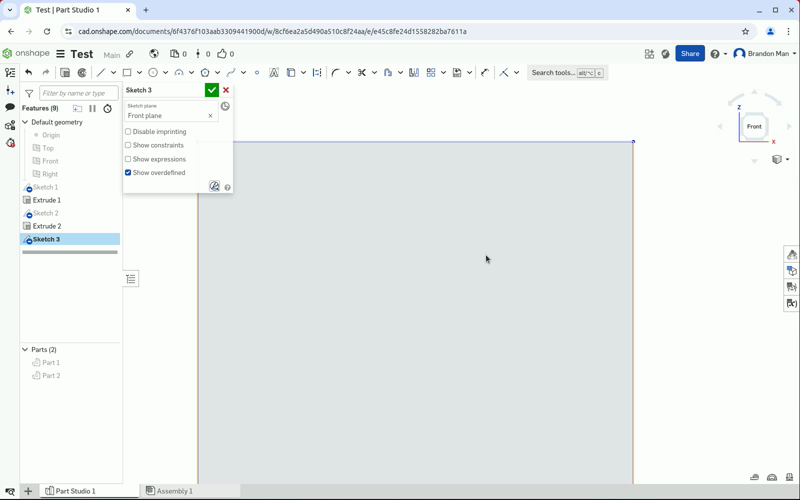
click(486, 254)
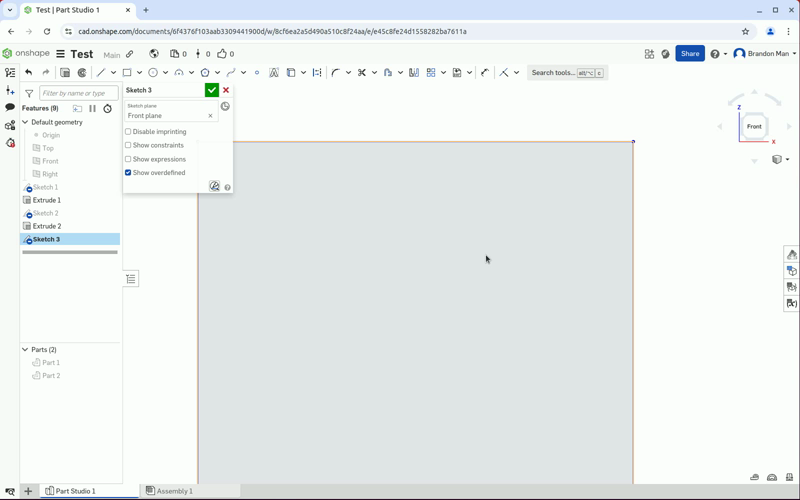
scroll(-6)
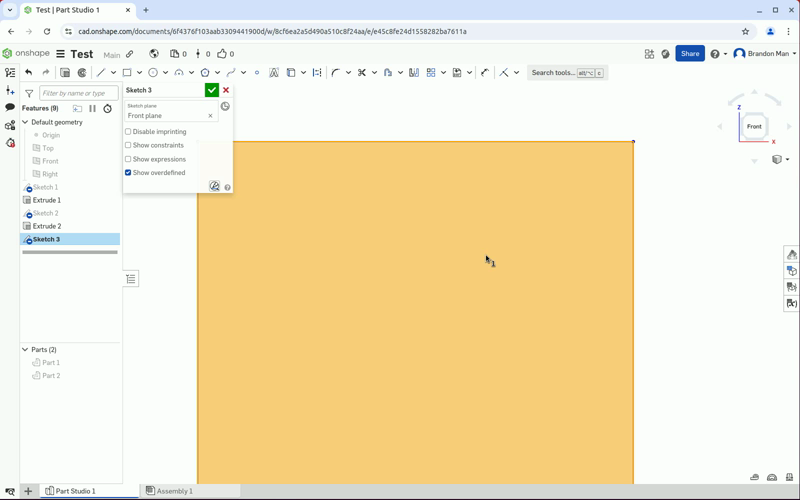
scroll(-6)
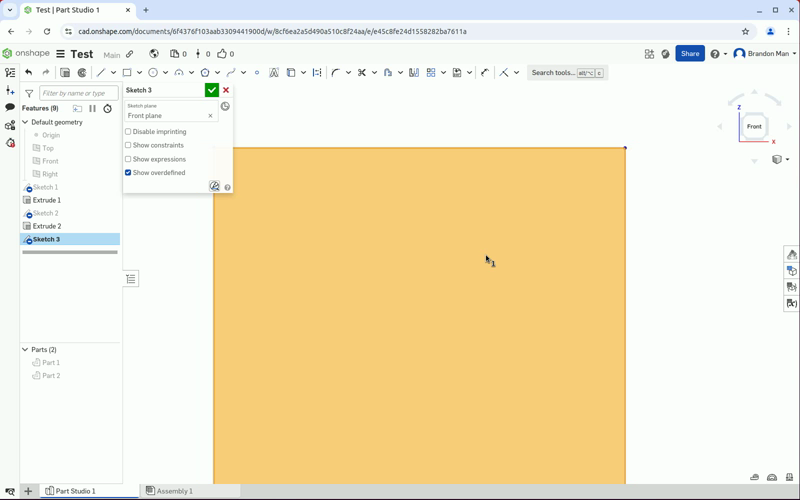
scroll(-6)
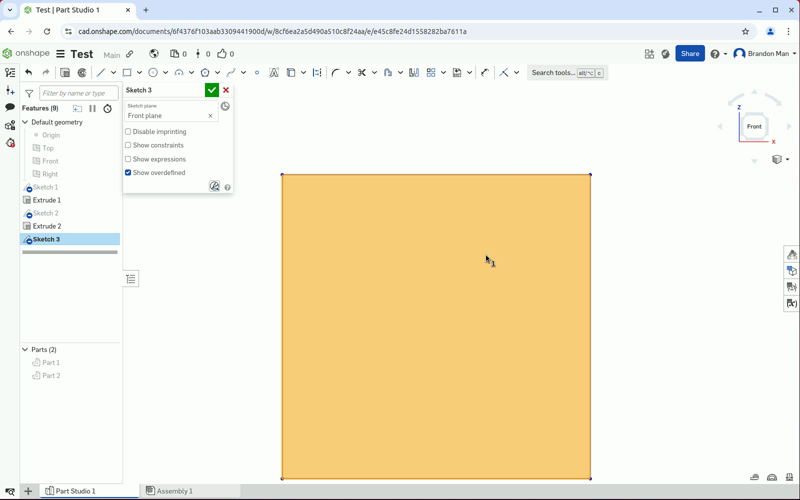
scroll(-6)
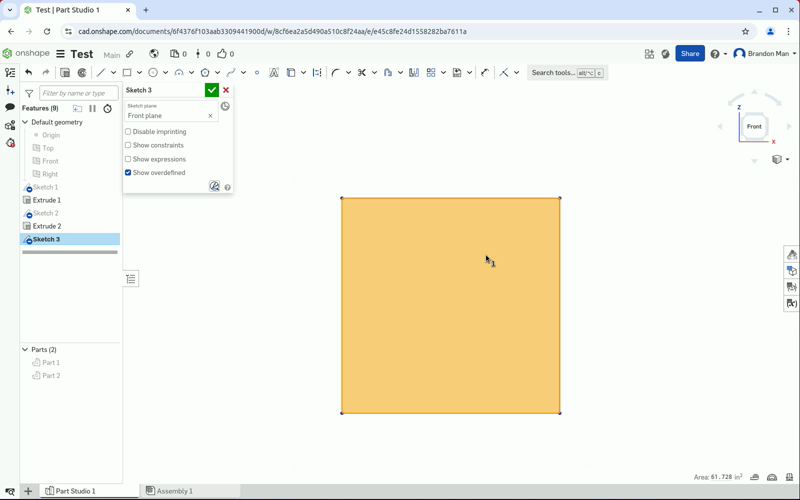
scroll(-6)
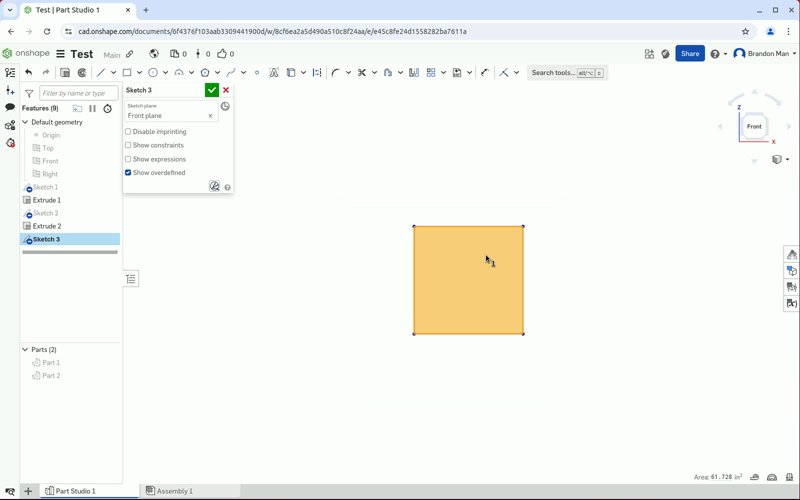
scroll(-6)
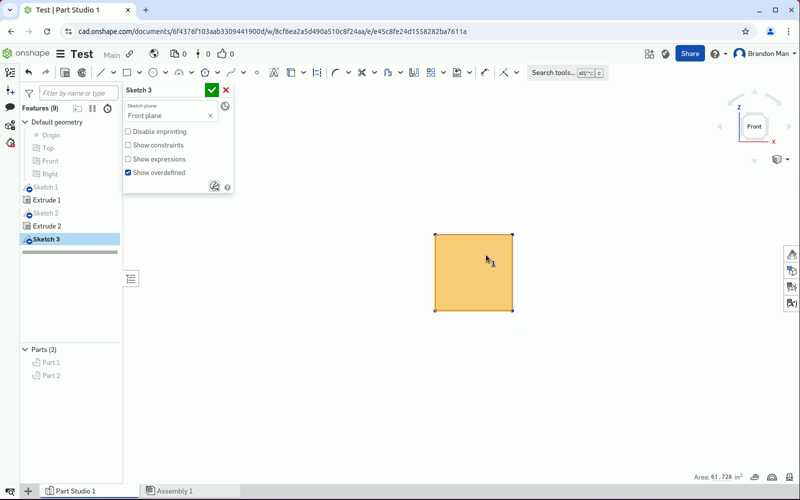
scroll(-6)
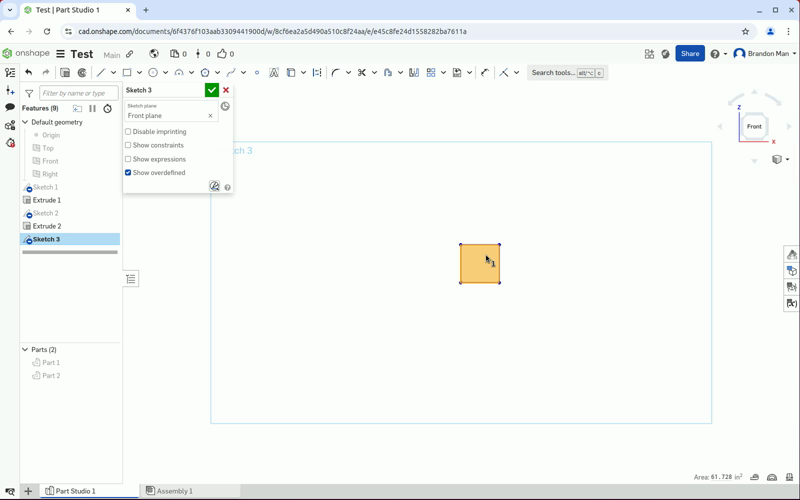
mouse_move(73, 352)
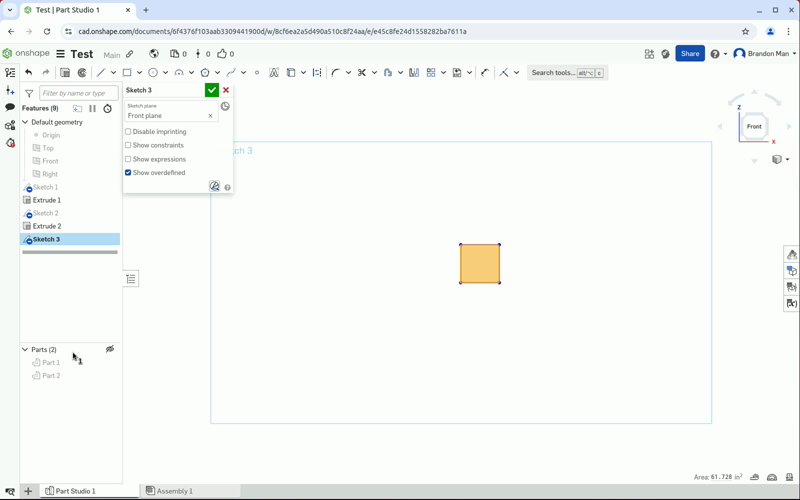
key(shift+y)
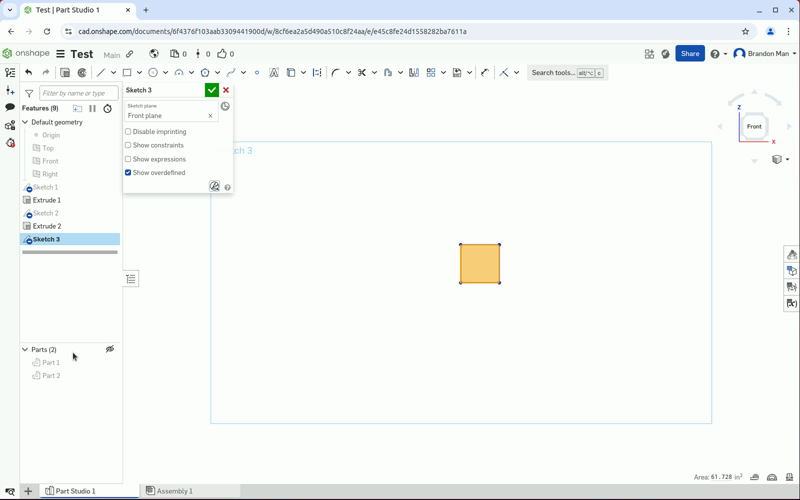
key(shift+e)
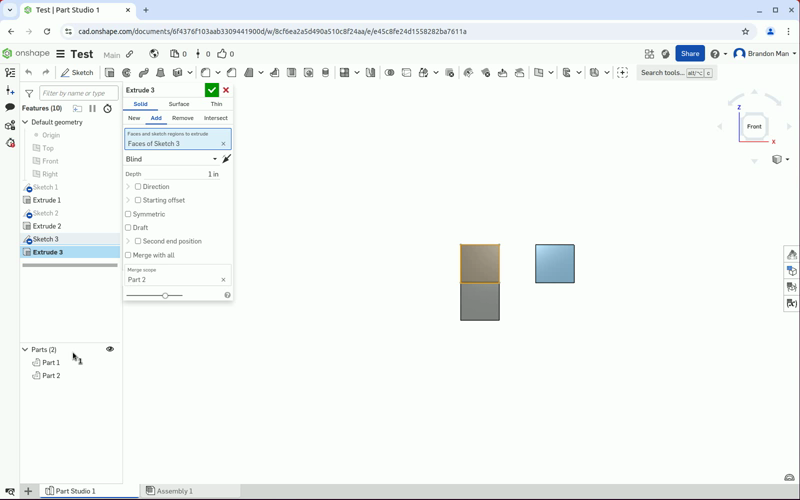
mouse_move(143, 106)
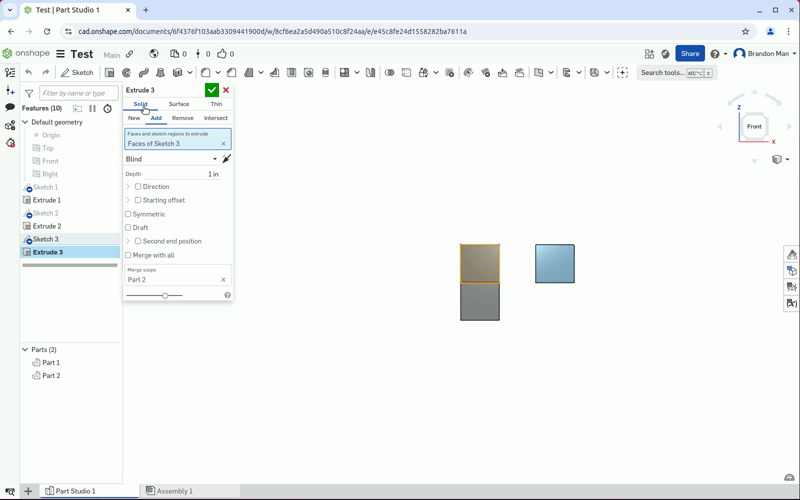
click(143, 106)
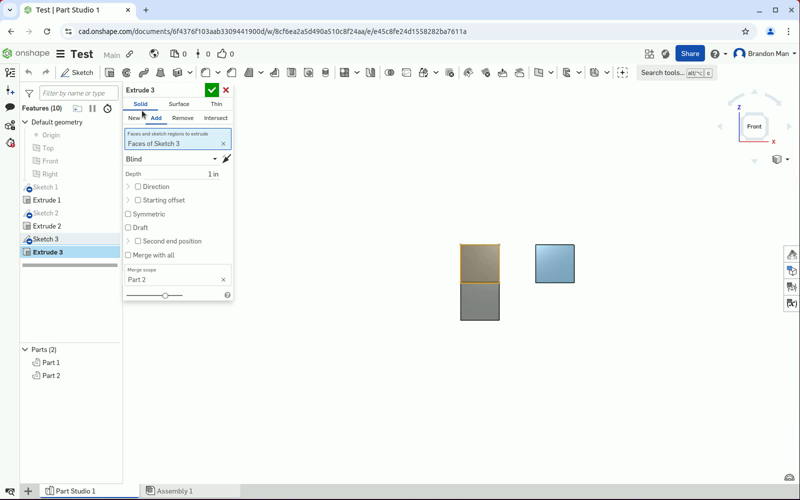
mouse_move(137, 120)
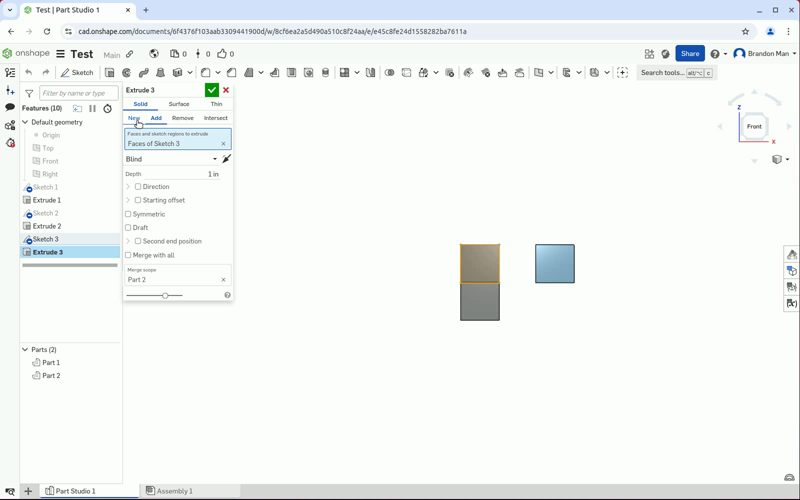
click(137, 120)
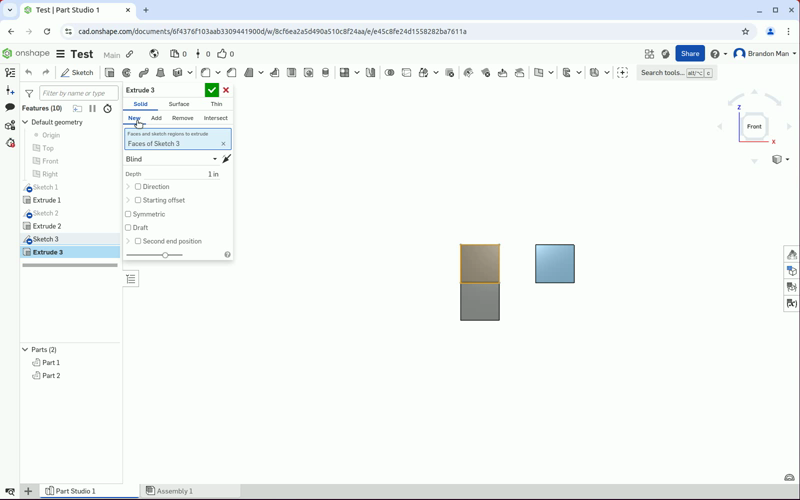
key(tab, 4)
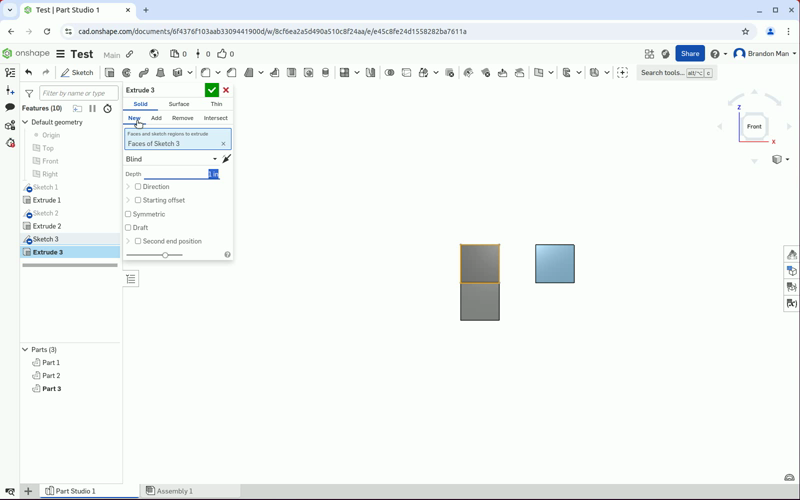
text(9.628)
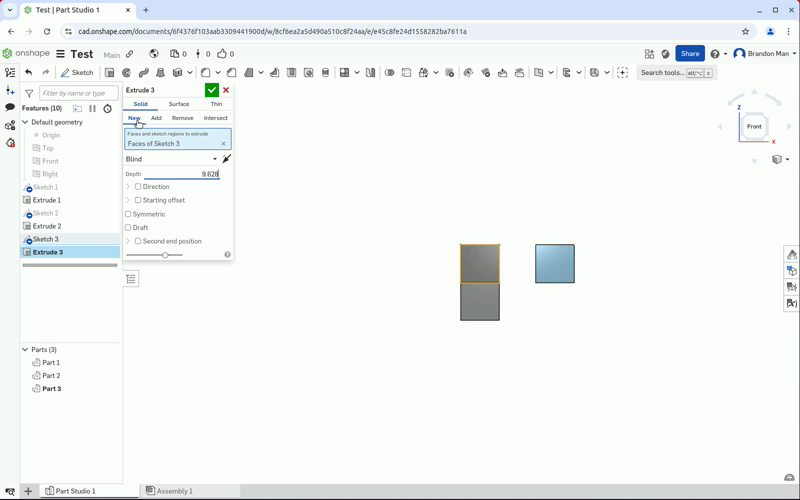
key(enter)
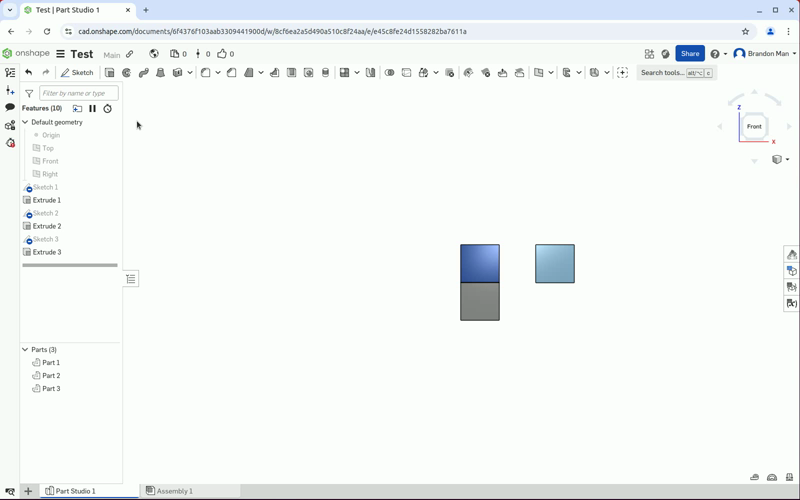
key(shift+h)
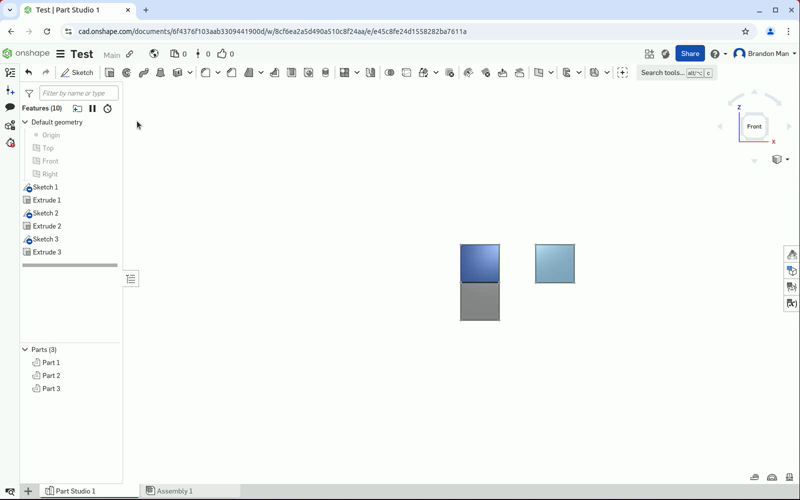
key(shift+h)
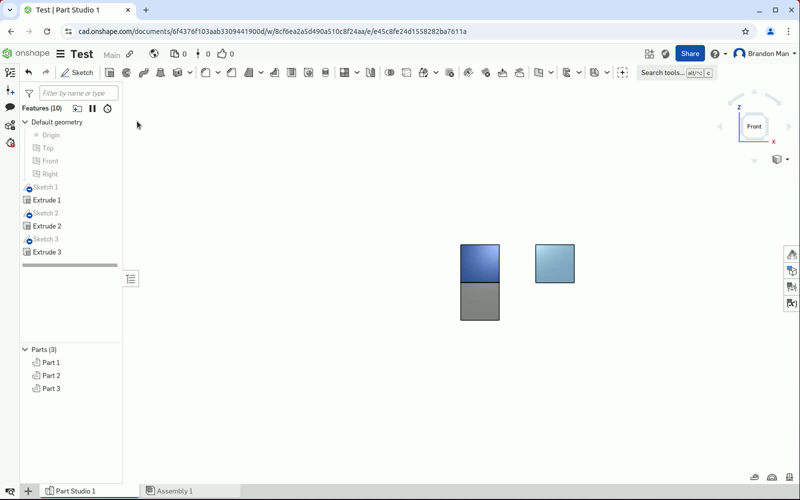
mouse_move(73, 189)
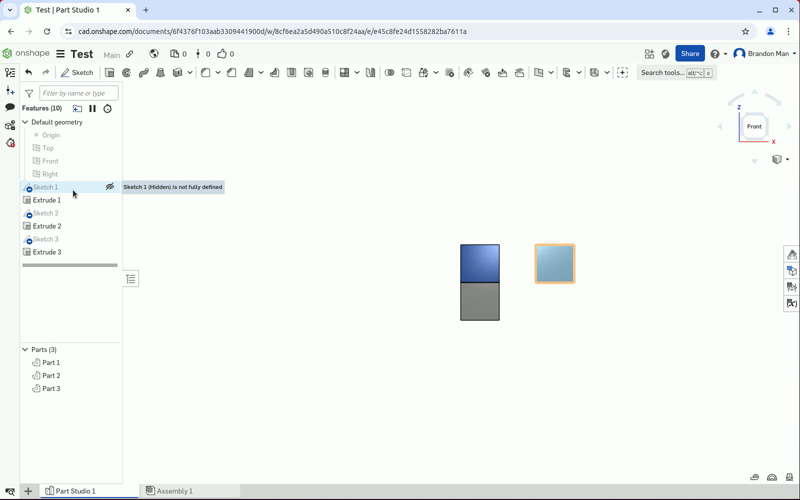
click(73, 189)
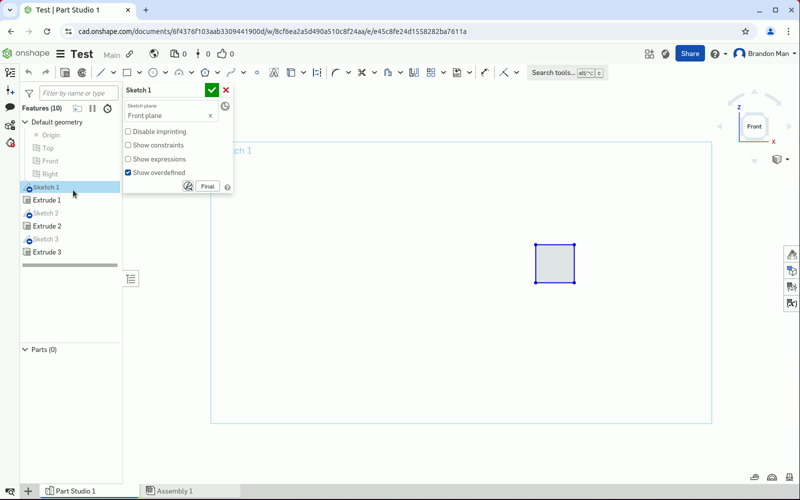
mouse_move(229, 92)
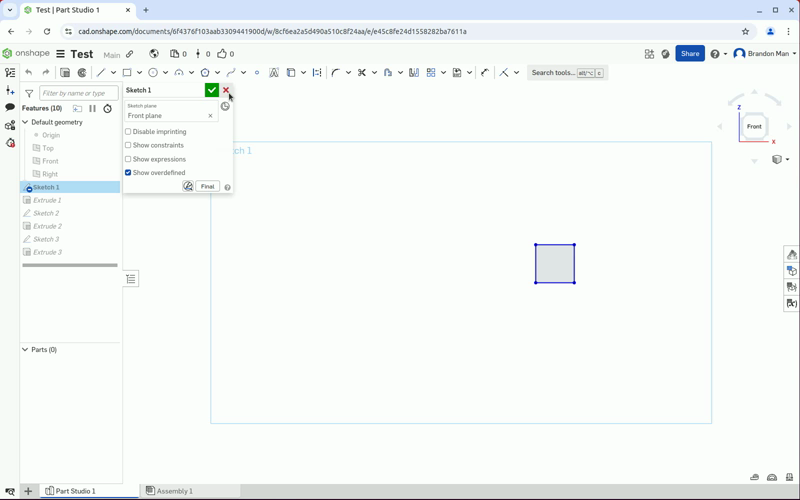
click(229, 92)
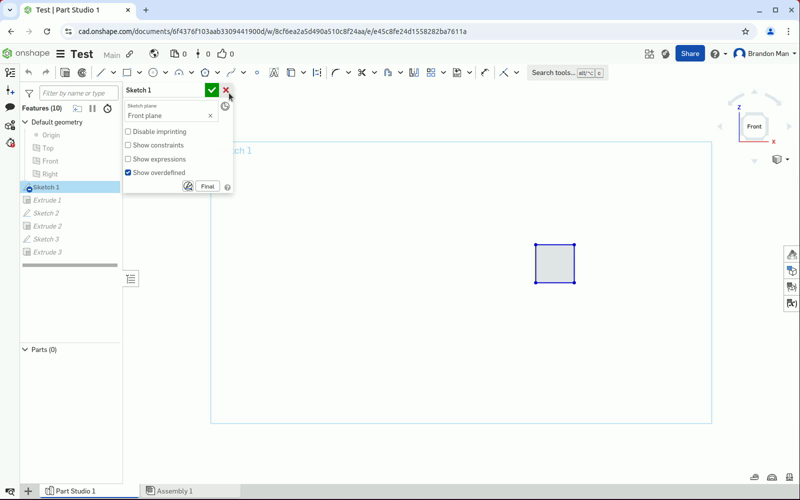
key(shift+s)
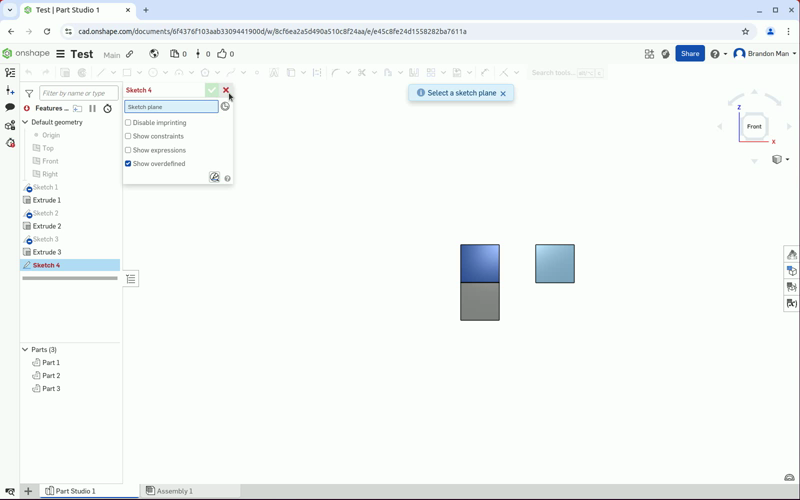
mouse_move(73, 163)
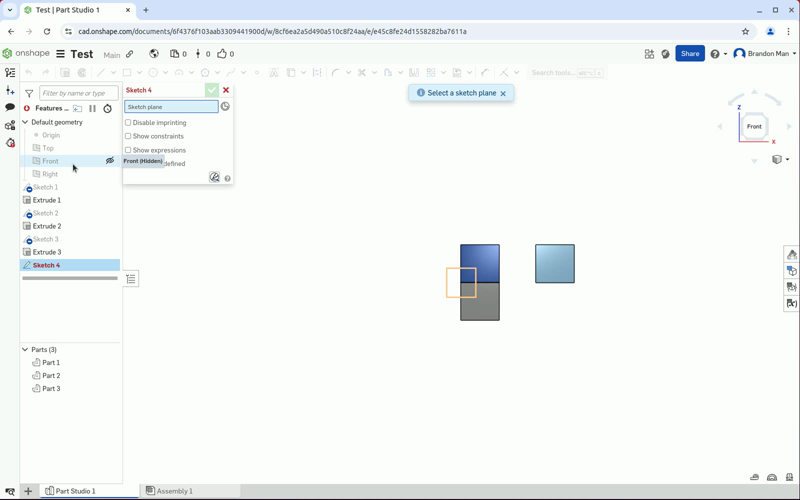
click(73, 163)
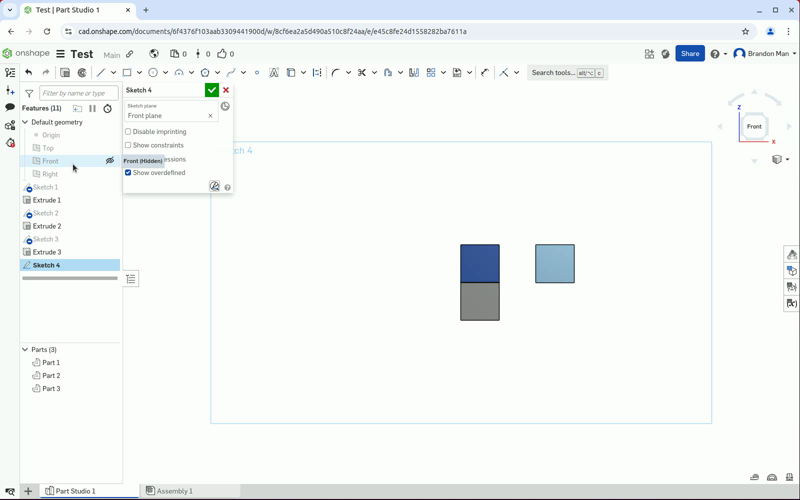
mouse_move(73, 352)
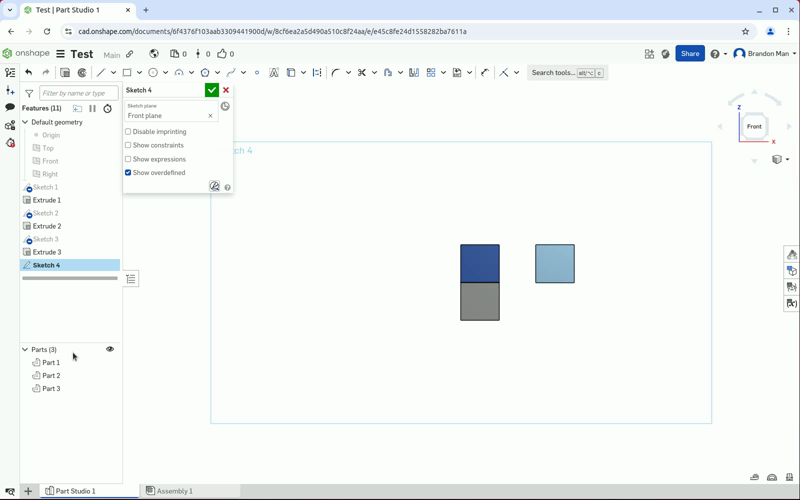
key(y)
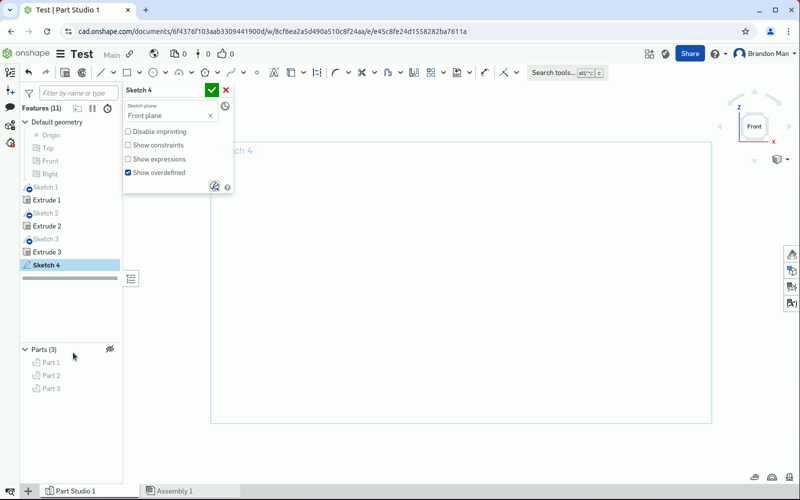
key(l)
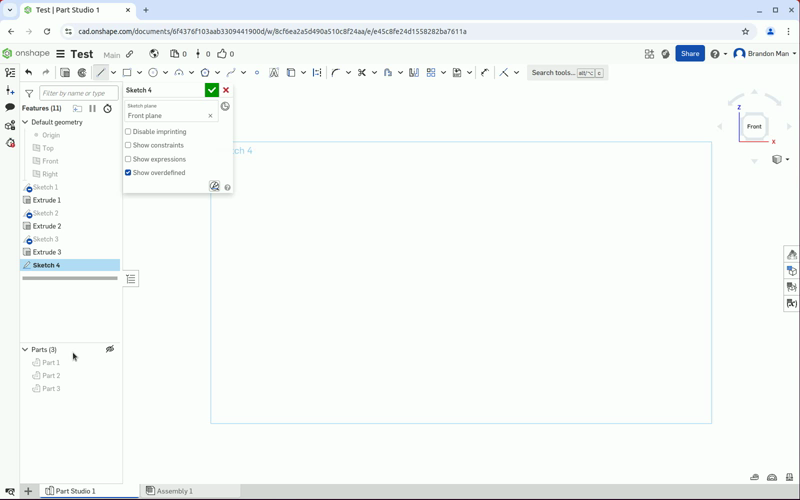
key_down(shift)
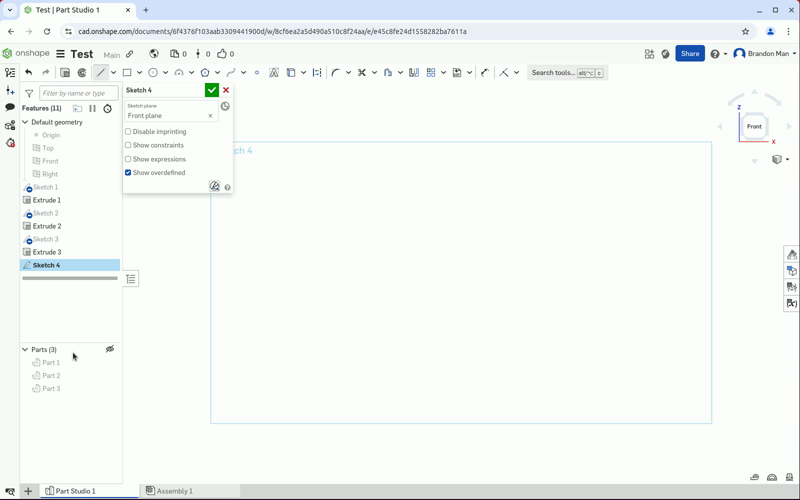
mouse_move(498, 320)
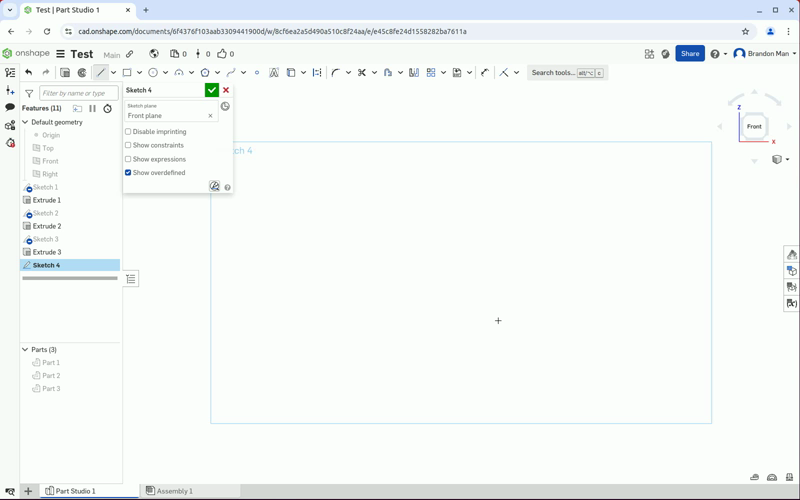
click(498, 320)
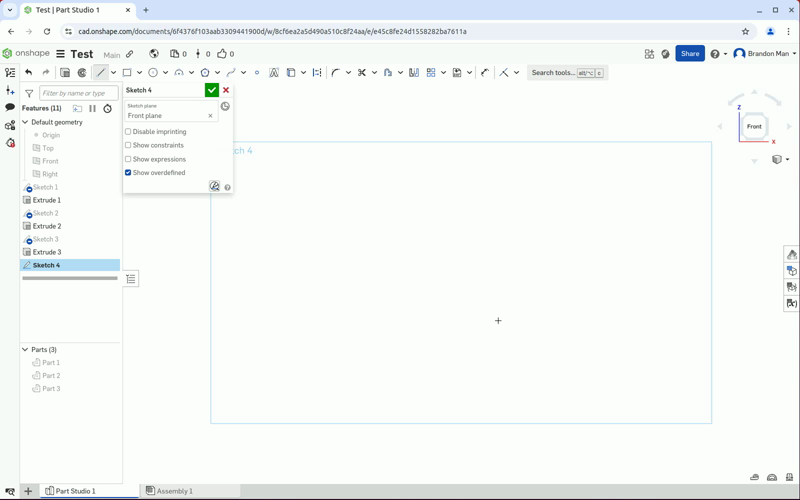
key_up(shift)
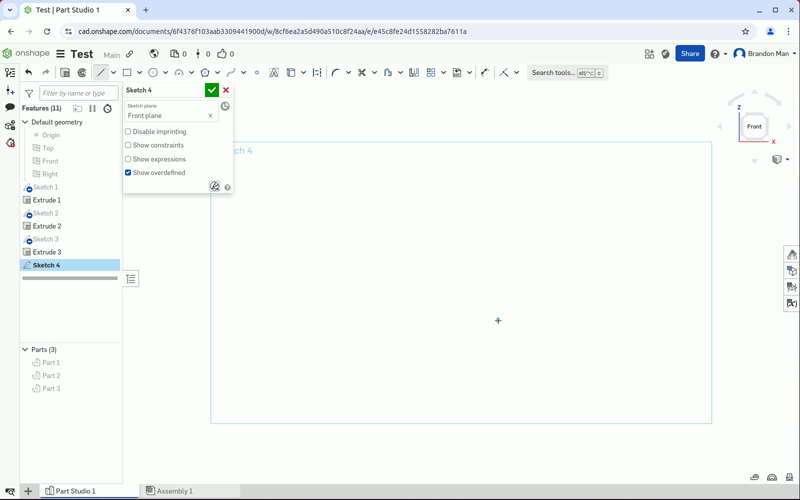
key_down(shift)
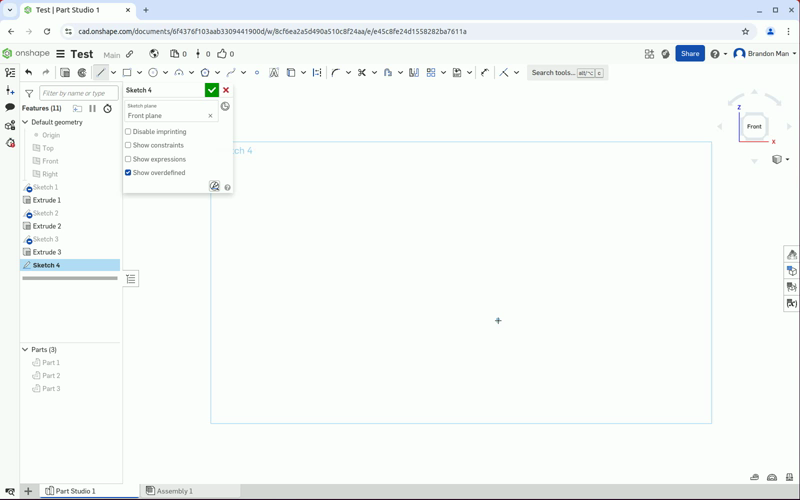
mouse_move(528, 320)
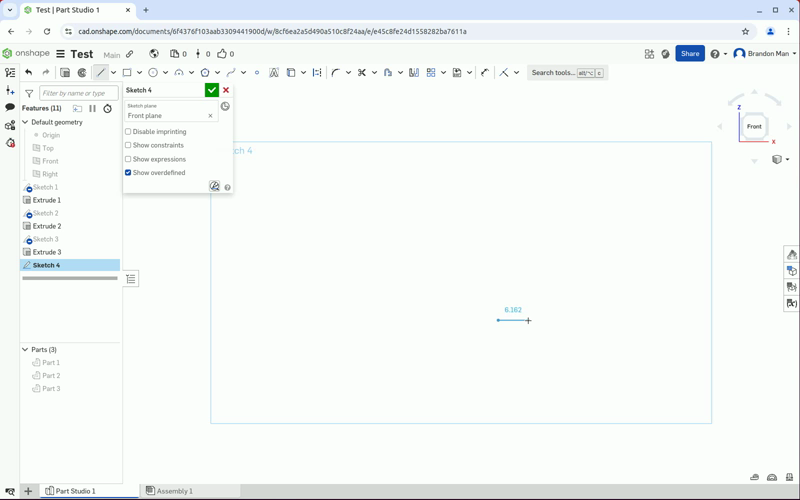
mouse_move(536, 320)
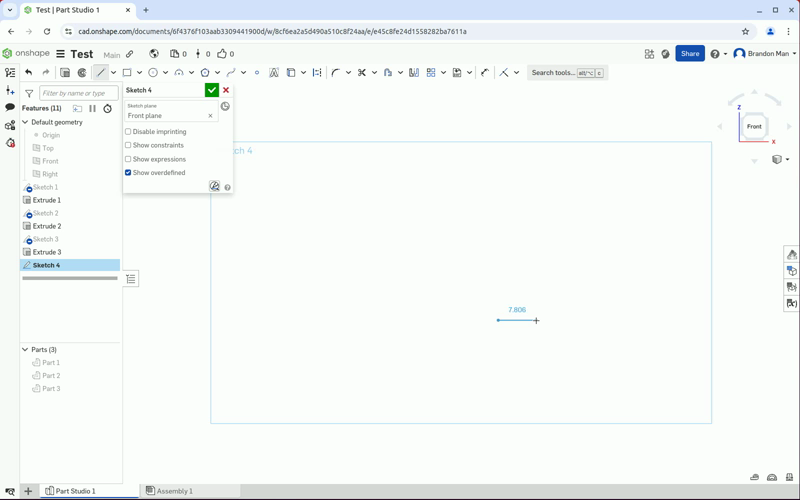
click(536, 320)
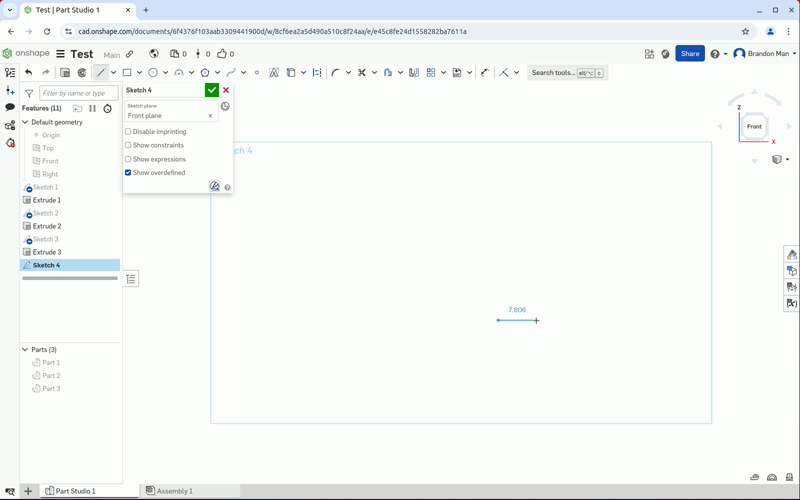
key_up(shift)
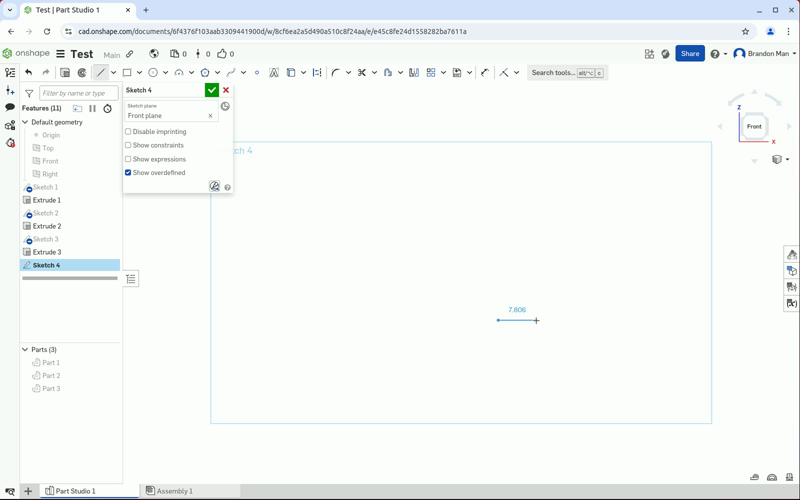
key_down(shift)
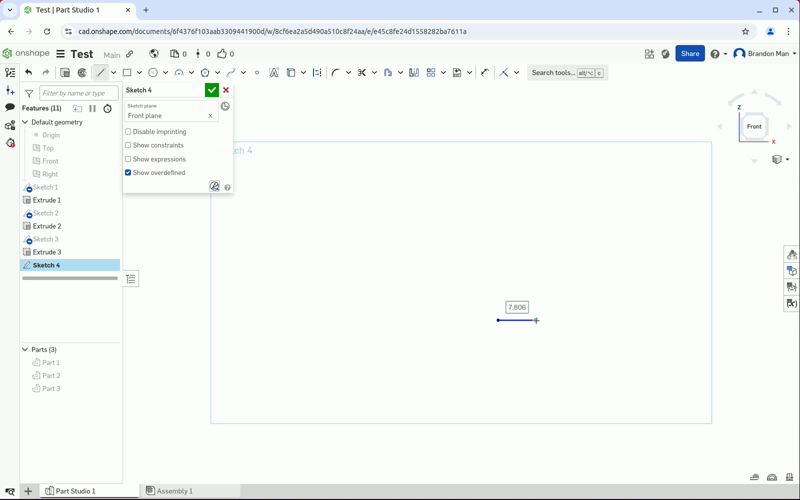
mouse_move(566, 320)
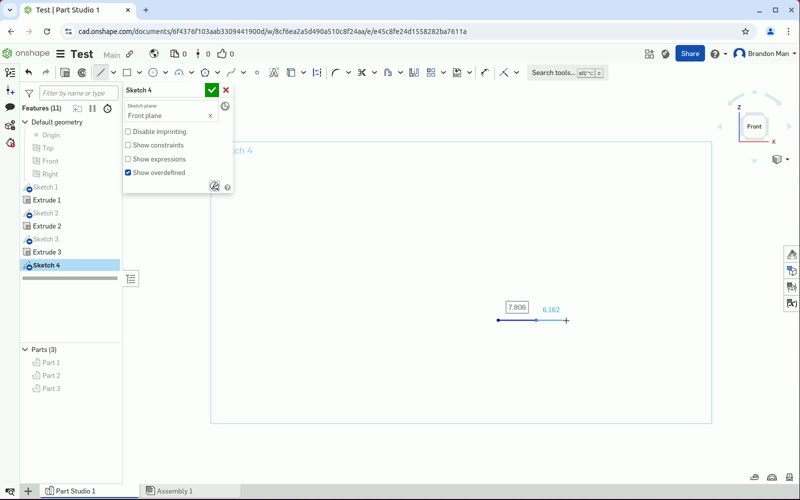
mouse_move(536, 282)
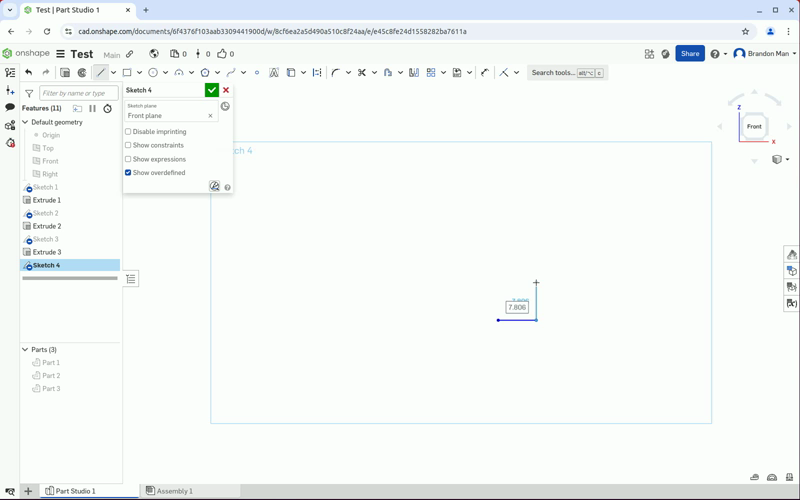
click(536, 282)
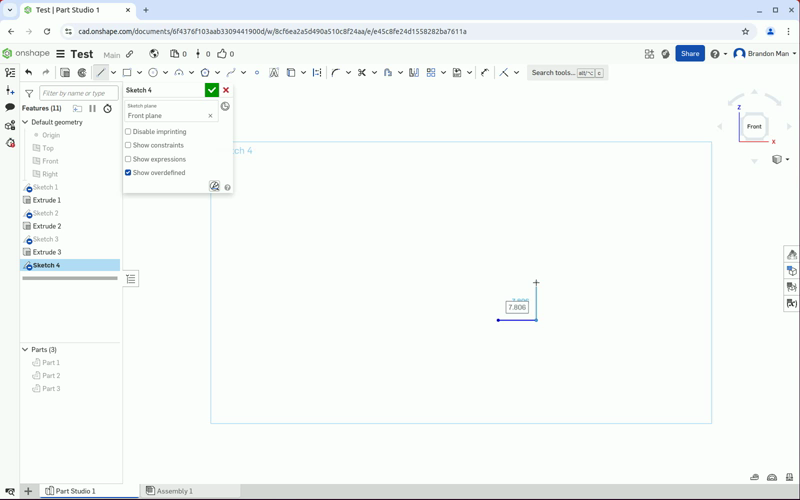
key_up(shift)
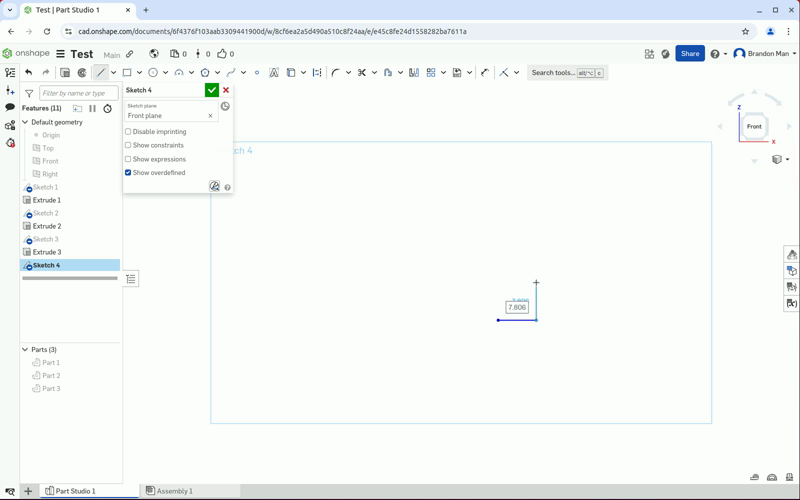
key_down(shift)
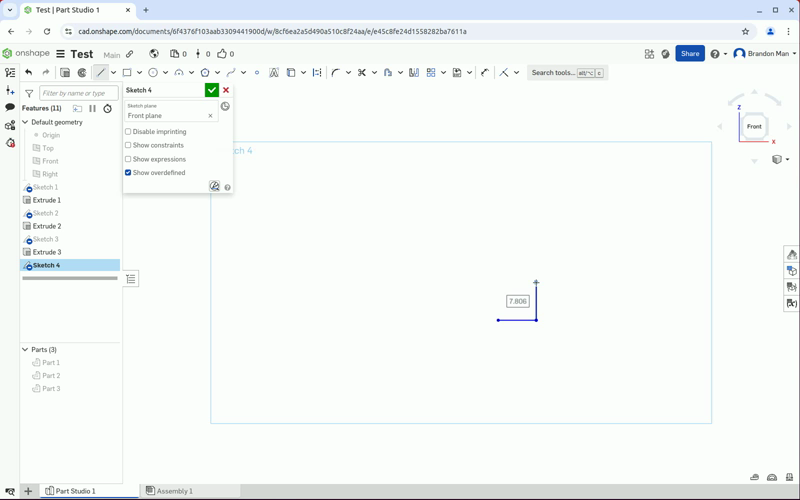
mouse_move(566, 282)
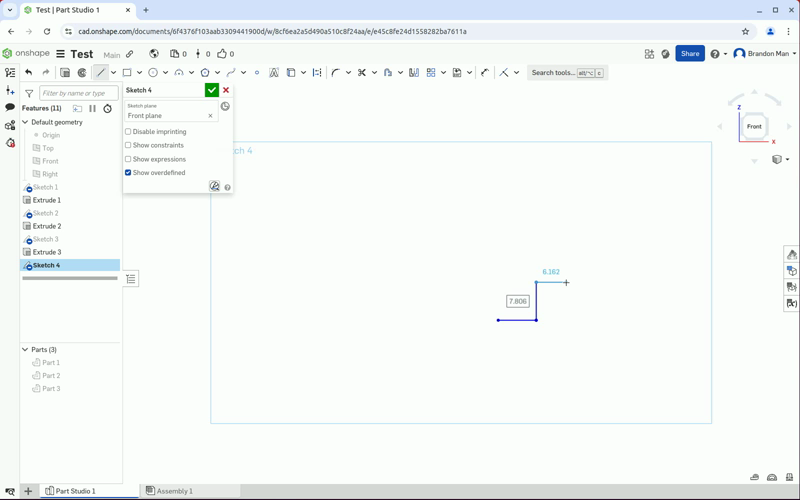
mouse_move(536, 245)
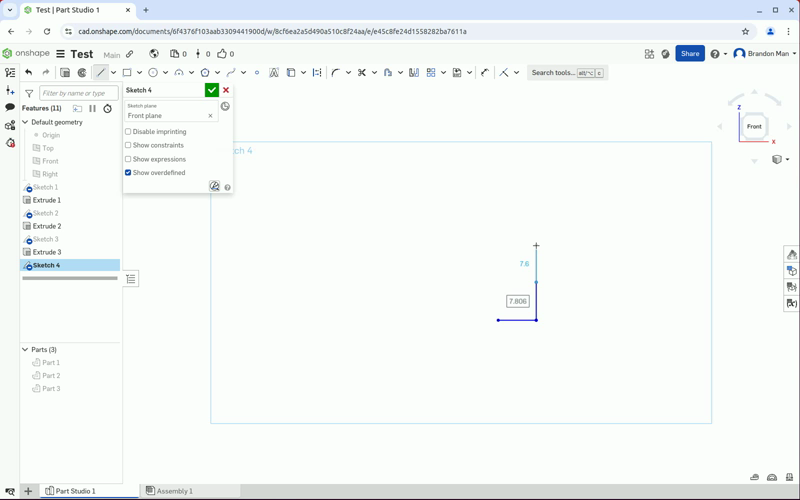
click(536, 245)
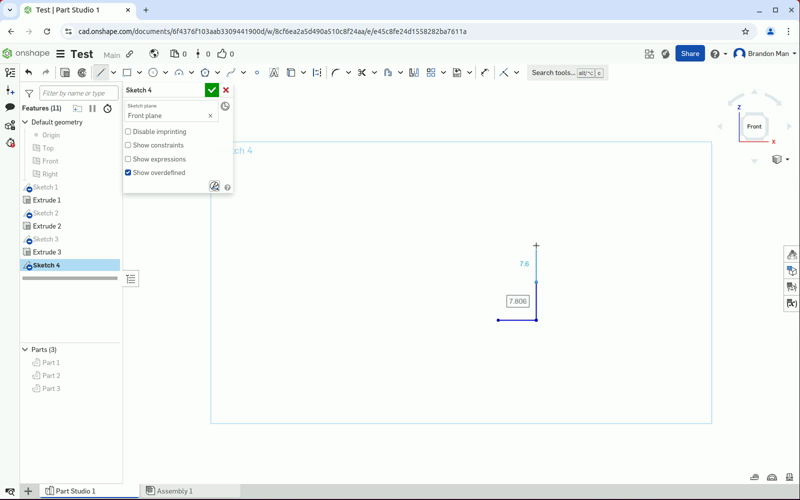
key_up(shift)
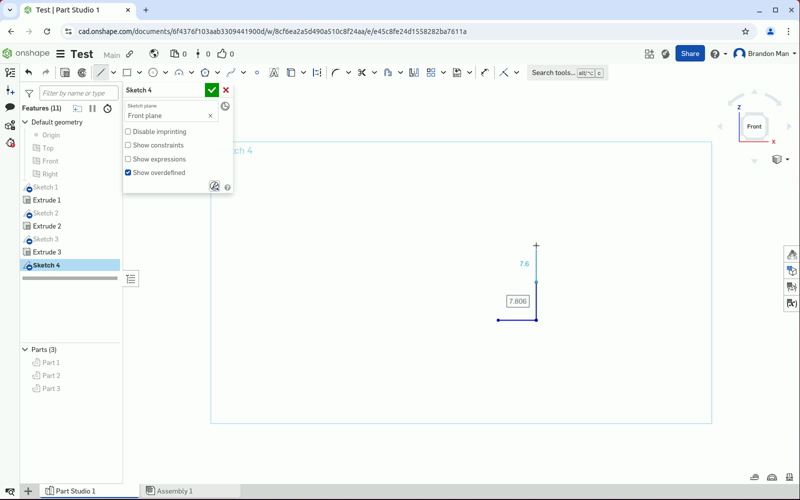
key_down(shift)
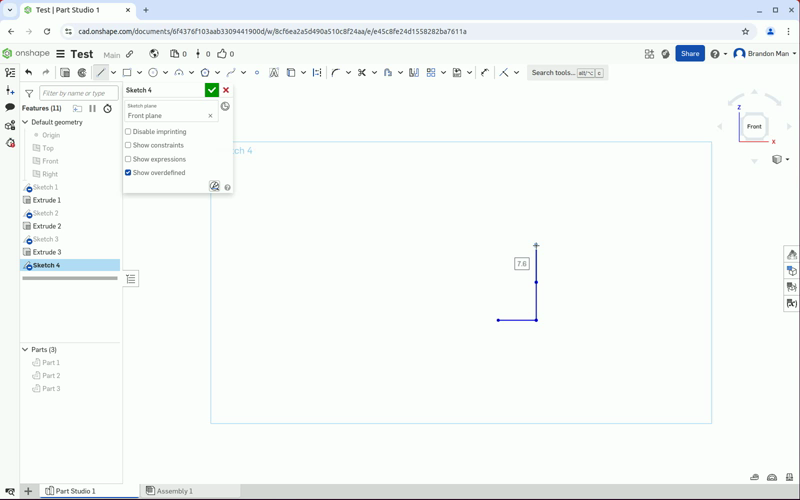
mouse_move(566, 245)
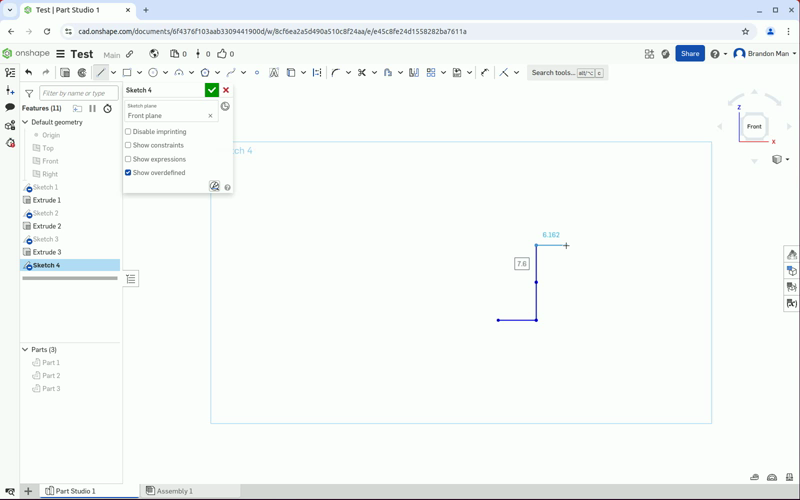
mouse_move(498, 245)
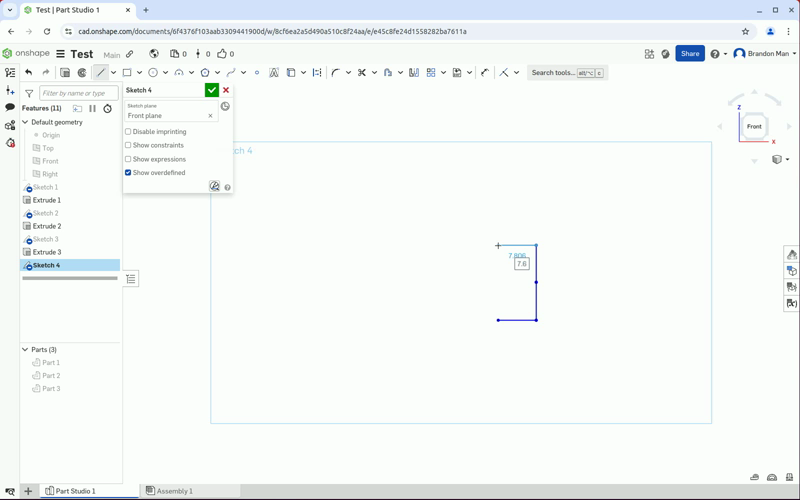
click(498, 245)
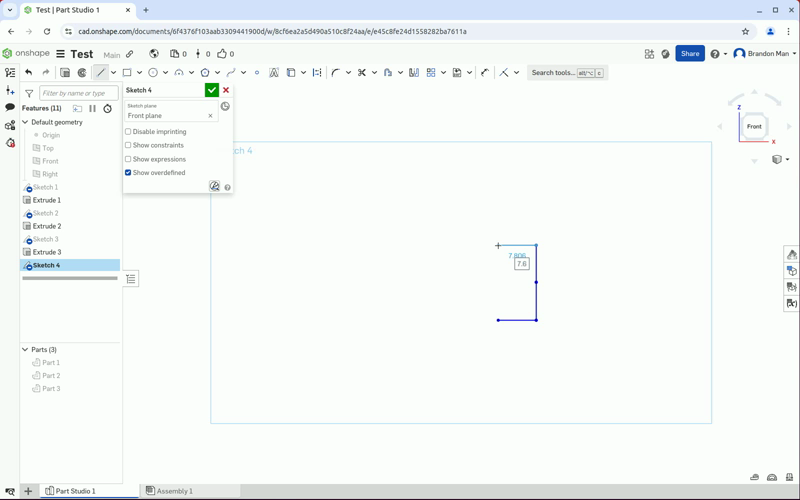
key_up(shift)
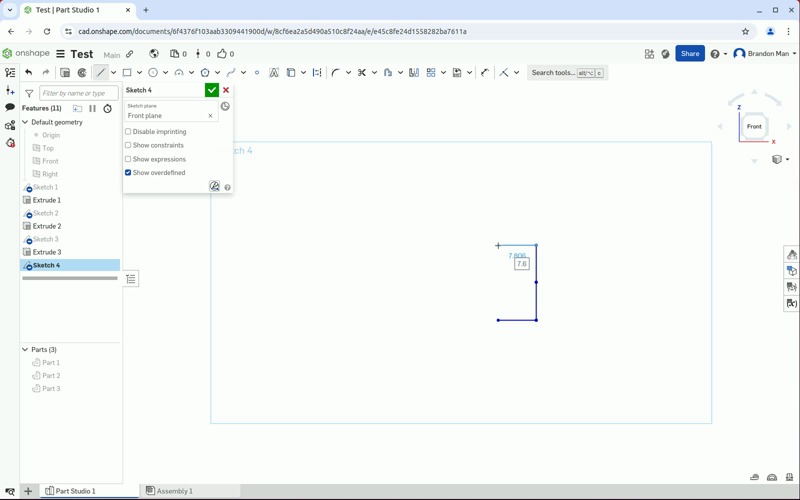
key_down(shift)
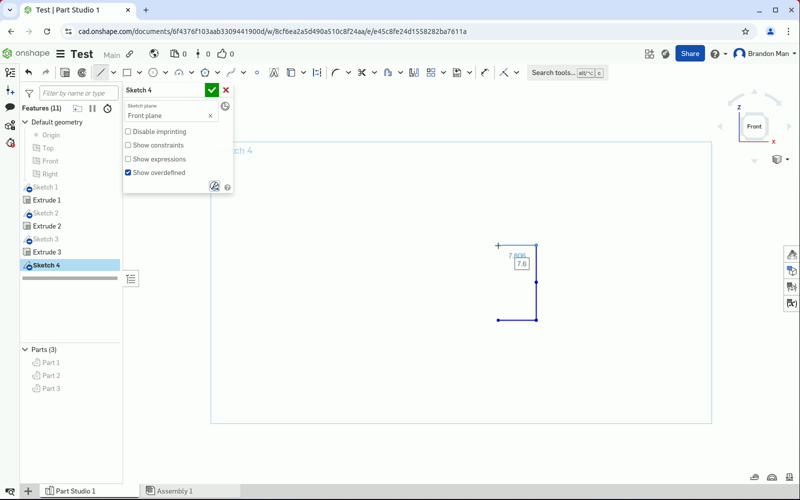
mouse_move(528, 245)
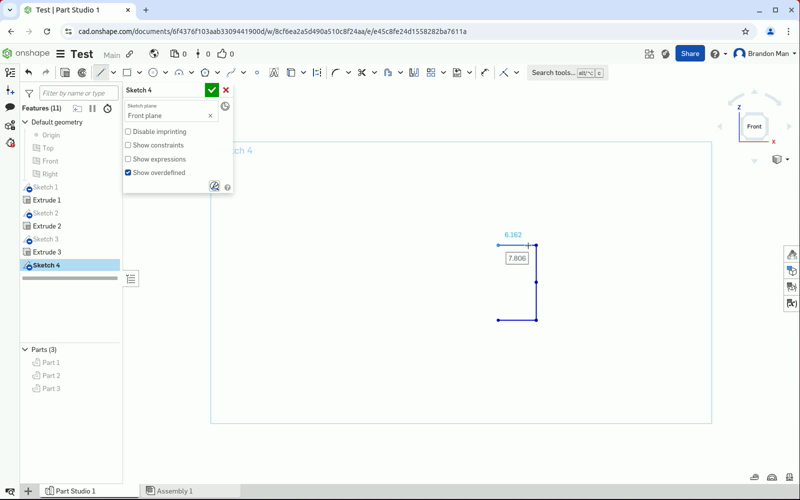
mouse_move(498, 282)
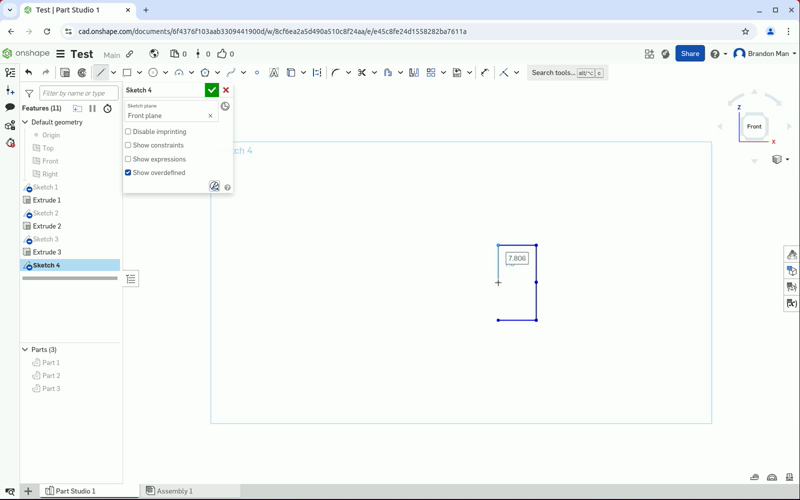
click(498, 282)
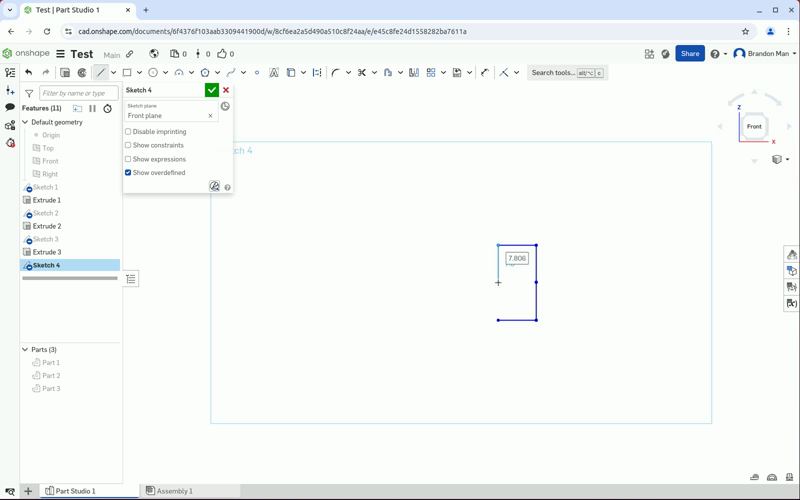
key_up(shift)
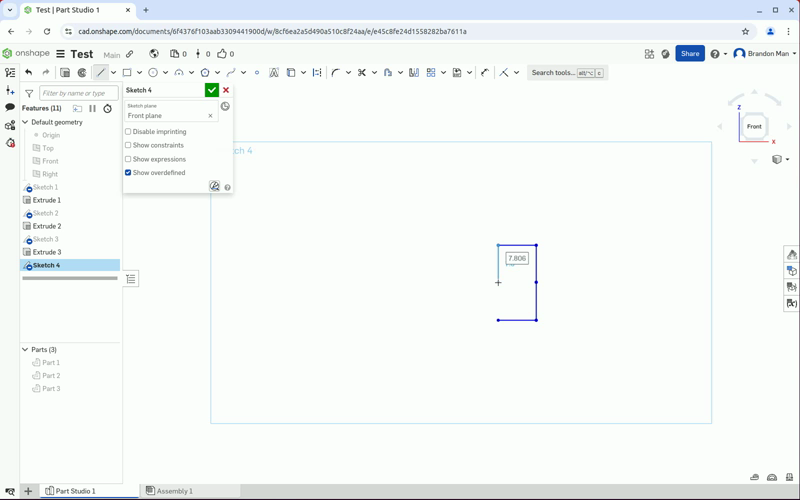
mouse_move(528, 282)
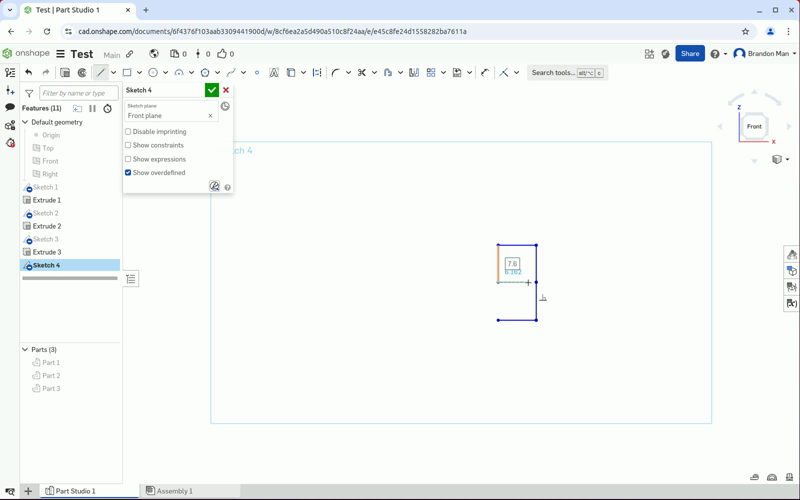
key_down(shift)
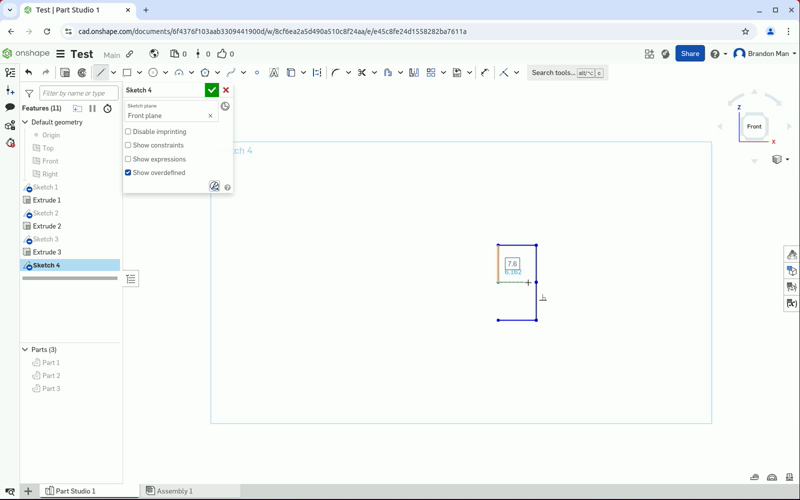
mouse_move(498, 320)
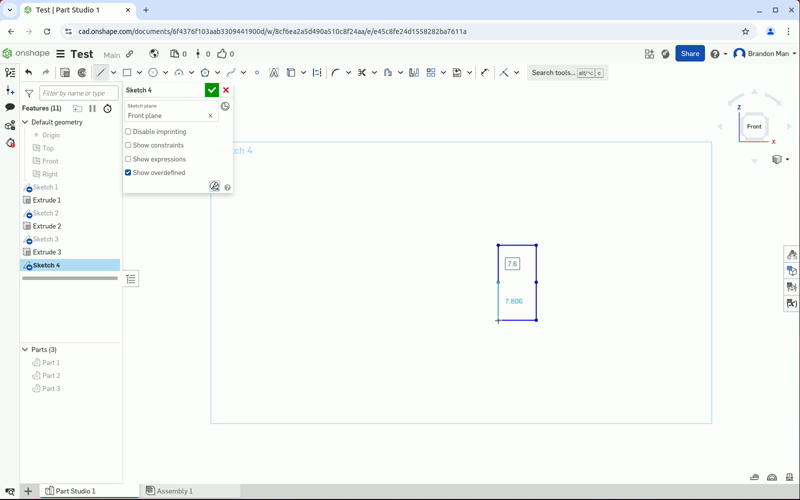
key_up(shift)
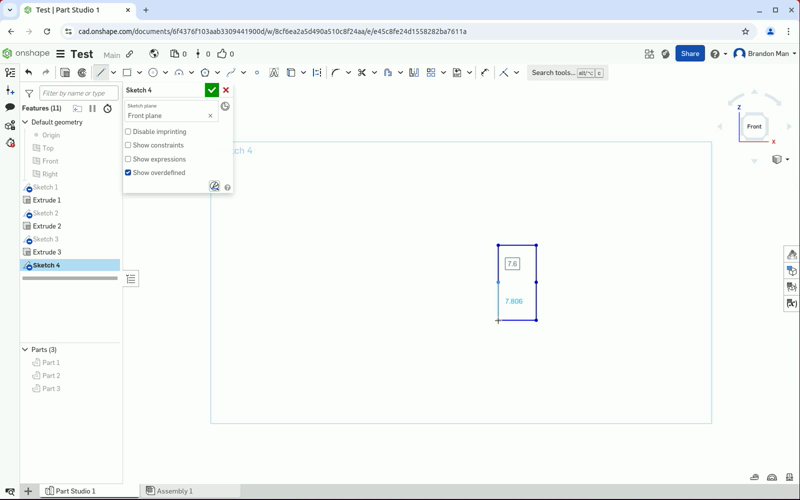
click(498, 320)
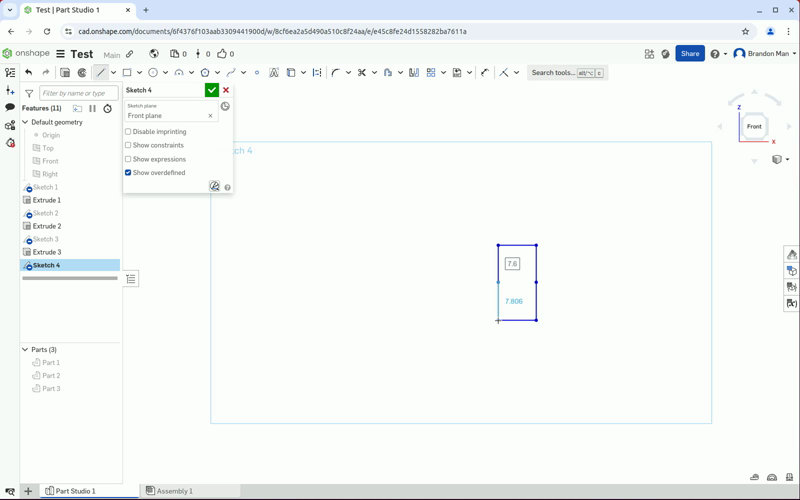
key(esc)
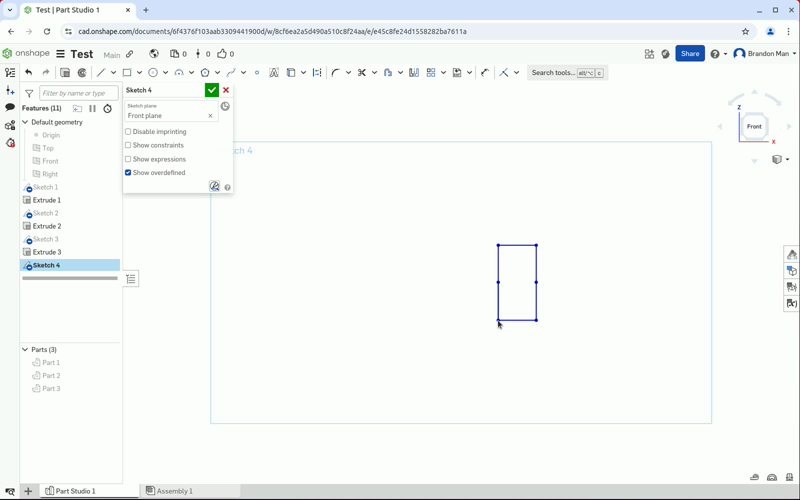
mouse_move(508, 314)
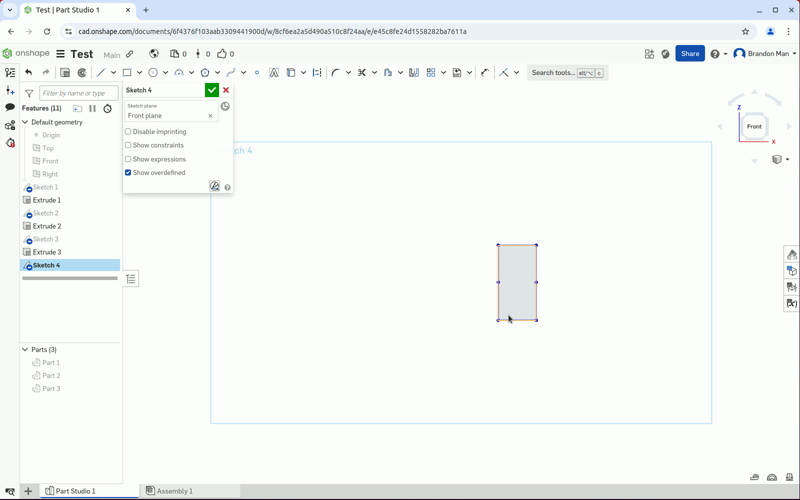
click(508, 314)
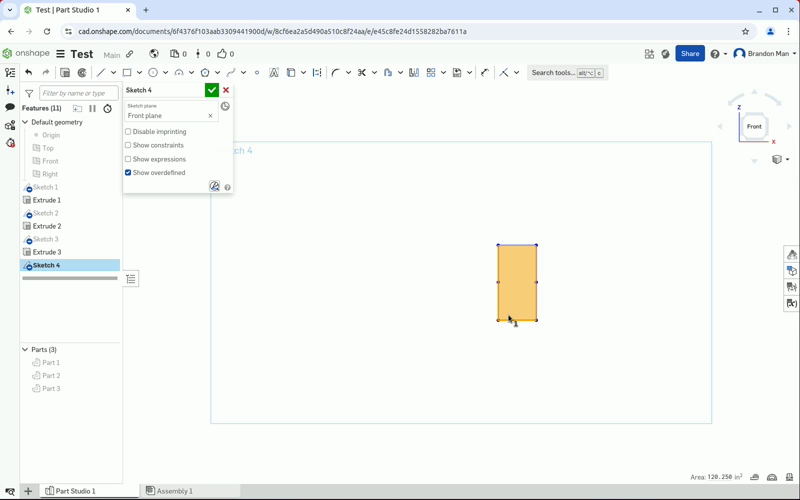
mouse_move(73, 352)
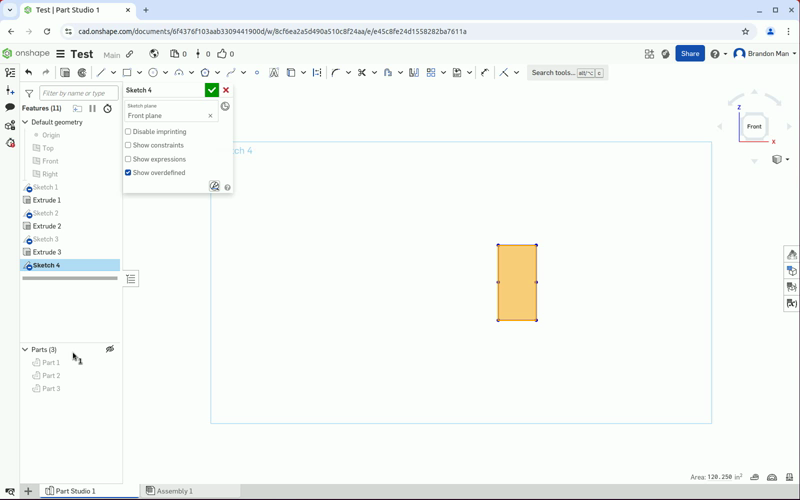
key(shift+y)
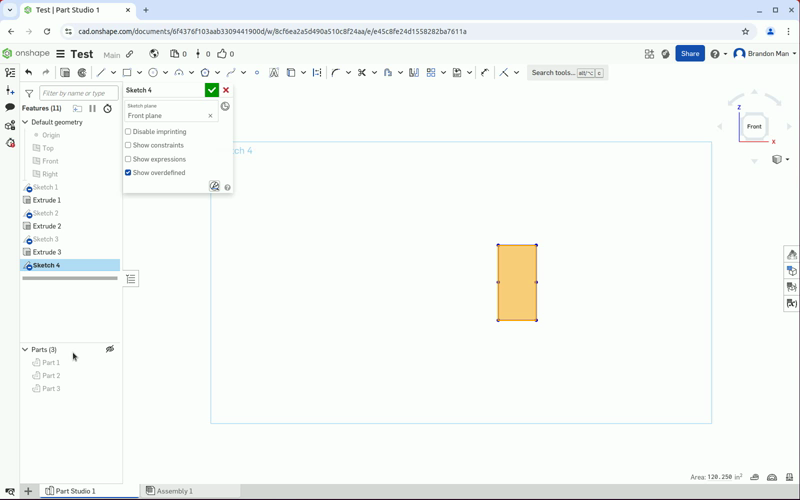
key(shift+e)
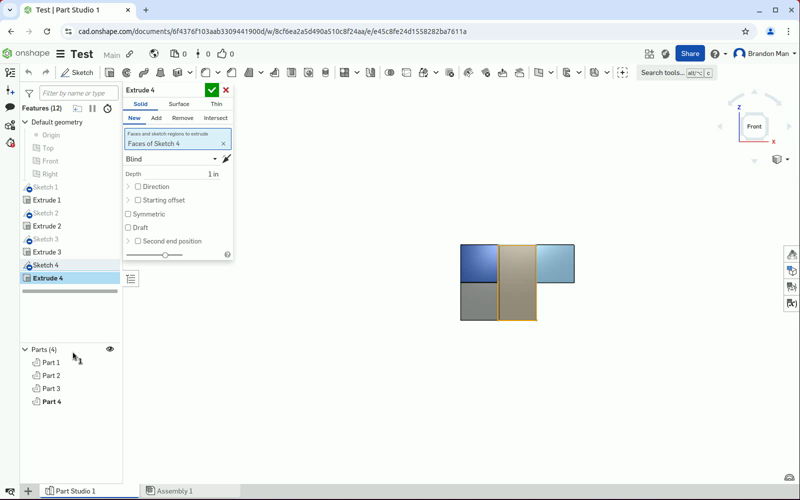
mouse_move(143, 106)
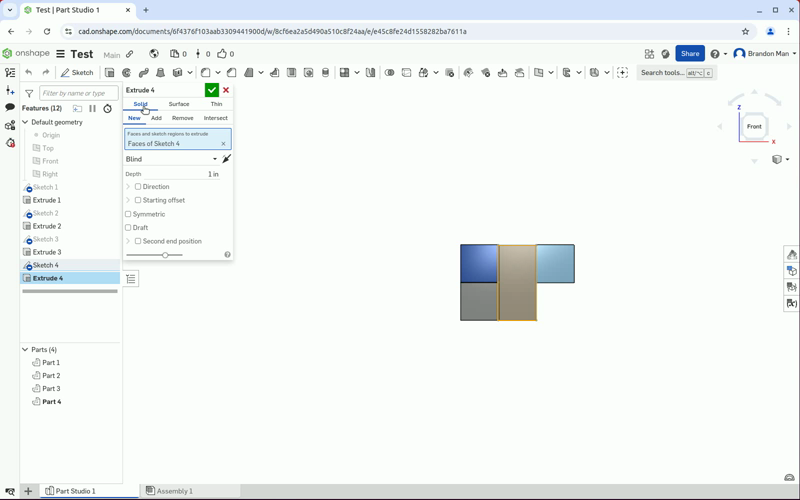
click(143, 106)
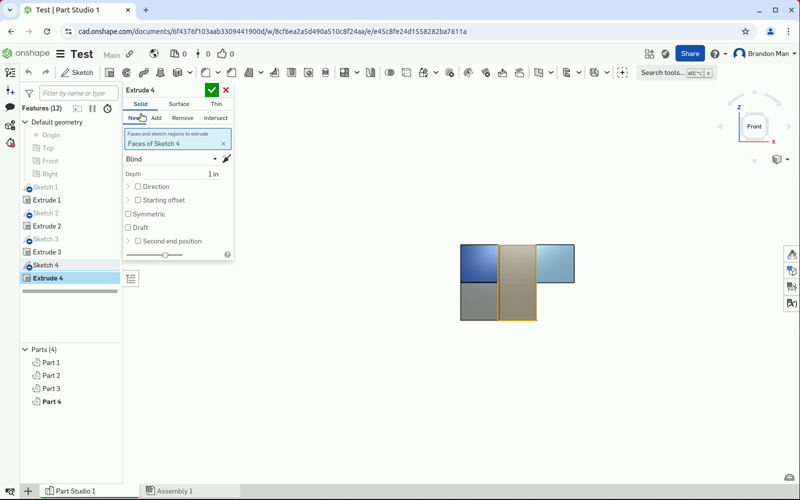
mouse_move(137, 120)
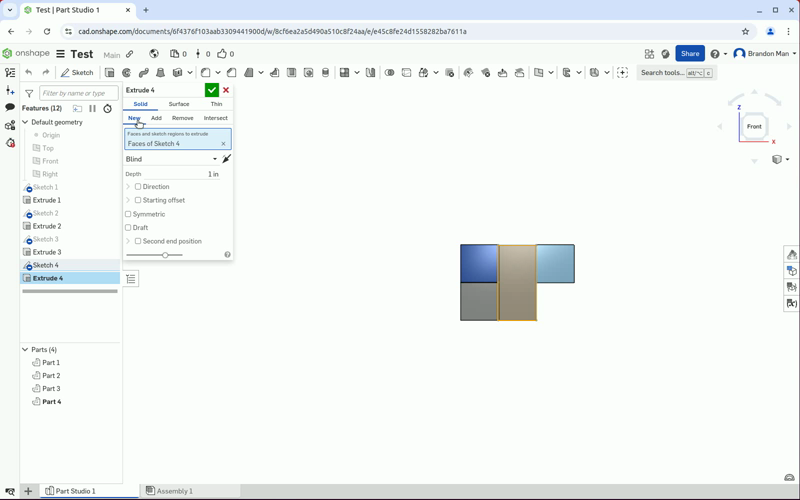
click(137, 120)
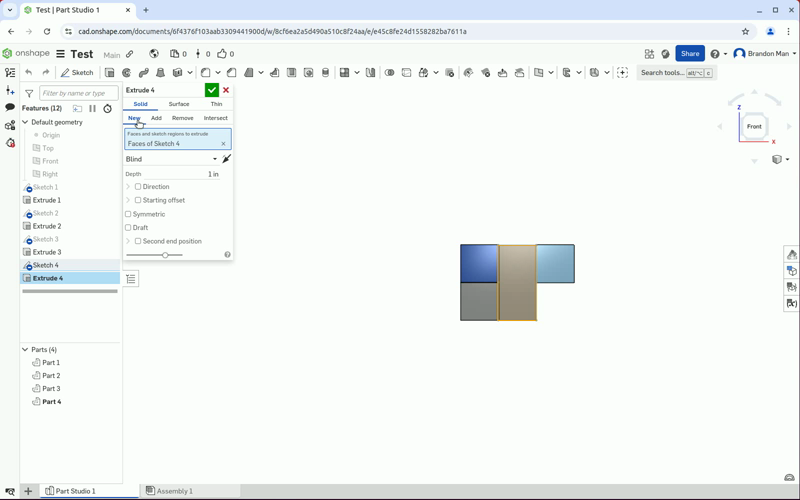
key(tab, 4)
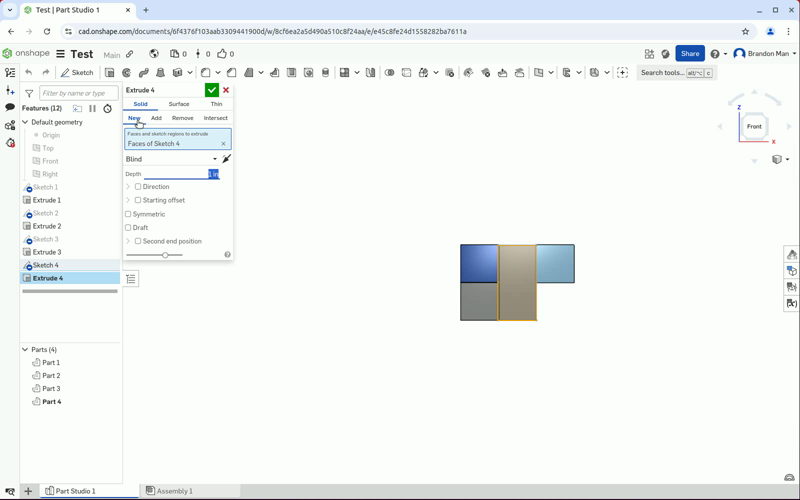
text(9.628)
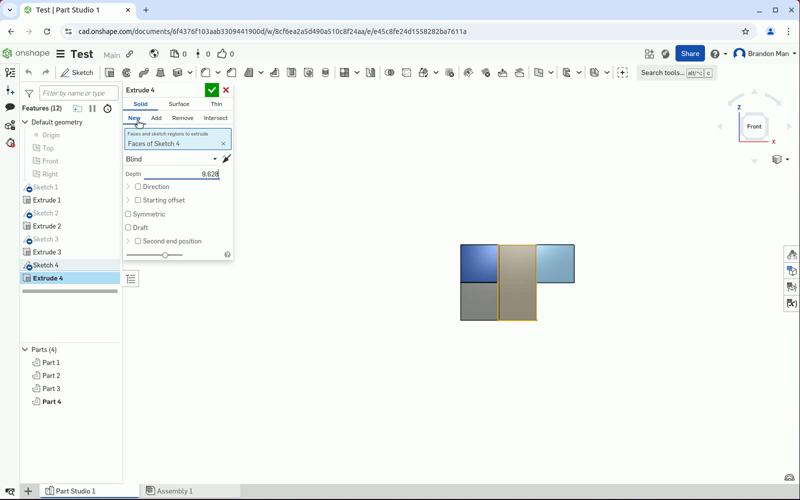
key(enter)
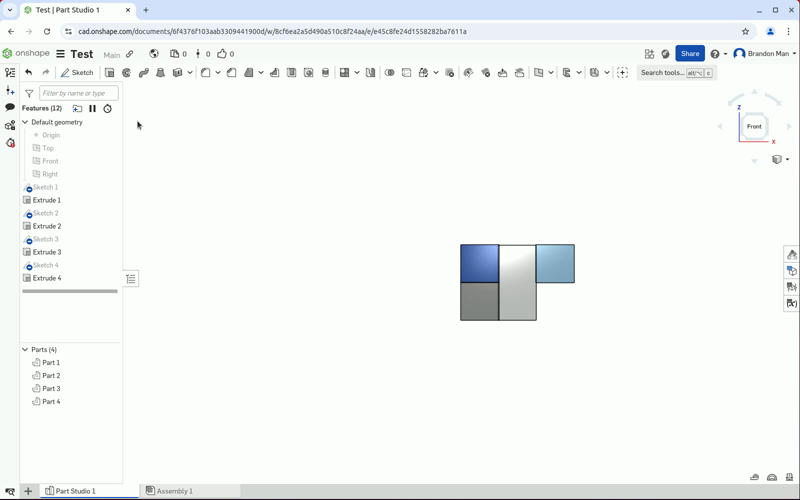
key(shift+h)
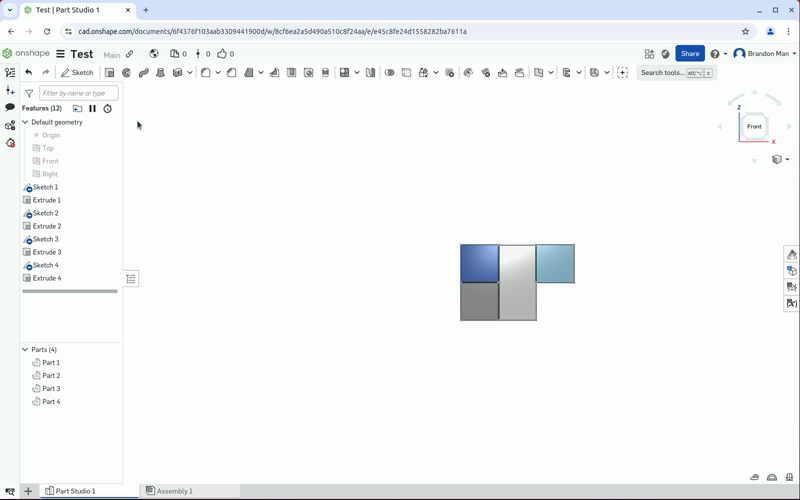
key(shift+h)
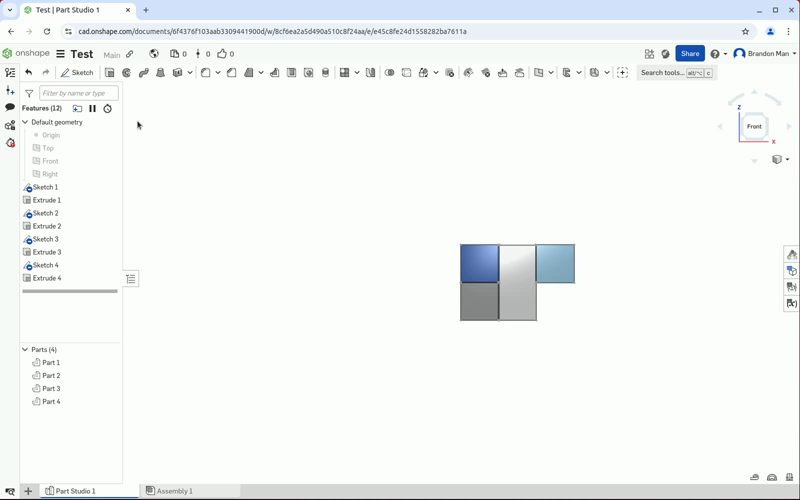
key(shift+7)
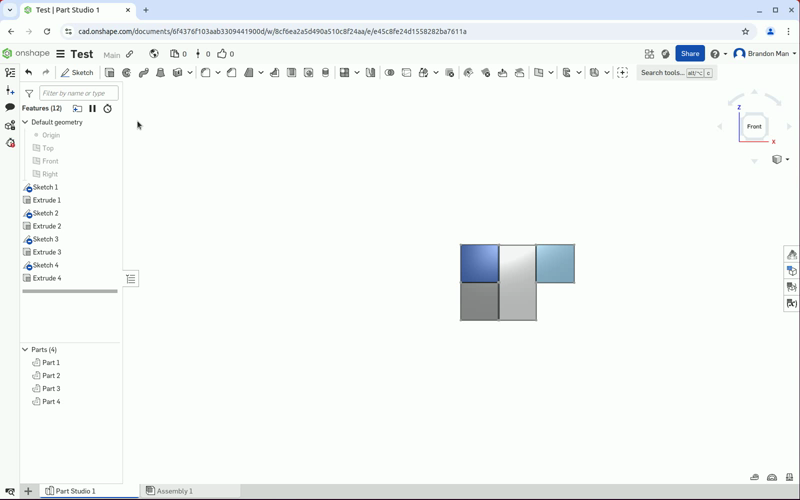
key(left, 2)
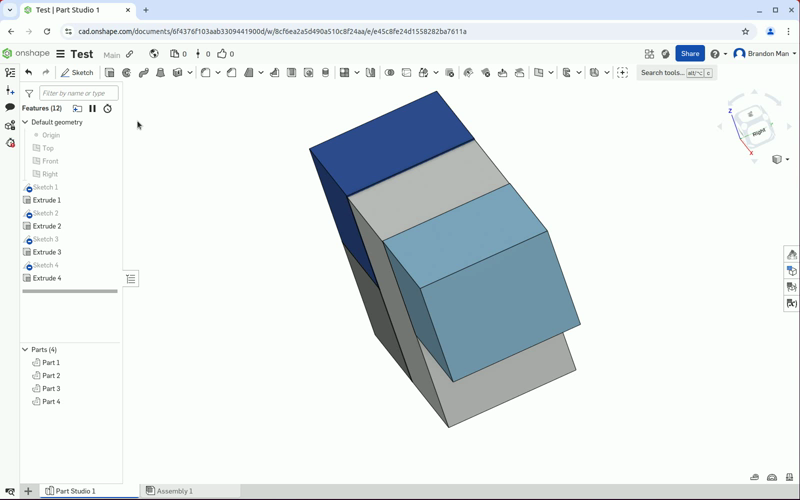
key(down, 2)
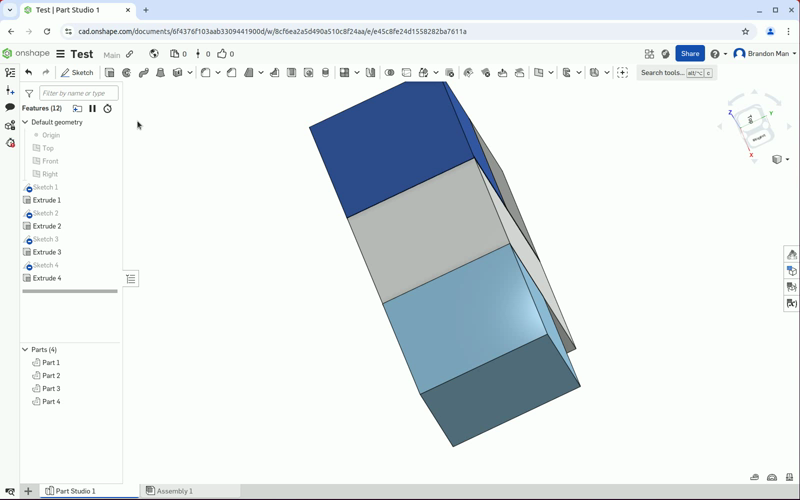
key(up, 2)
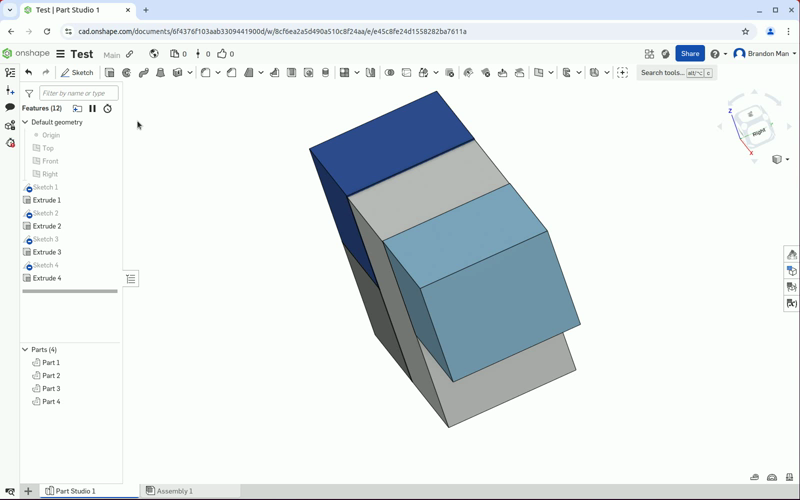
key(right, 2)
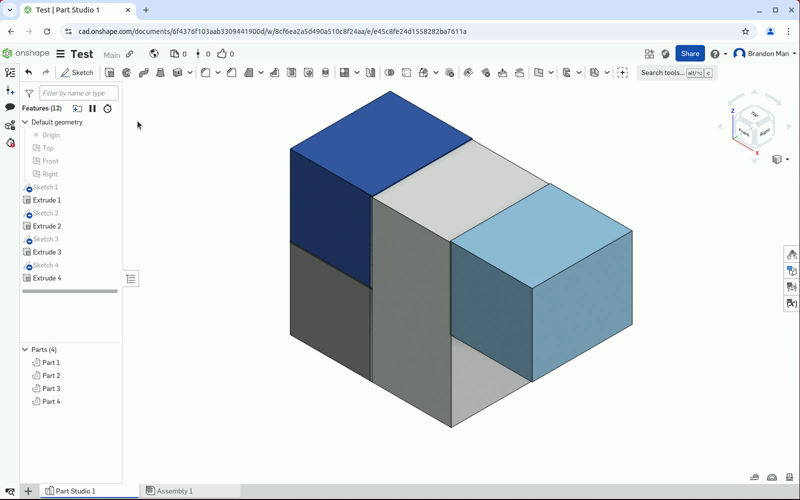
mouse_move(73, 189)
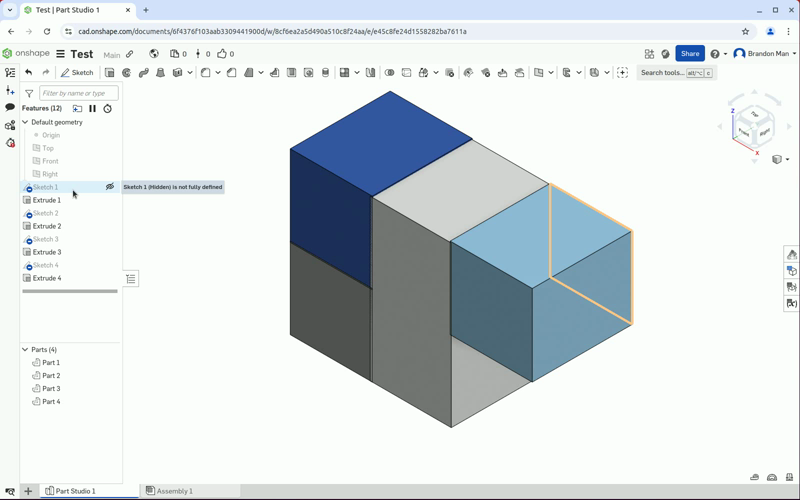
click(73, 189)